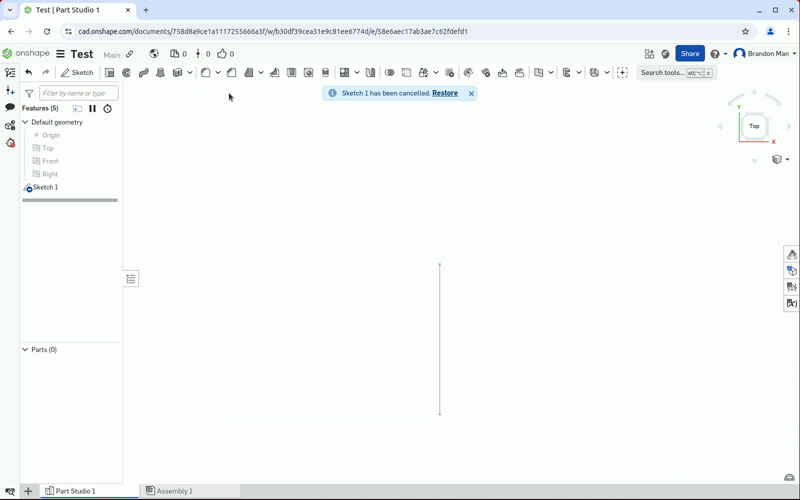
key(shift+h)
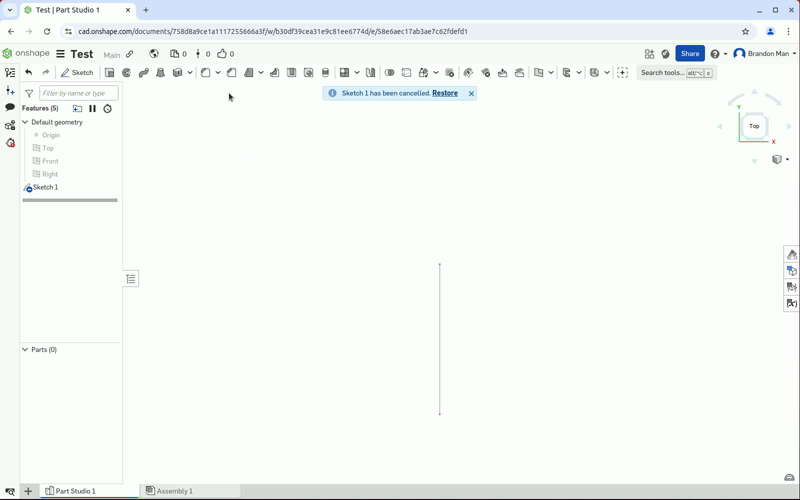
key(shift+s)
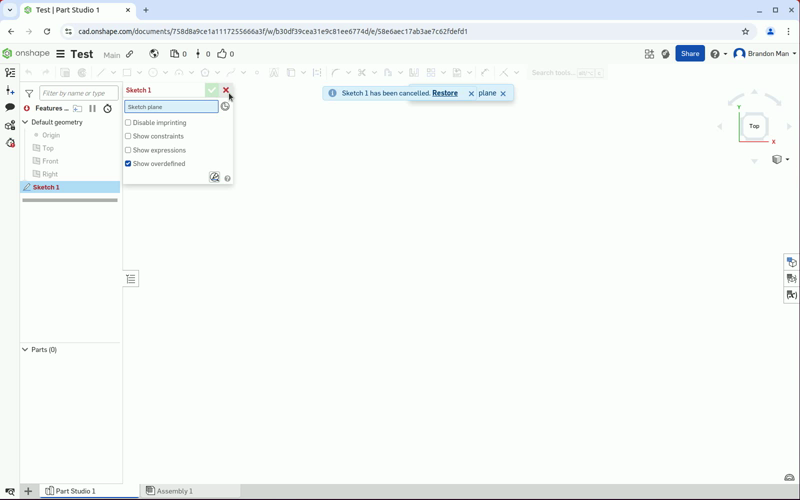
mouse_move(73, 150)
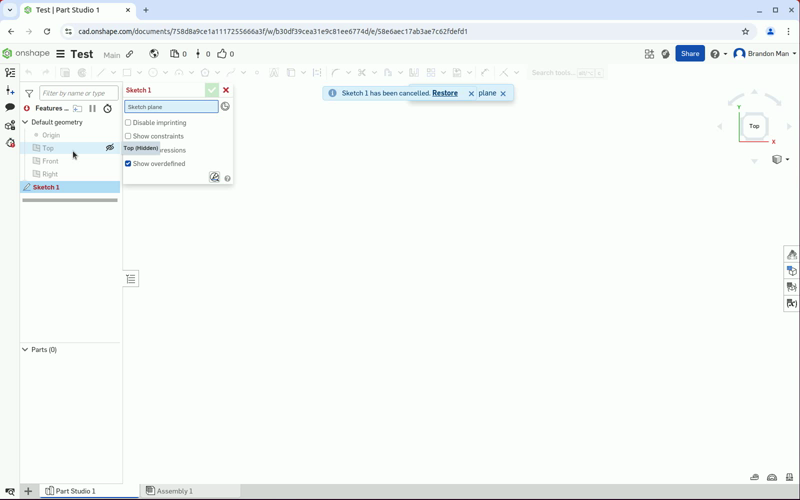
click(73, 150)
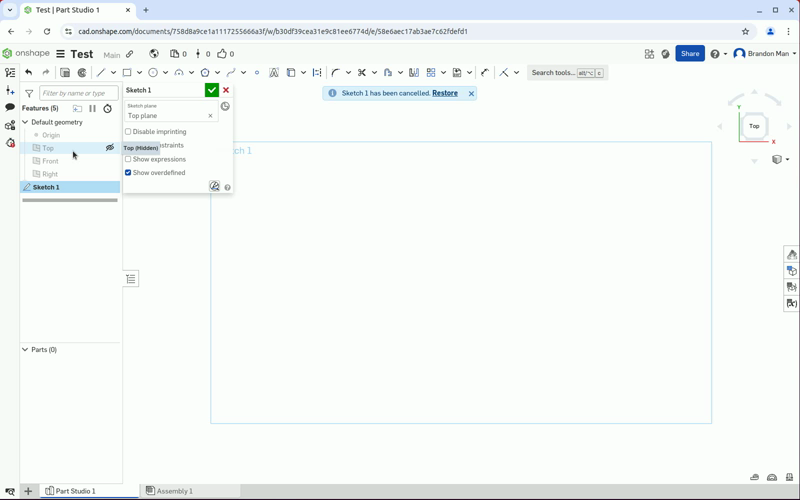
mouse_move(73, 352)
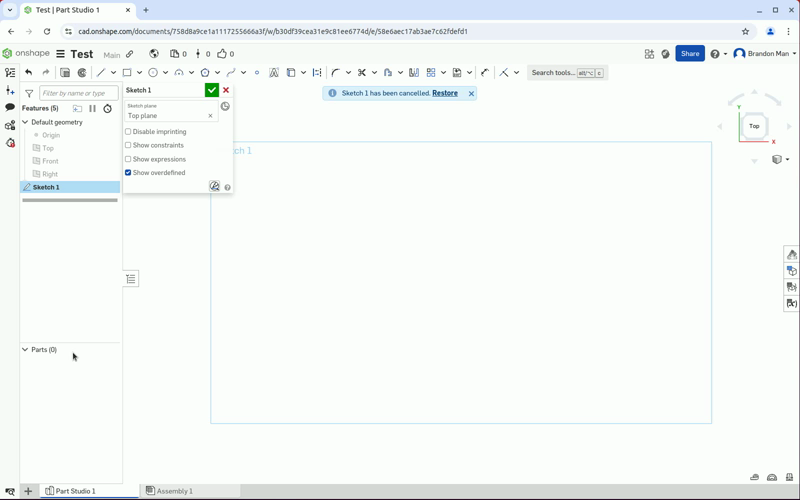
key(y)
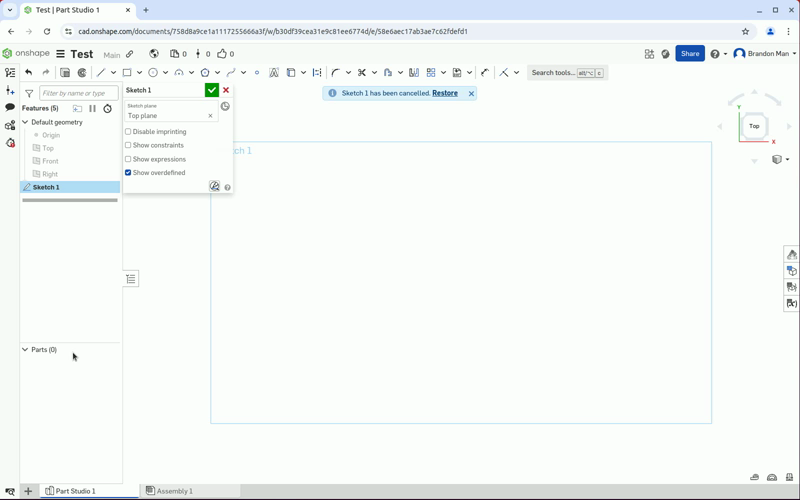
key(l)
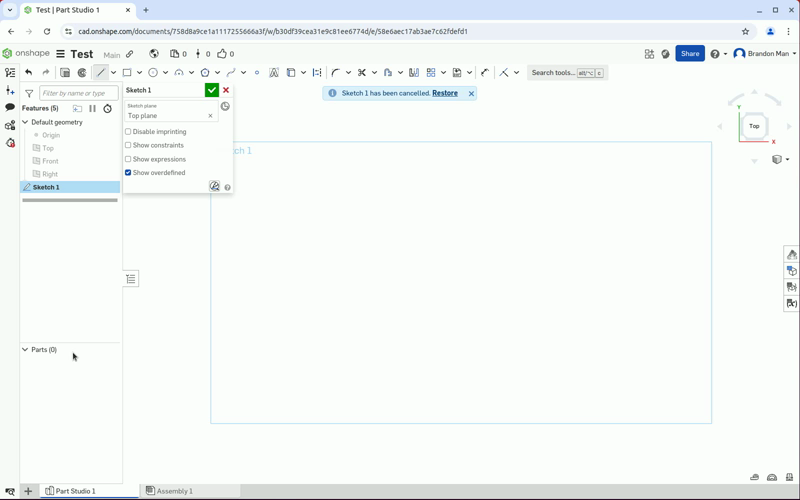
key_down(shift)
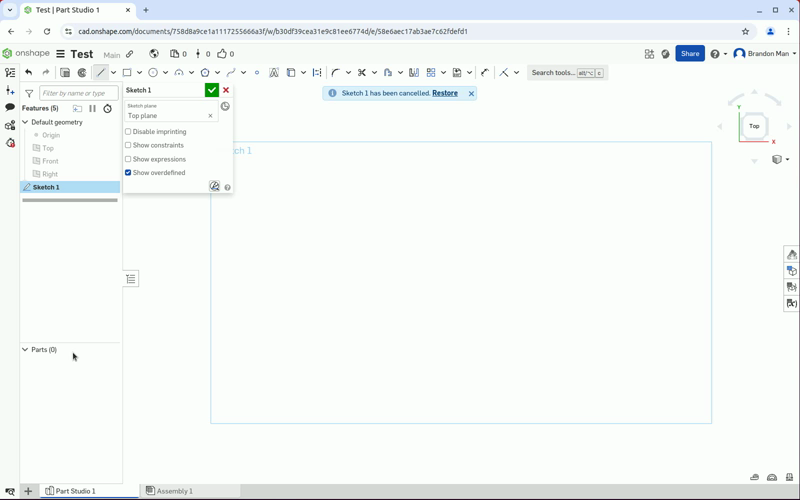
mouse_move(446, 284)
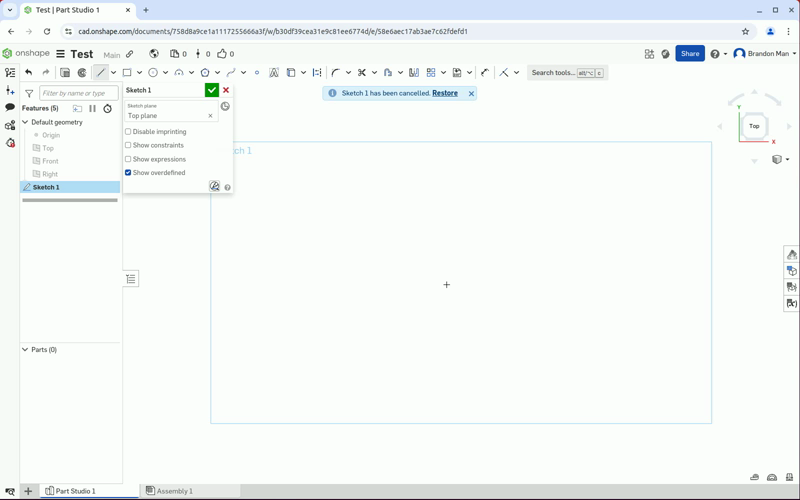
click(446, 284)
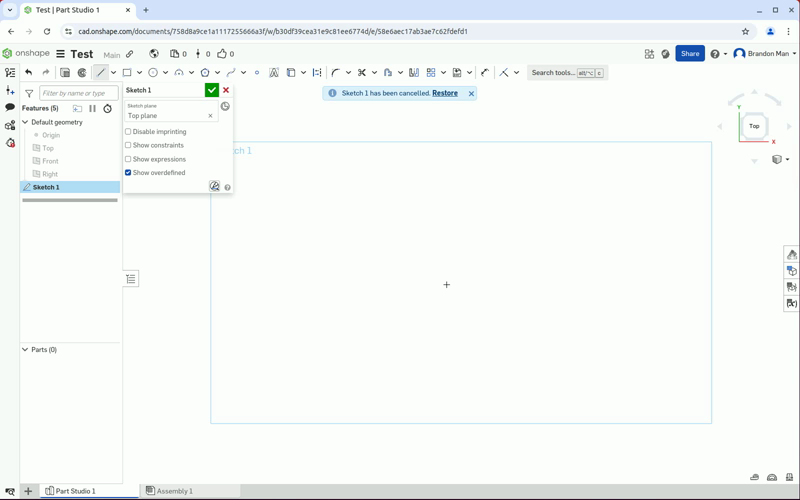
key_up(shift)
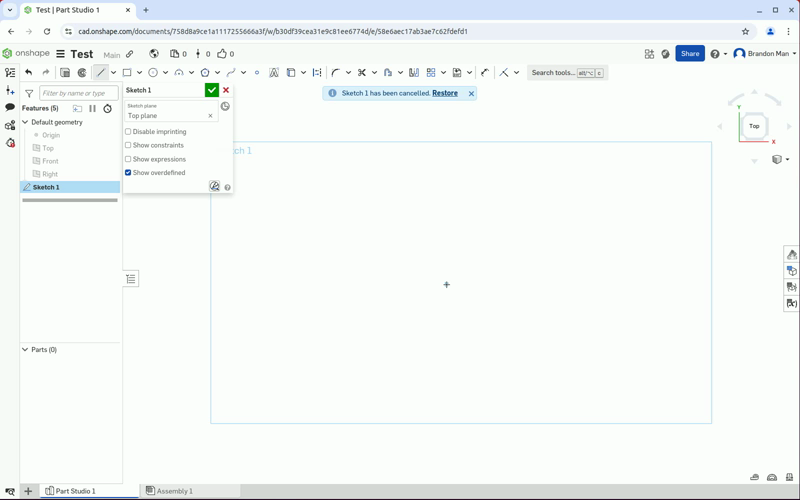
key_down(shift)
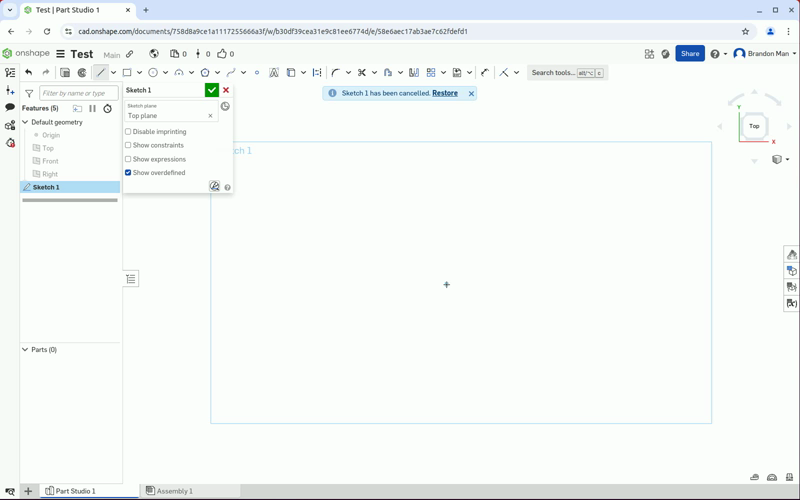
mouse_move(452, 387)
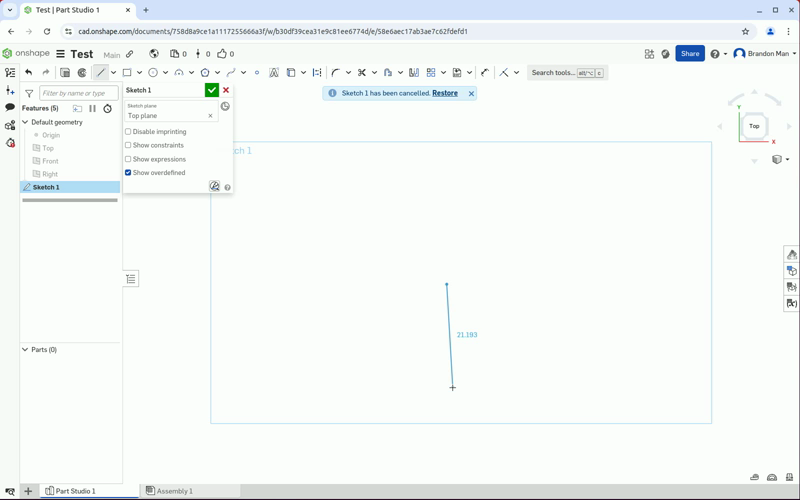
click(452, 387)
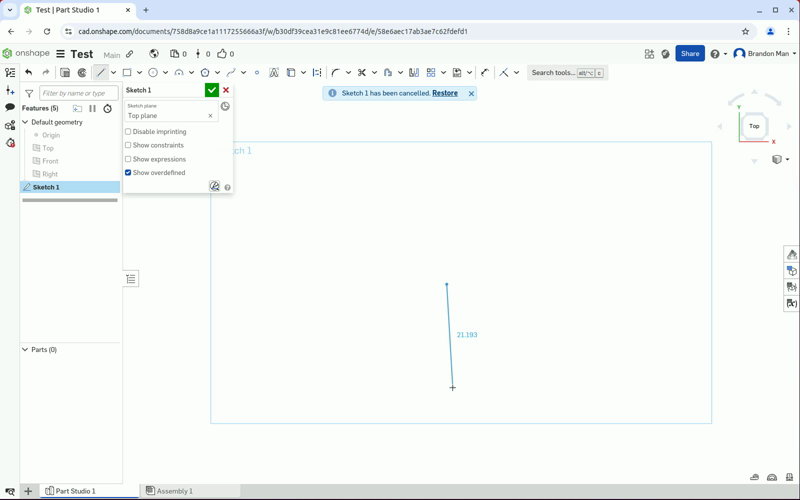
key_up(shift)
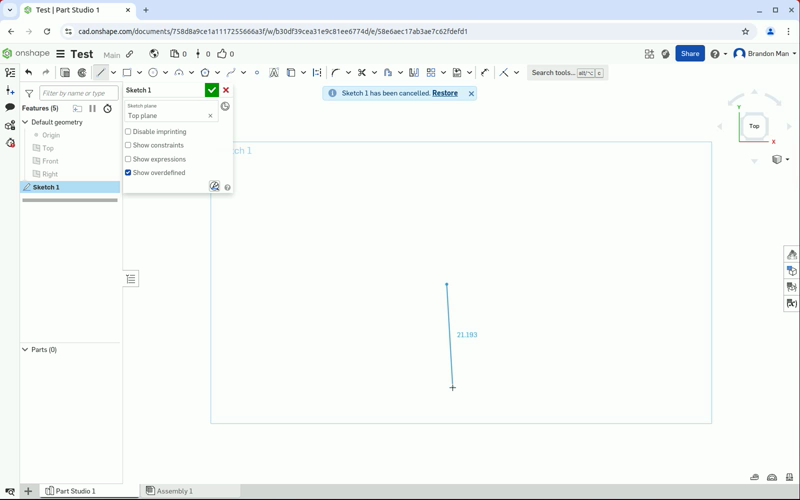
key(esc)
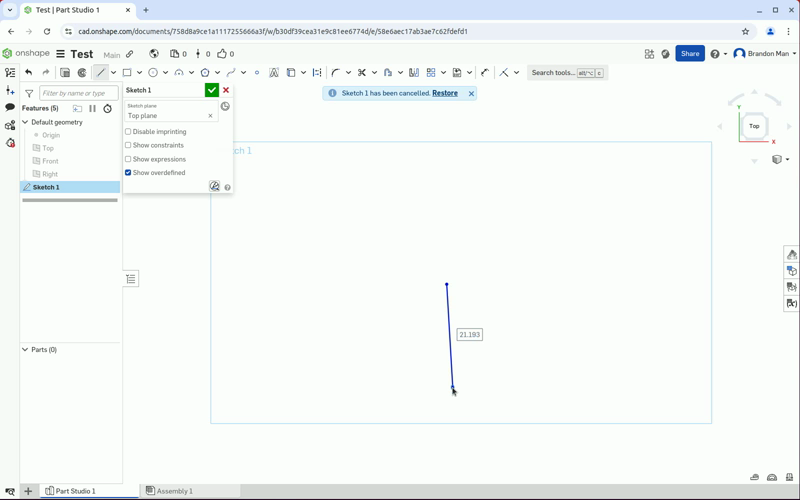
key(a)
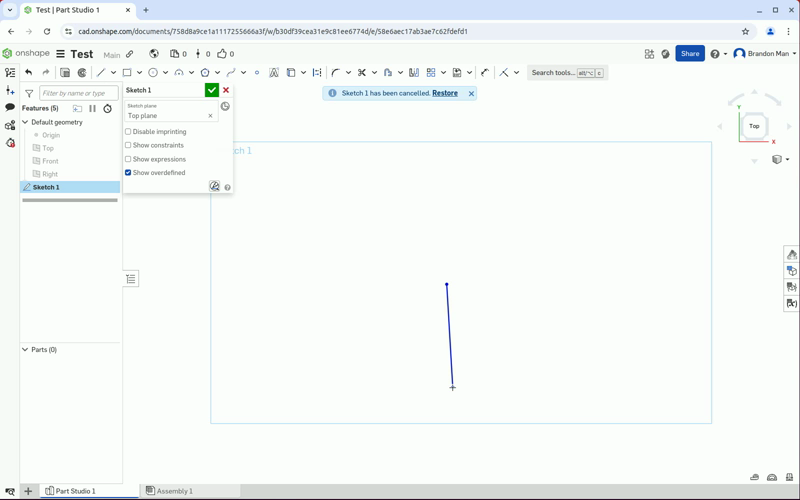
mouse_move(452, 387)
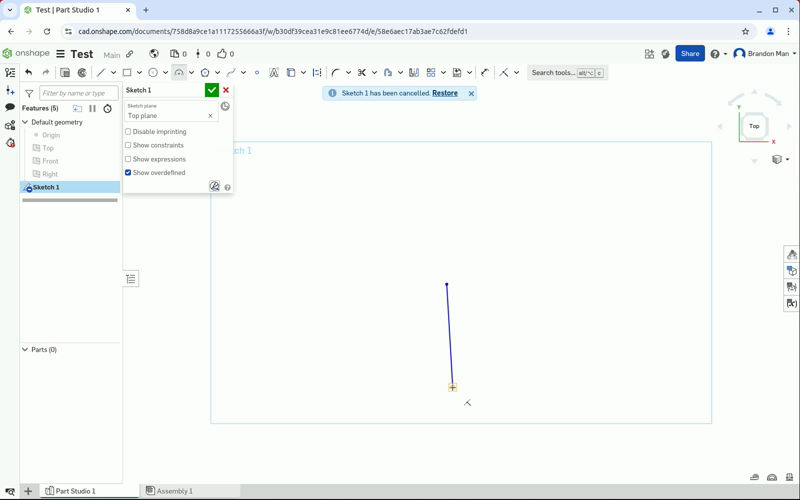
click(452, 387)
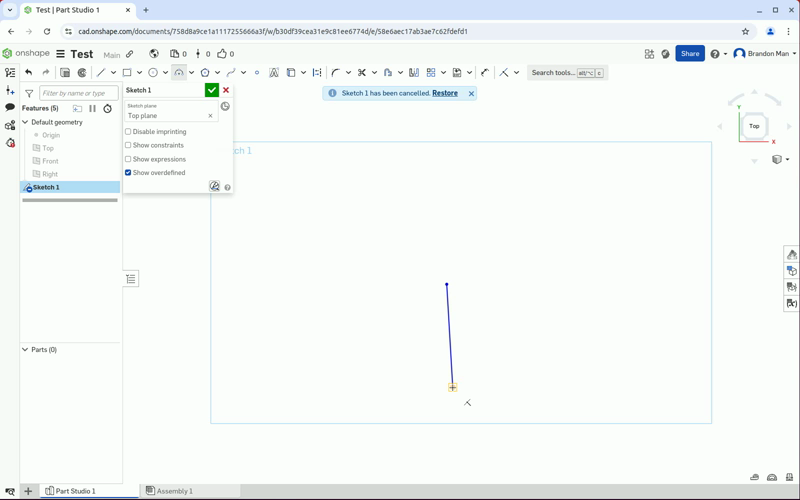
key_down(shift)
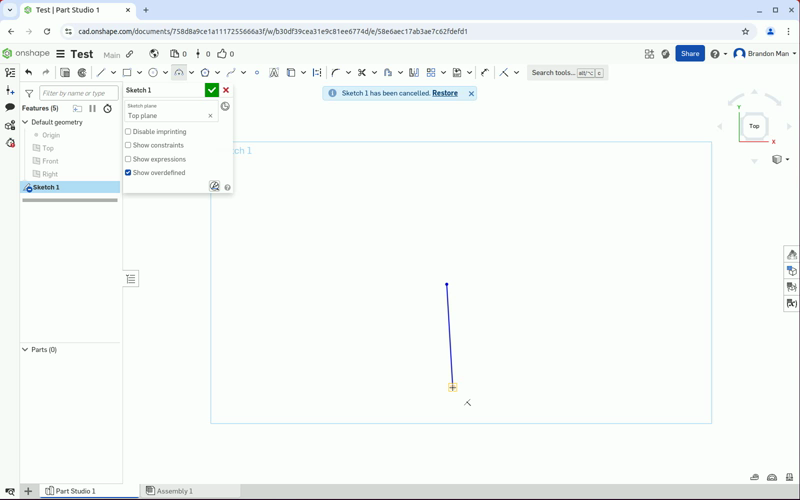
mouse_move(468, 387)
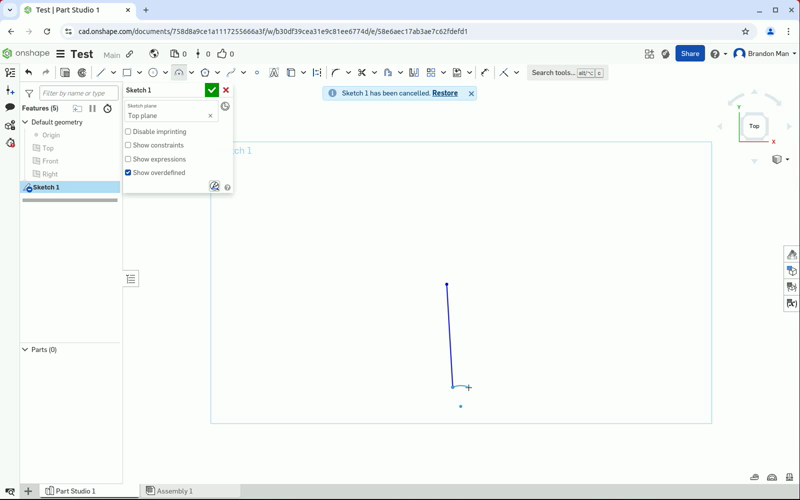
click(468, 387)
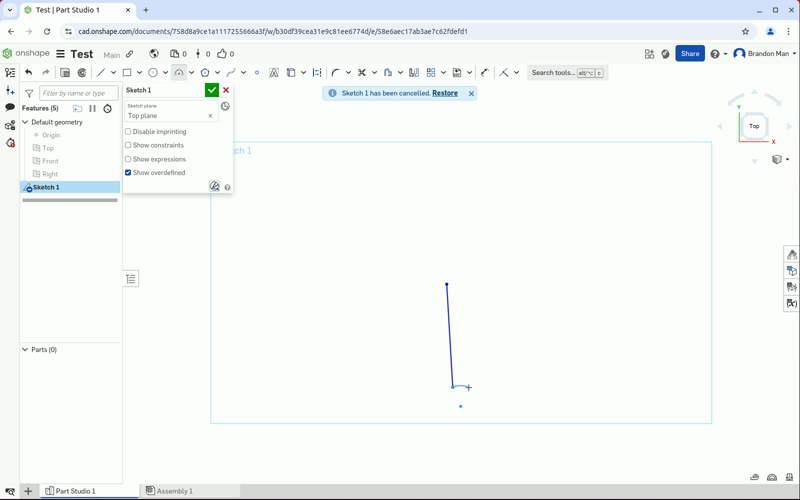
mouse_move(460, 395)
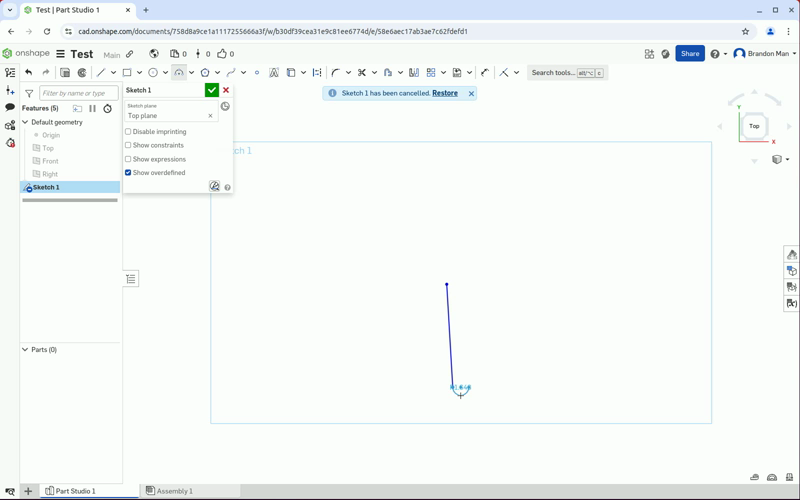
click(460, 395)
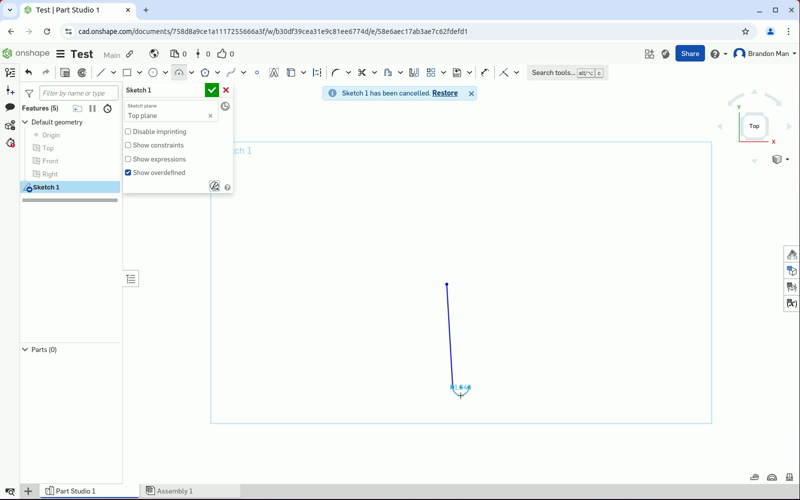
key_up(shift)
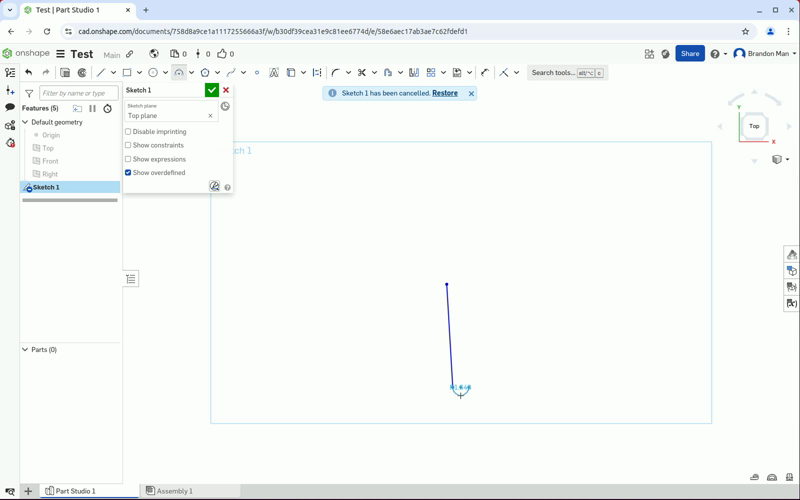
key(esc)
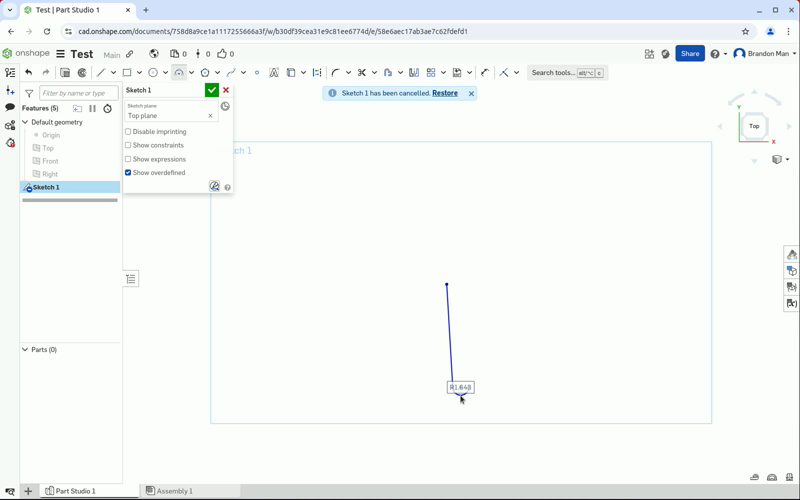
key(l)
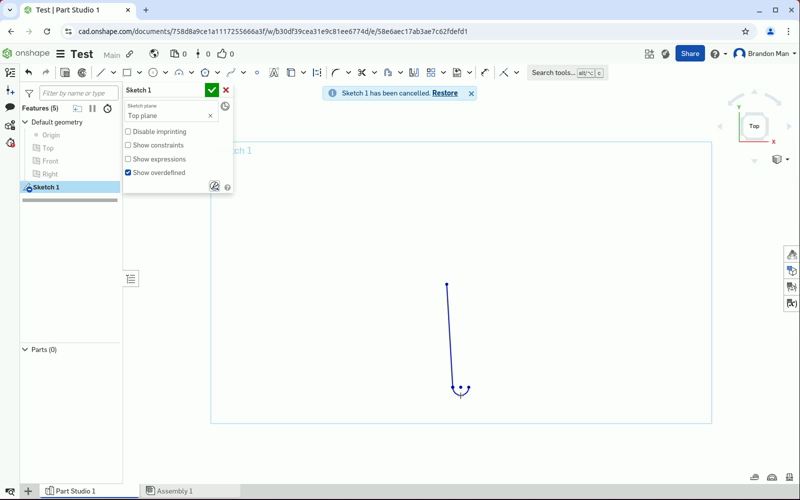
mouse_move(468, 387)
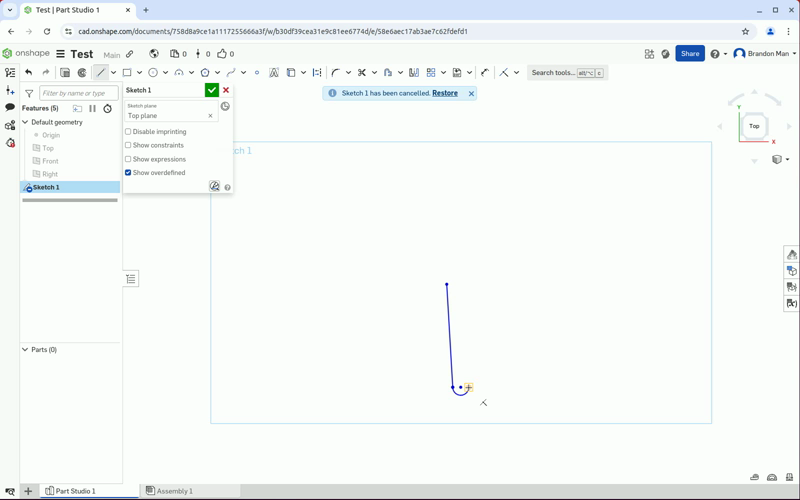
click(468, 387)
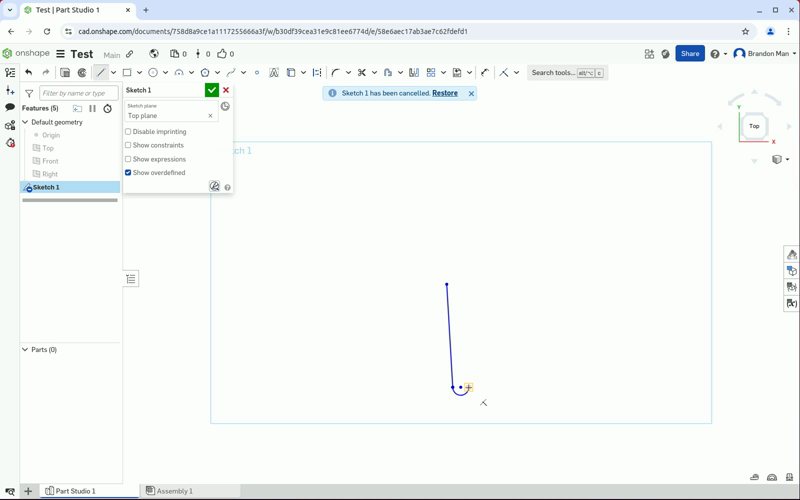
key_down(shift)
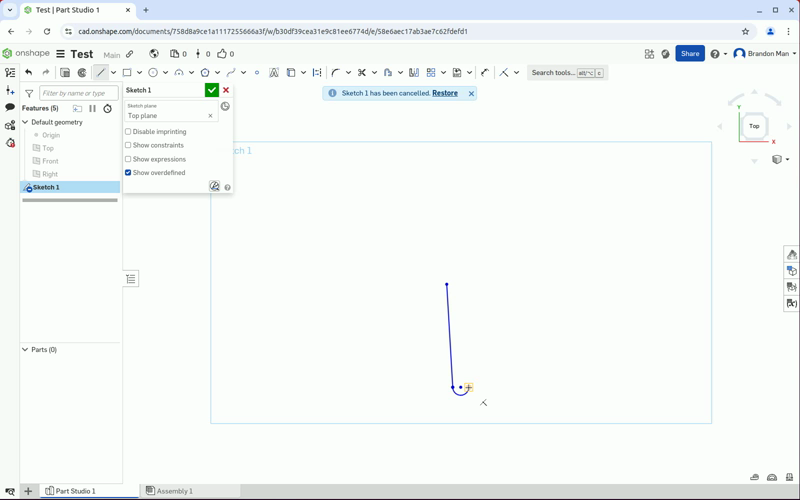
mouse_move(474, 284)
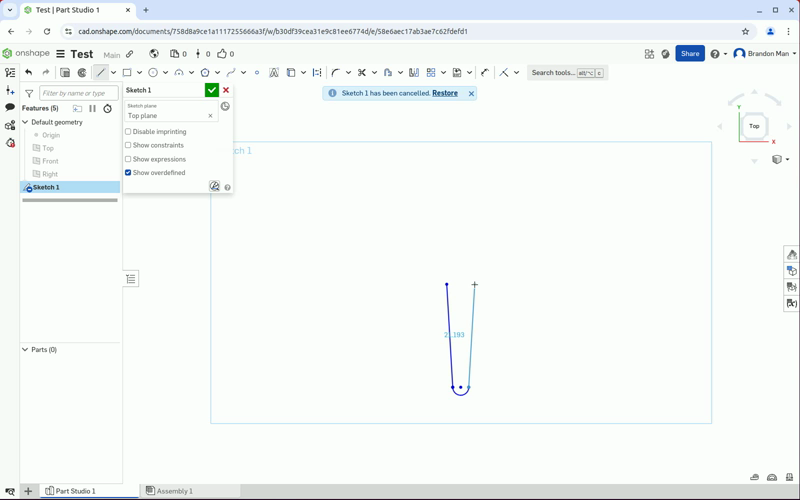
click(474, 284)
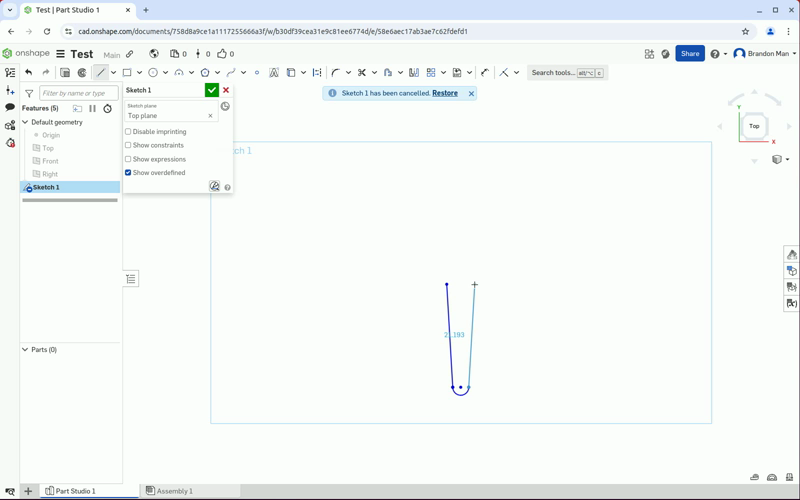
key_up(shift)
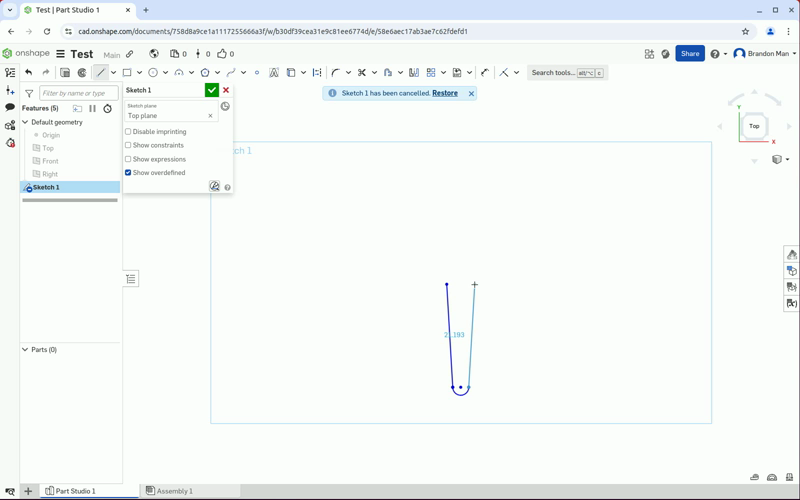
key(esc)
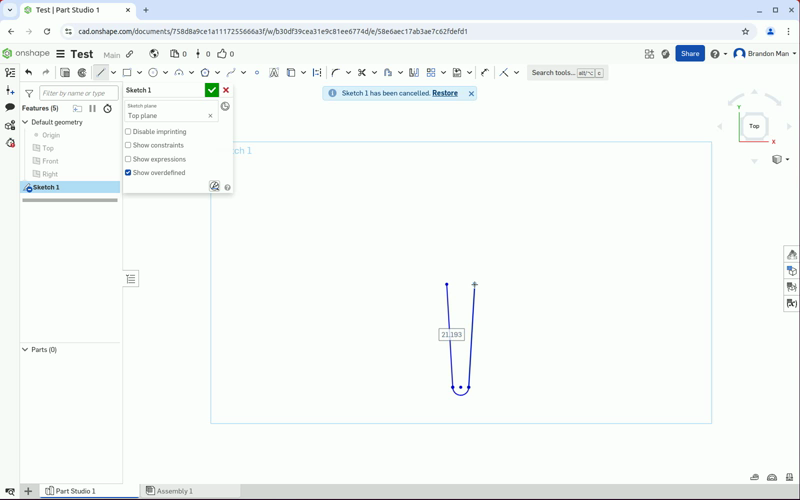
key(a)
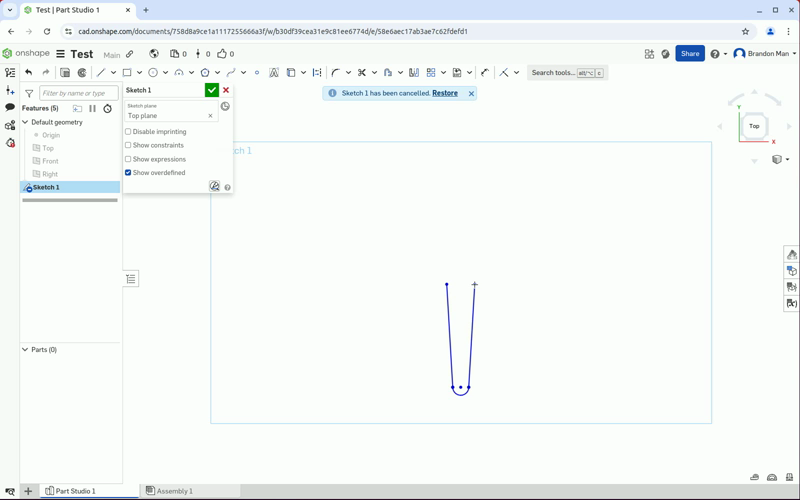
mouse_move(474, 284)
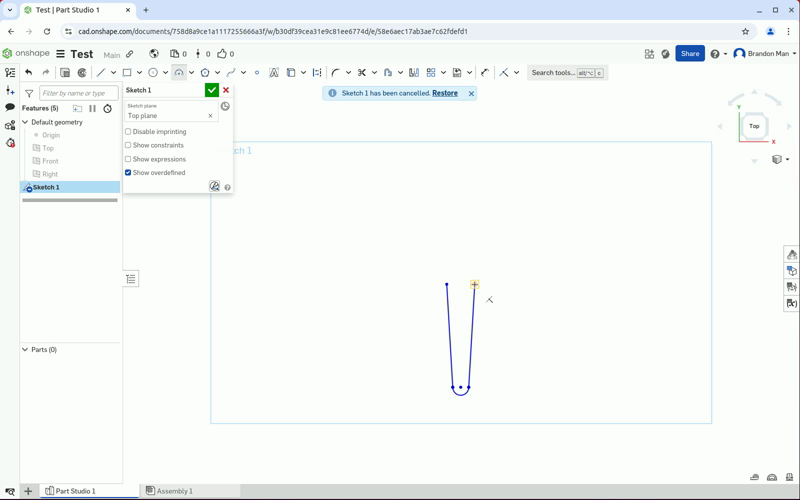
click(474, 284)
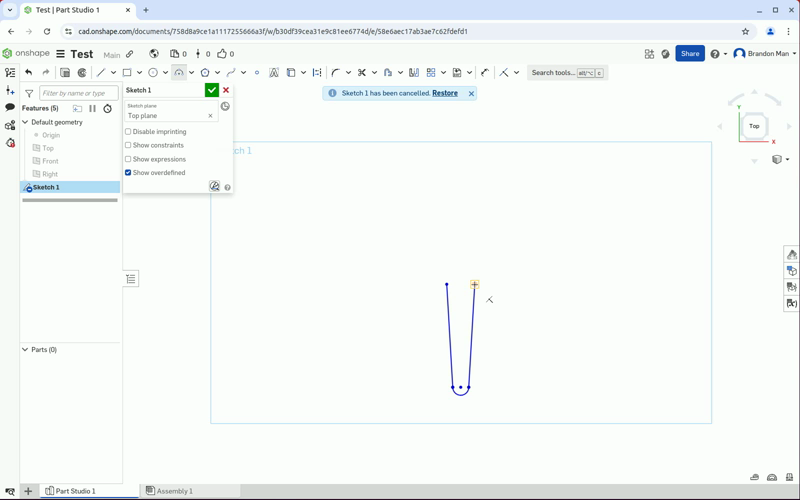
mouse_move(446, 284)
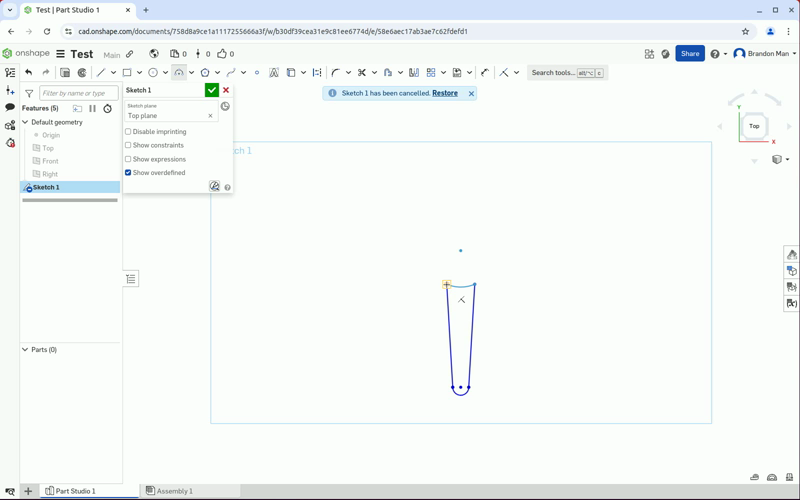
click(446, 284)
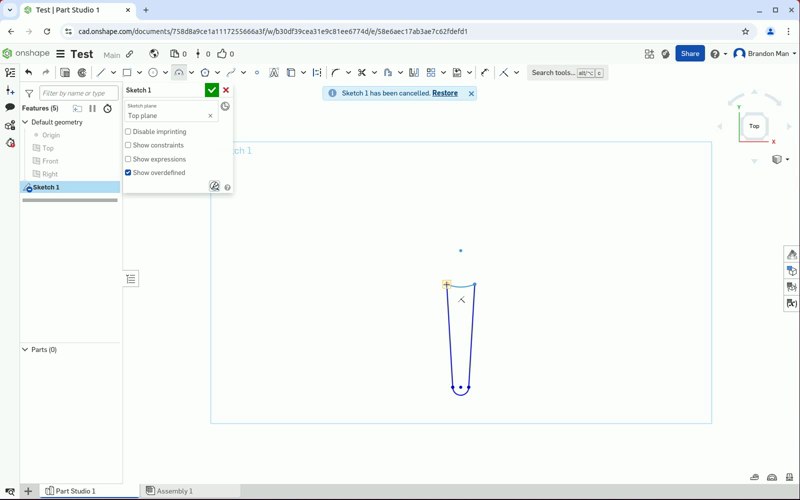
key_down(shift)
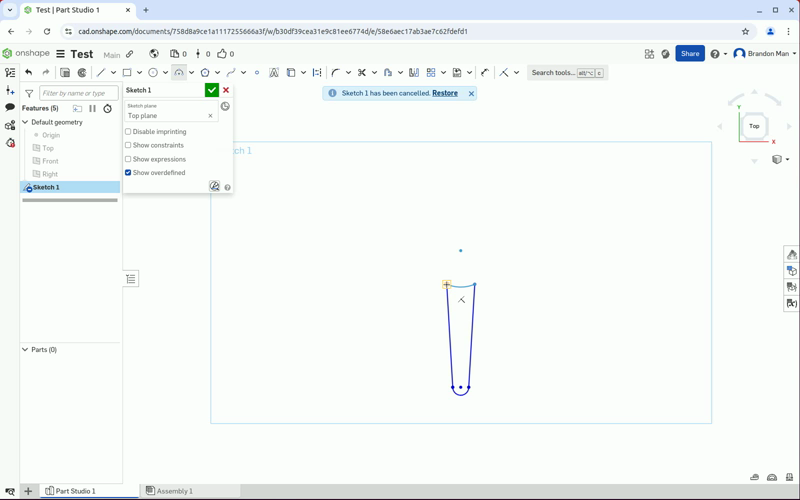
mouse_move(460, 269)
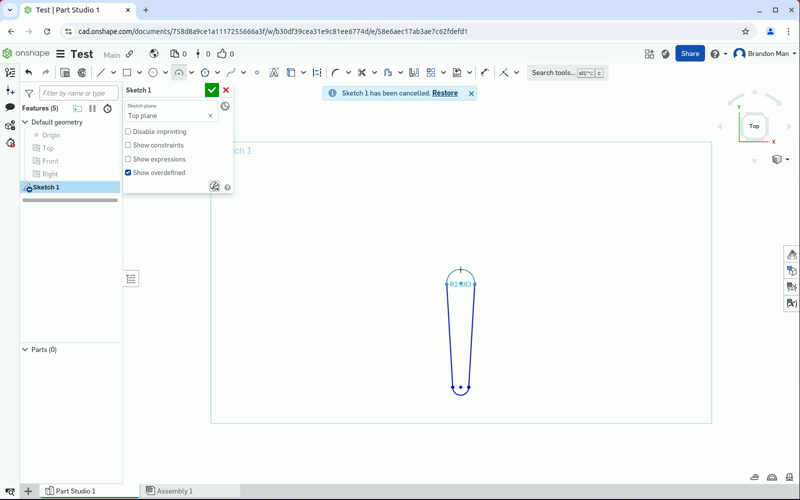
click(460, 269)
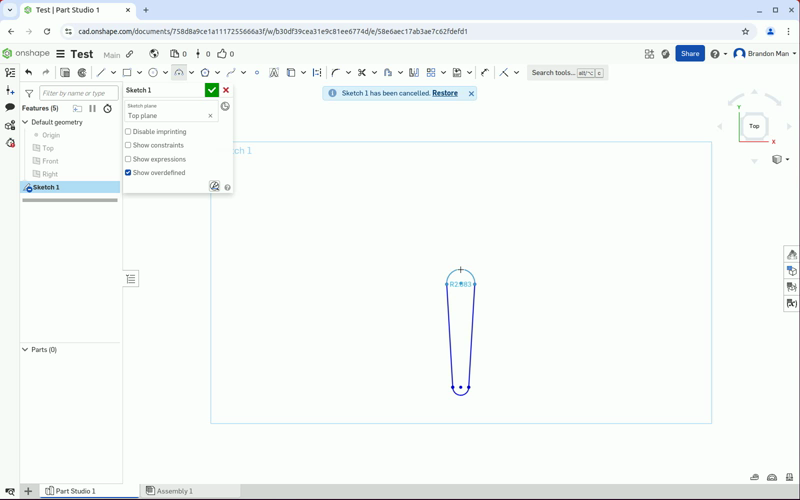
key_up(shift)
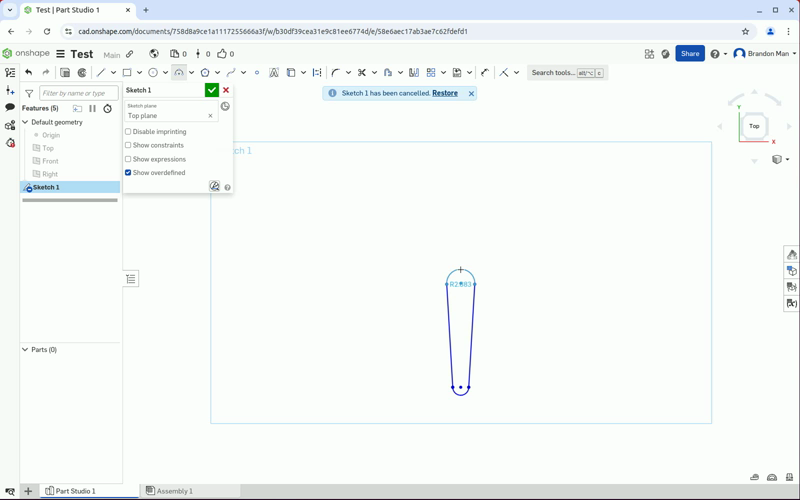
key(esc)
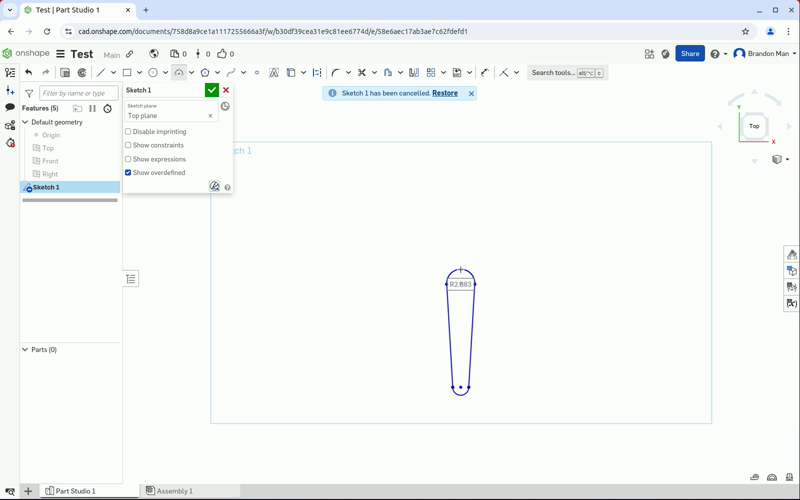
key(c)
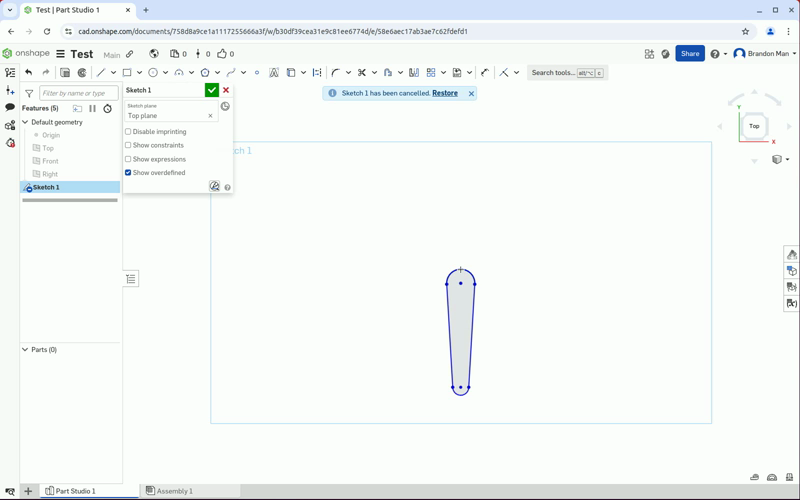
key_down(shift)
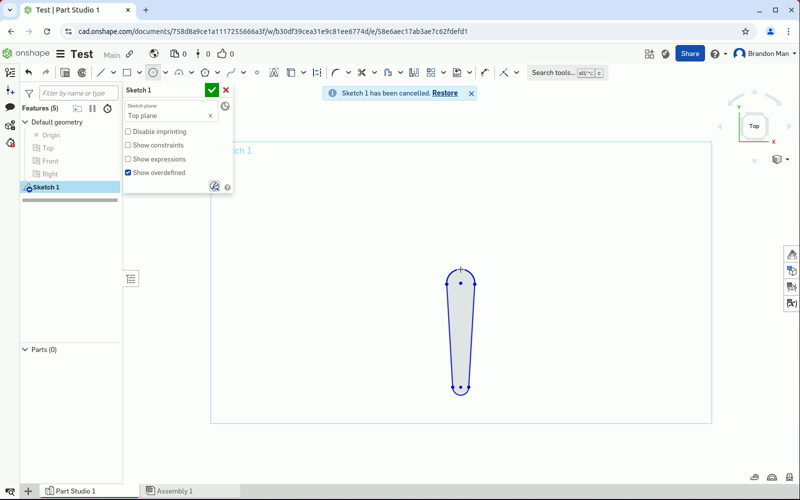
mouse_move(460, 282)
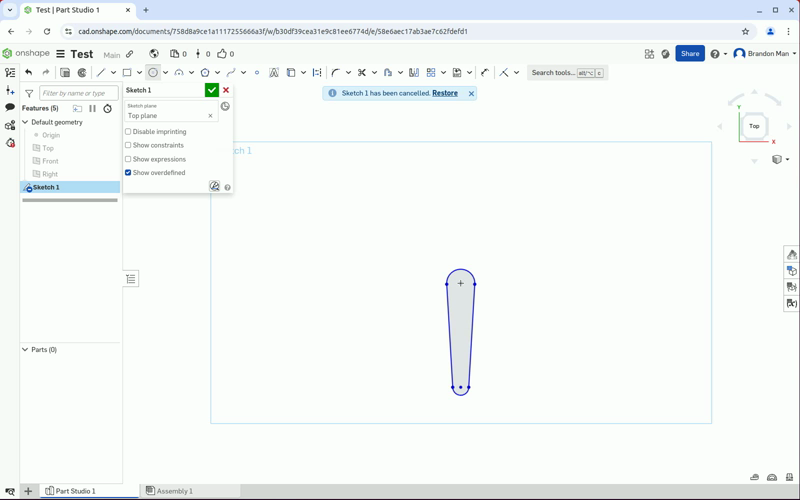
scroll(6)
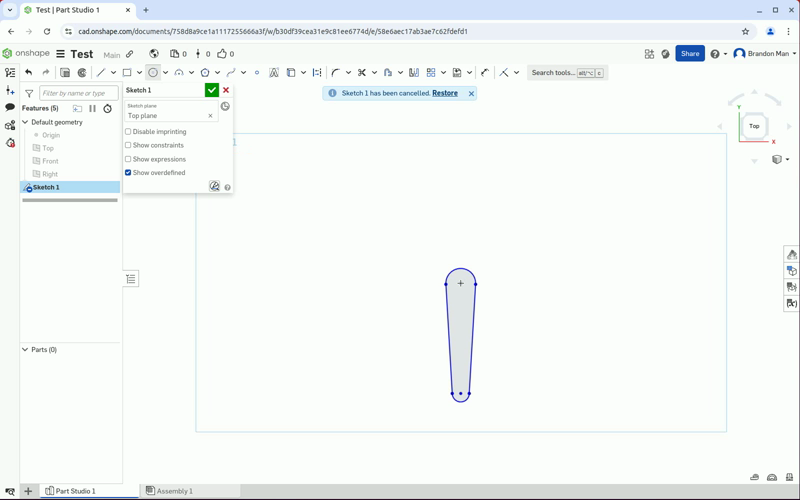
scroll(6)
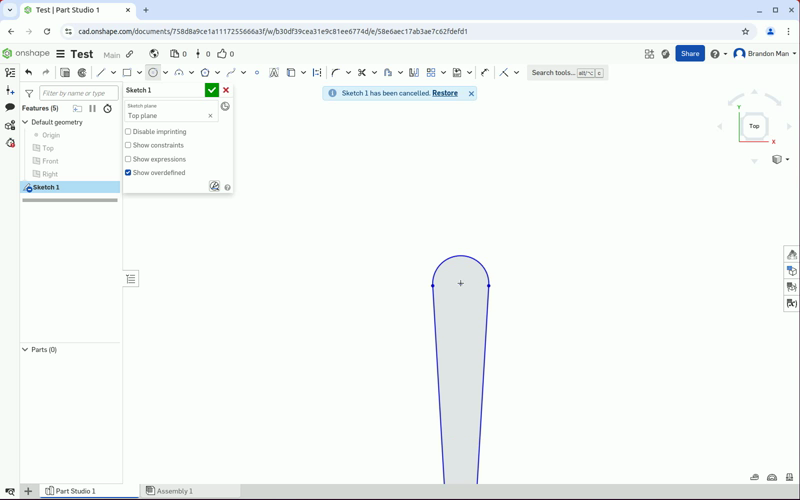
scroll(6)
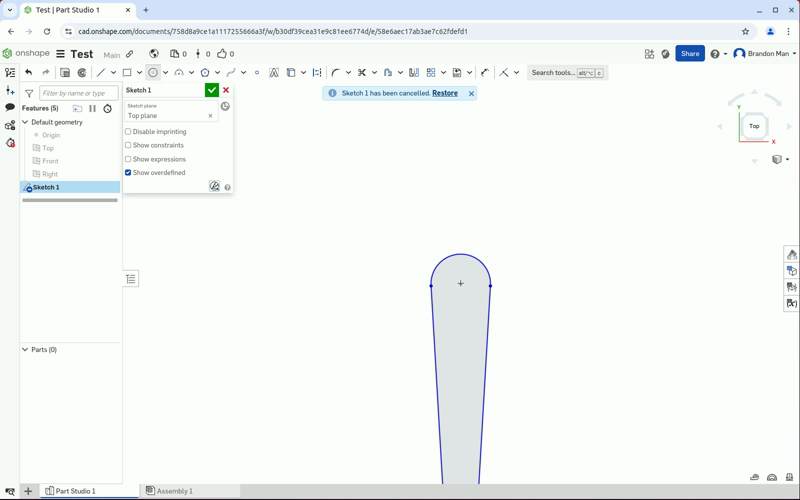
scroll(6)
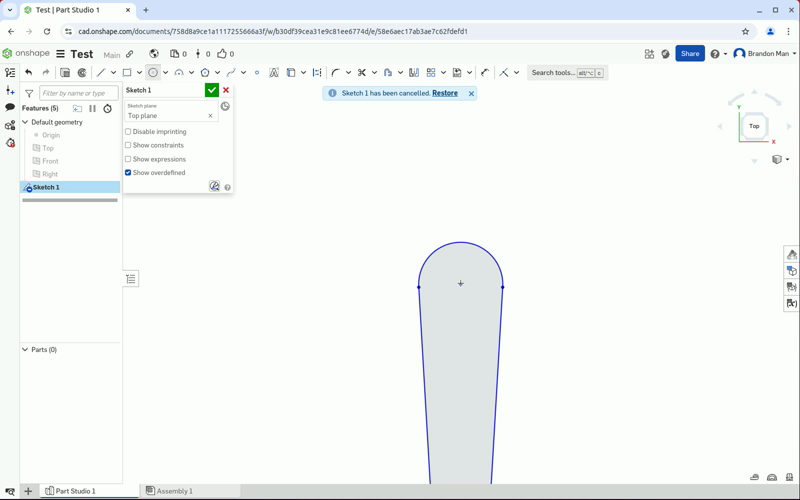
scroll(6)
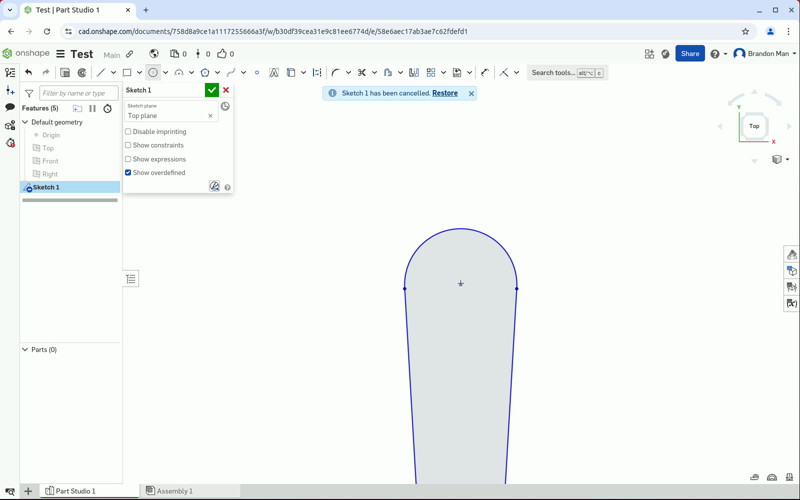
scroll(6)
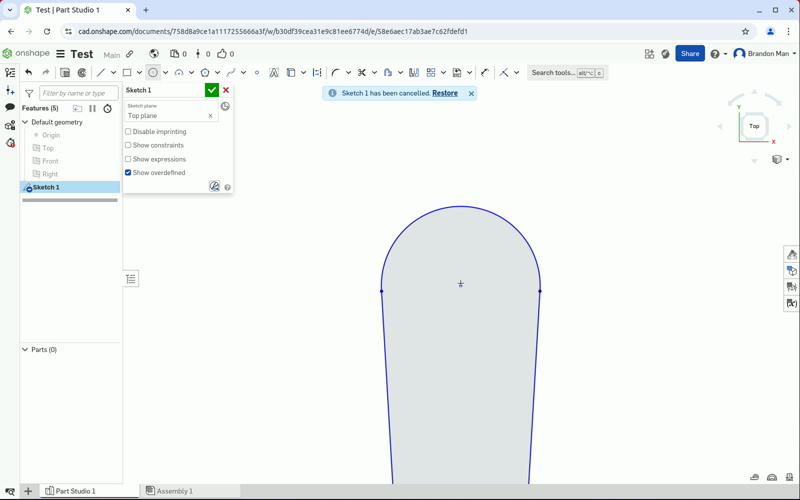
scroll(6)
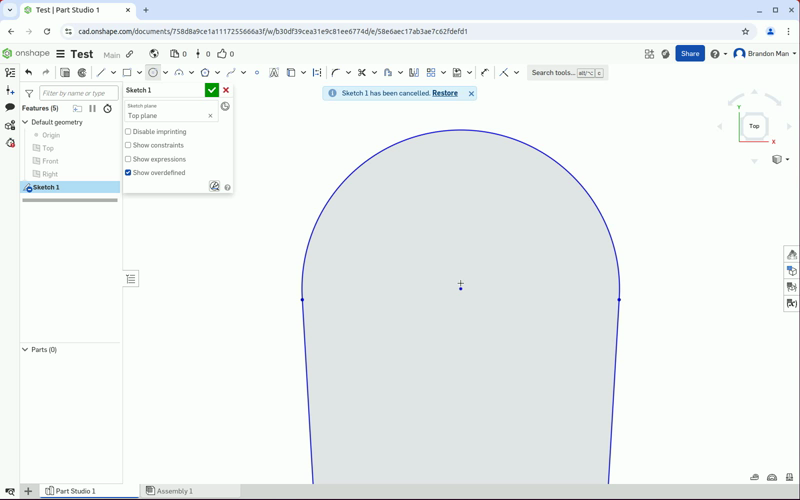
click(460, 282)
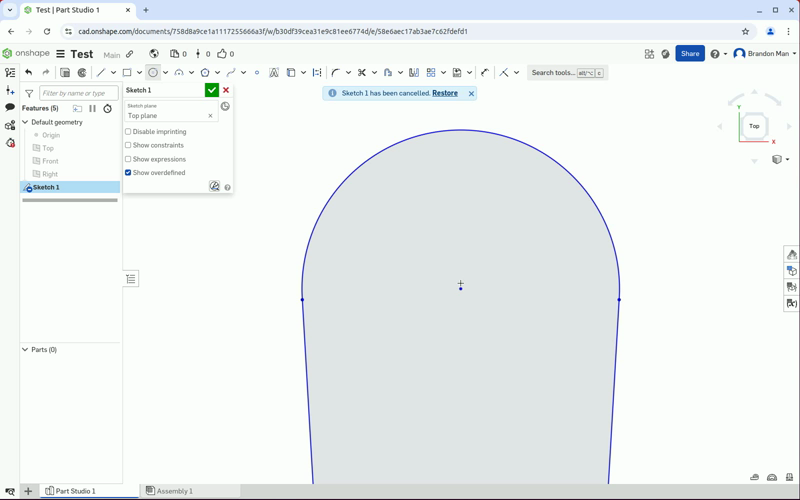
scroll(-6)
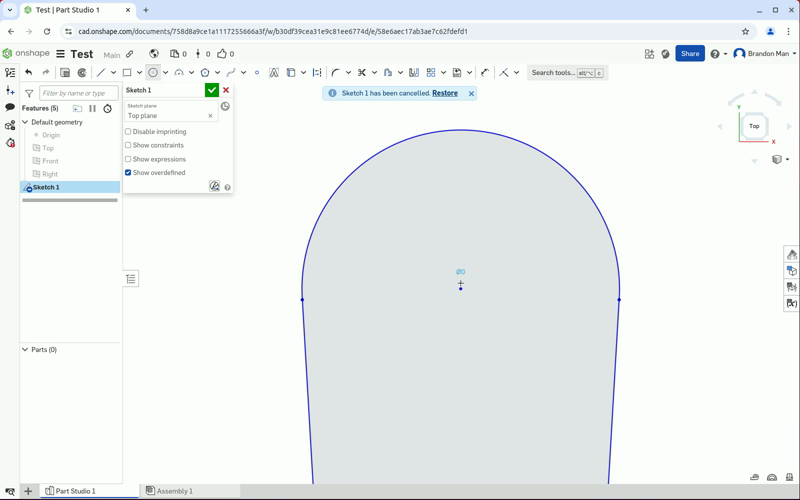
scroll(-6)
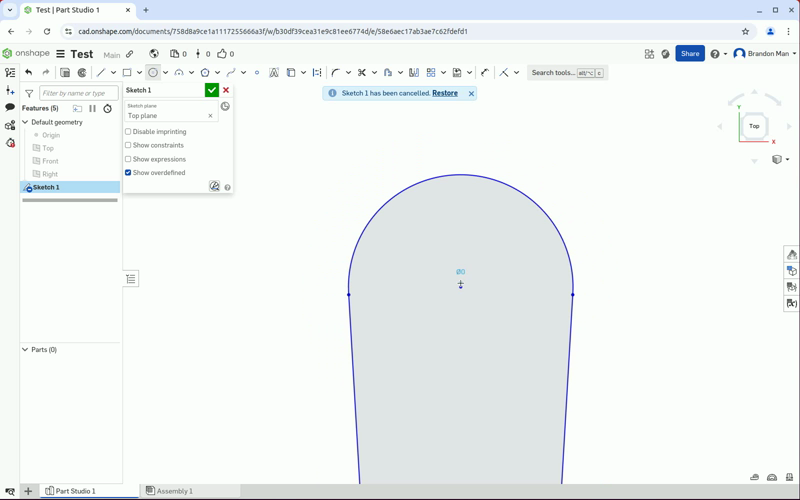
scroll(-6)
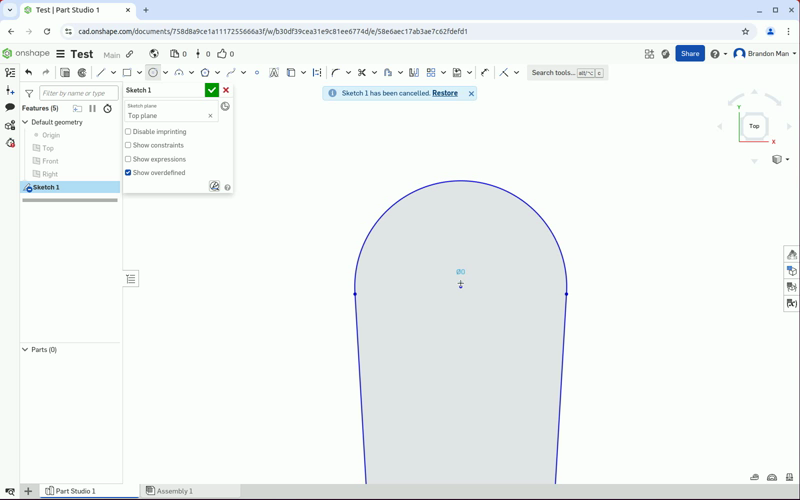
scroll(-6)
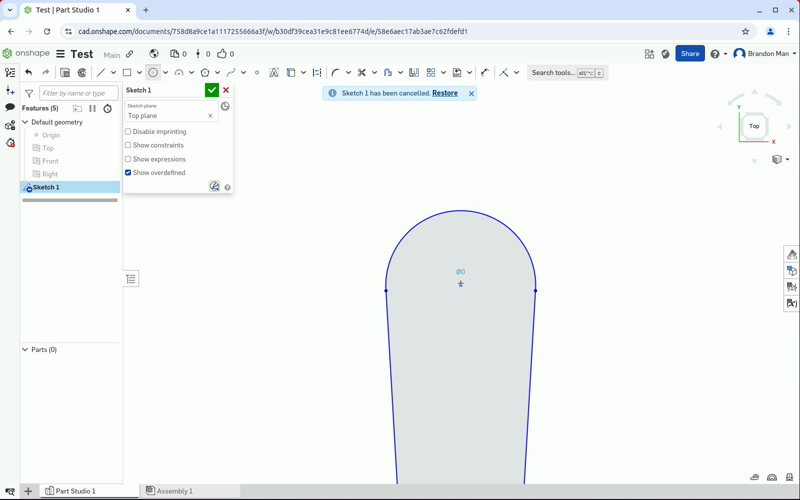
scroll(-6)
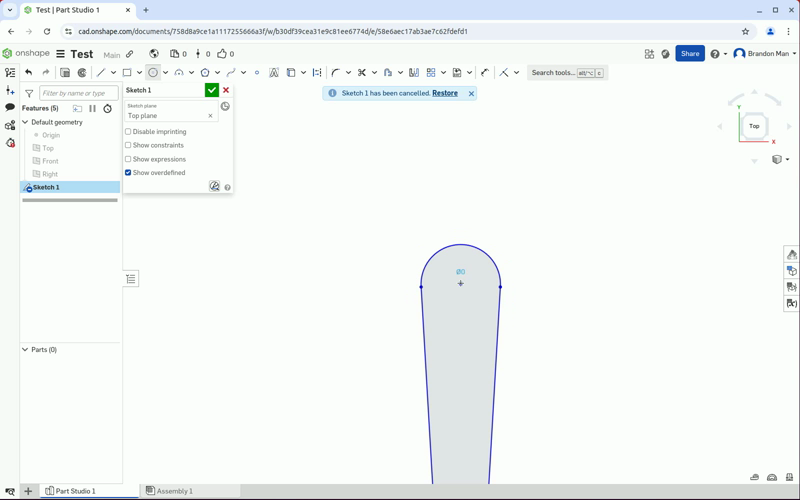
scroll(-6)
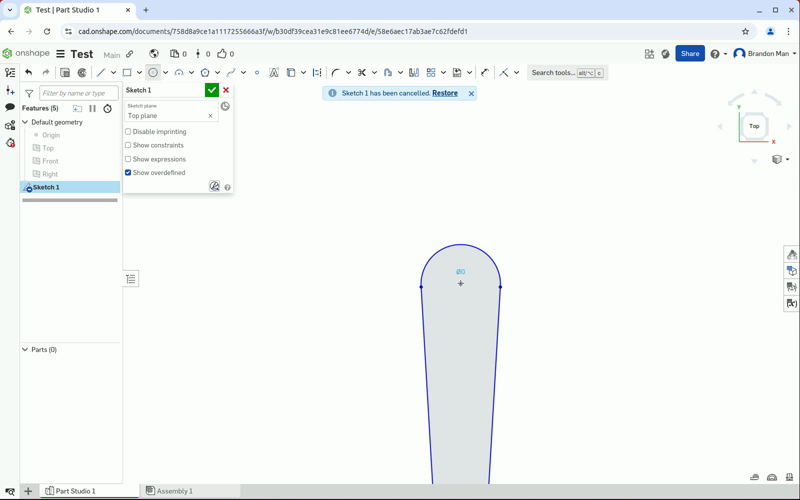
scroll(-6)
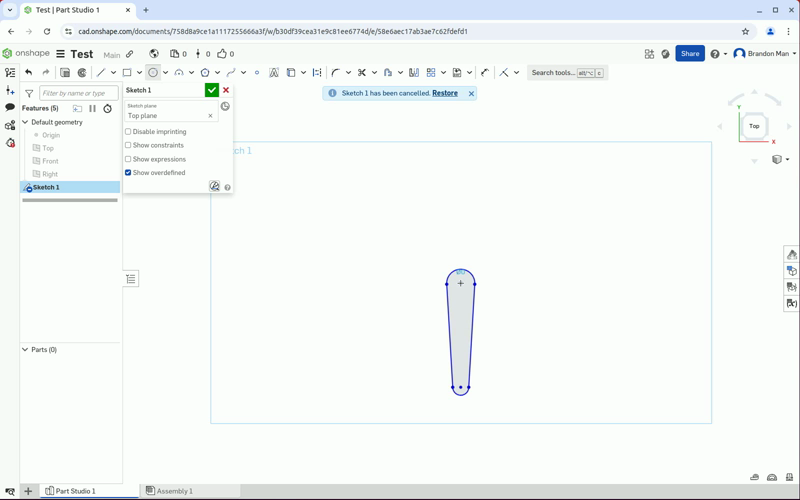
key_up(shift)
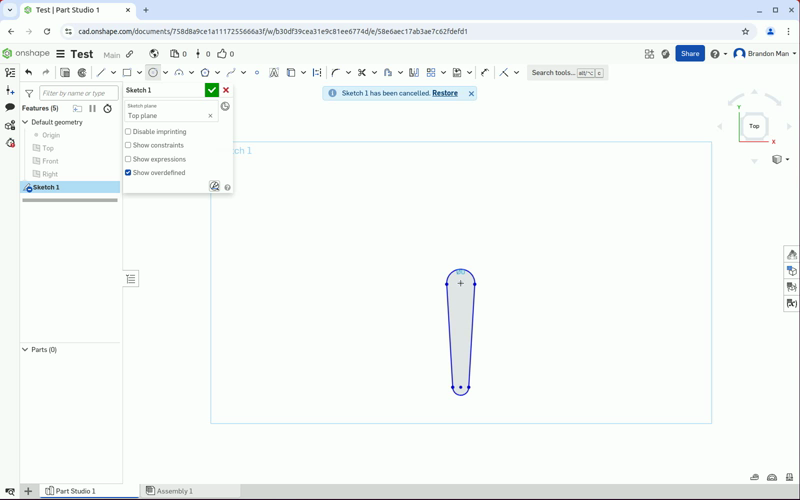
mouse_move(467, 282)
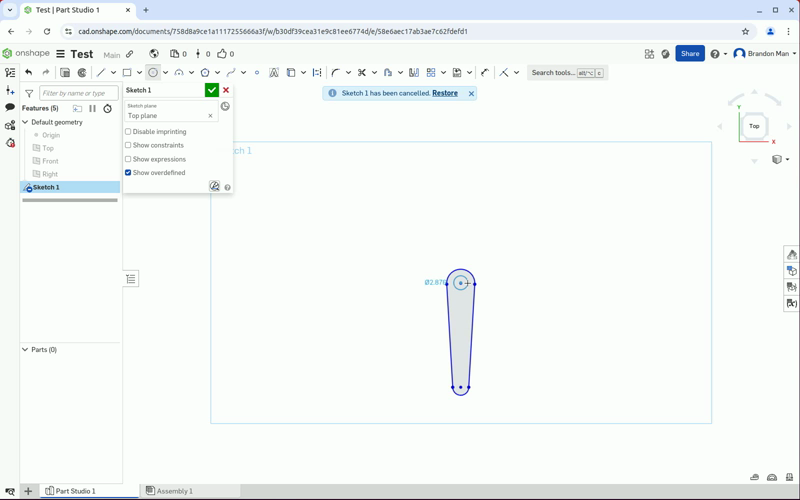
click(467, 282)
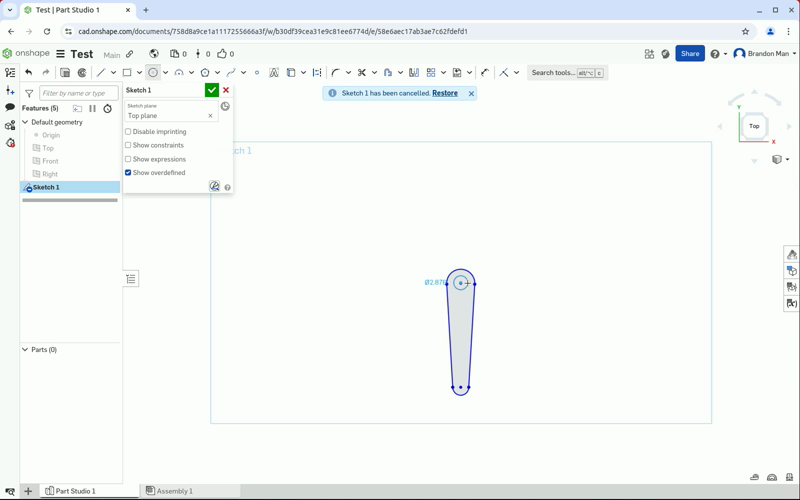
key(esc)
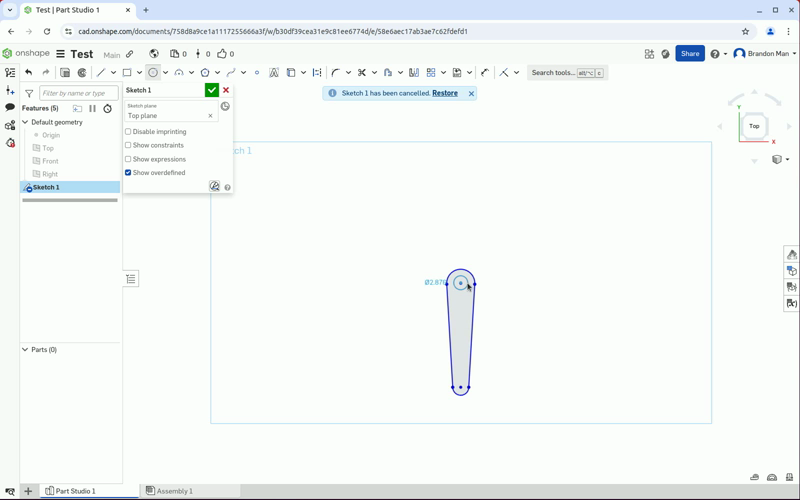
key(c)
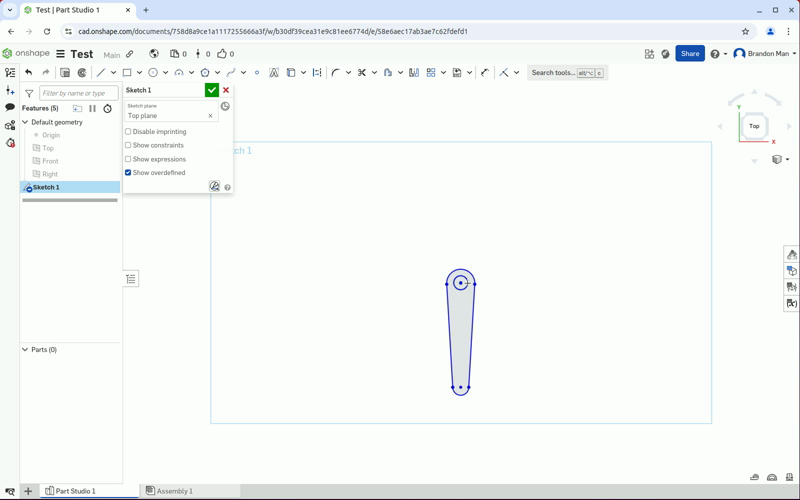
key_down(shift)
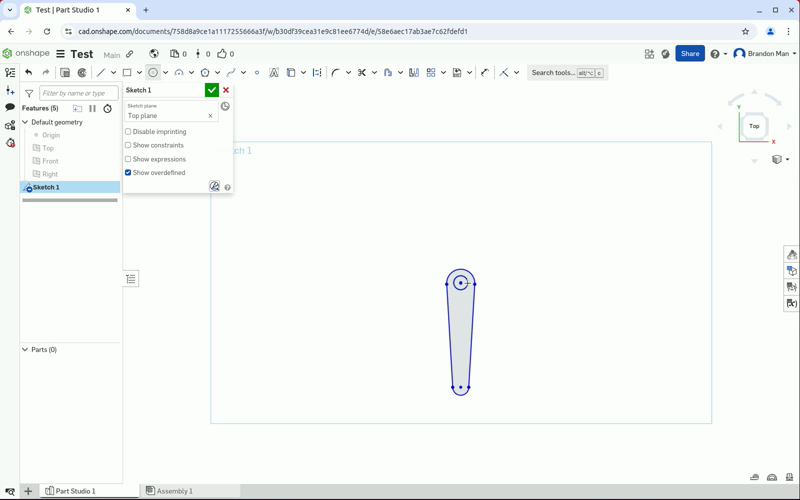
mouse_move(460, 387)
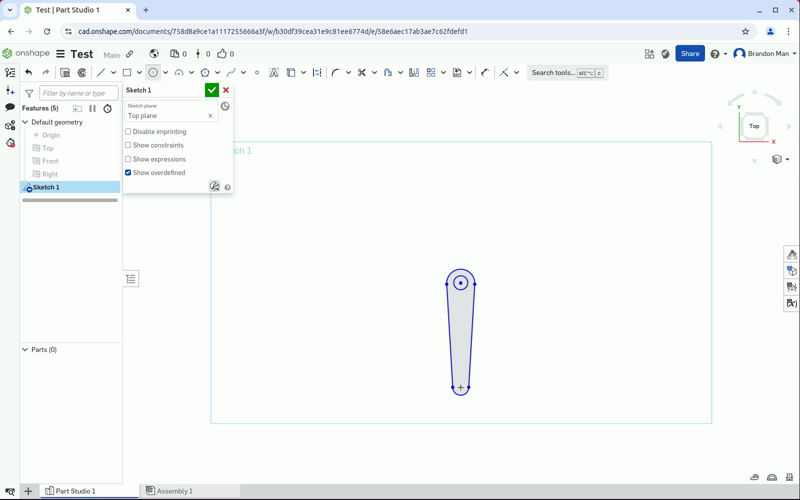
scroll(6)
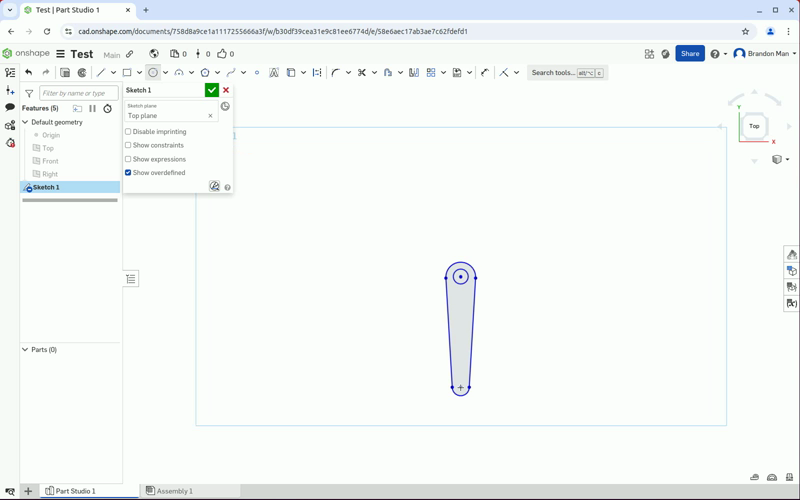
scroll(6)
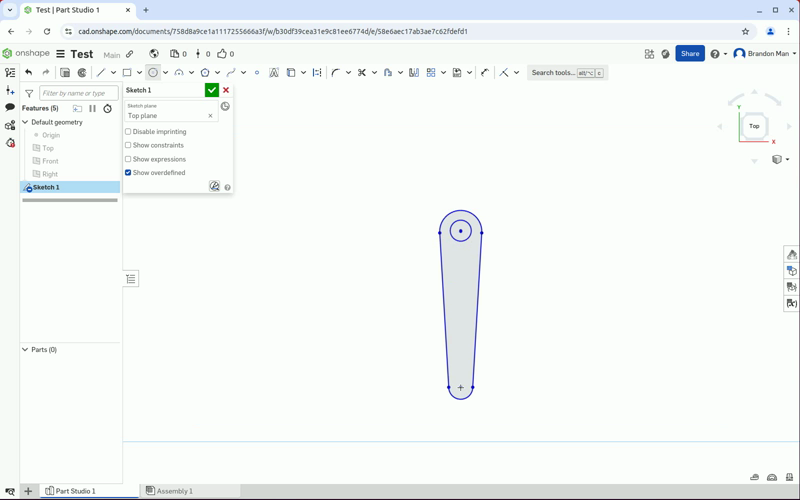
scroll(6)
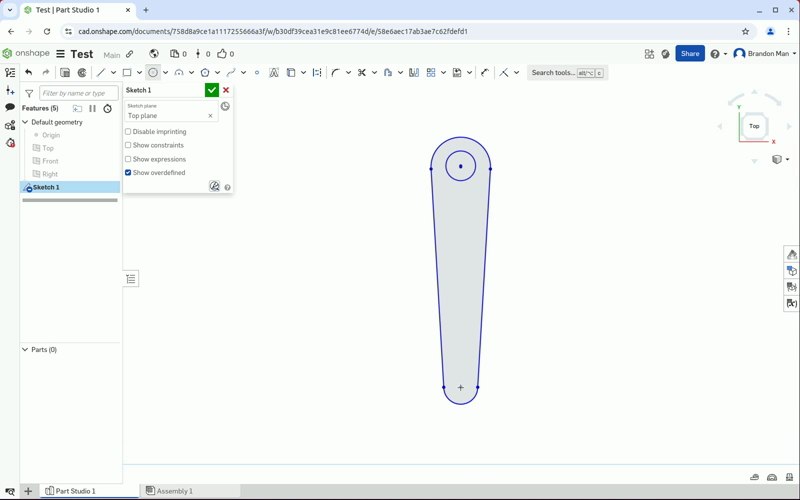
scroll(6)
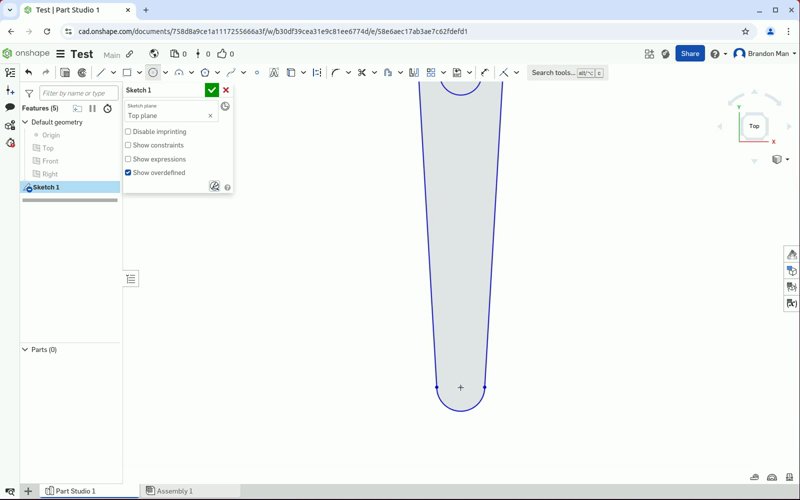
scroll(6)
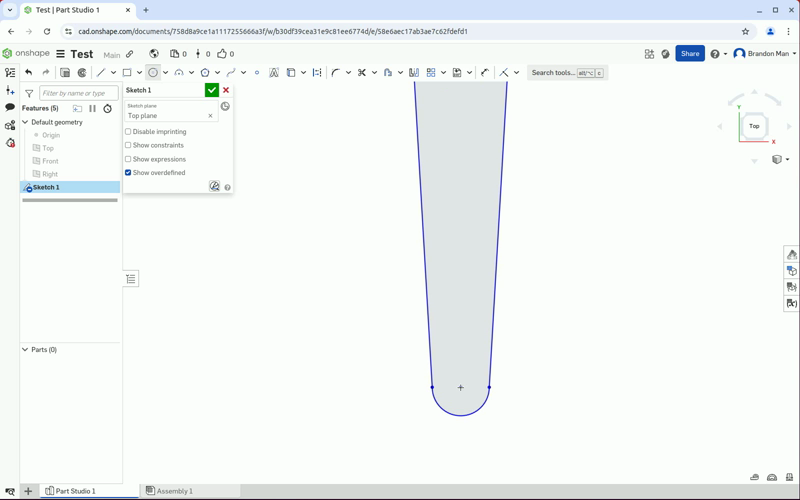
scroll(6)
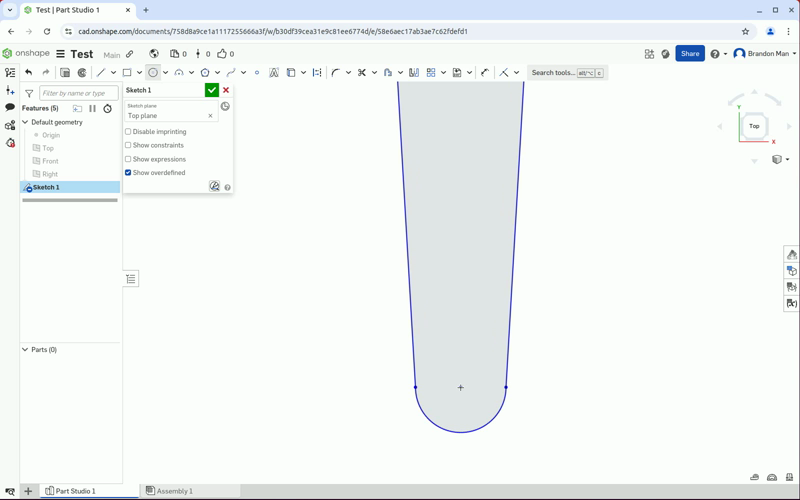
scroll(6)
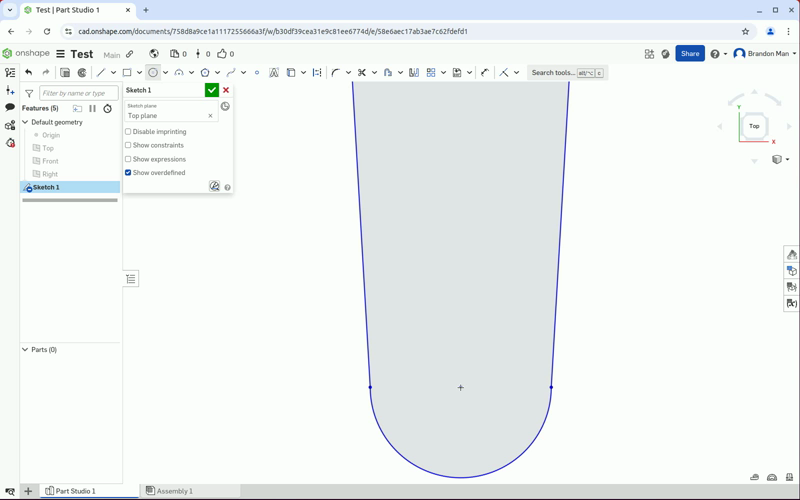
click(460, 387)
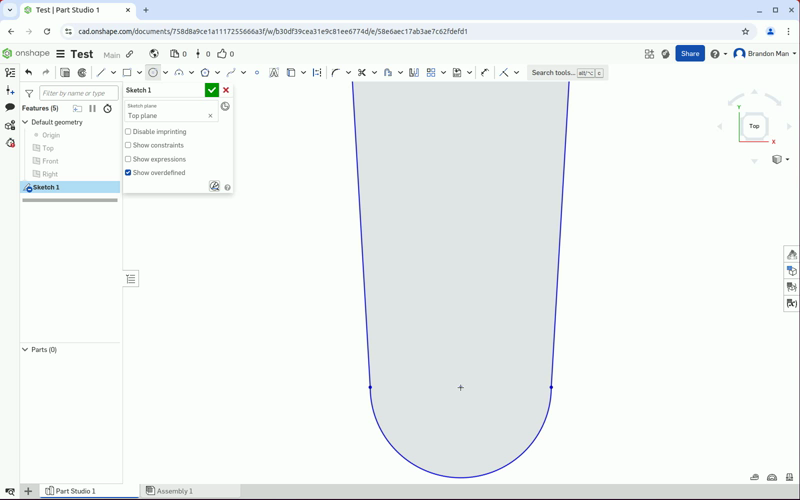
scroll(-6)
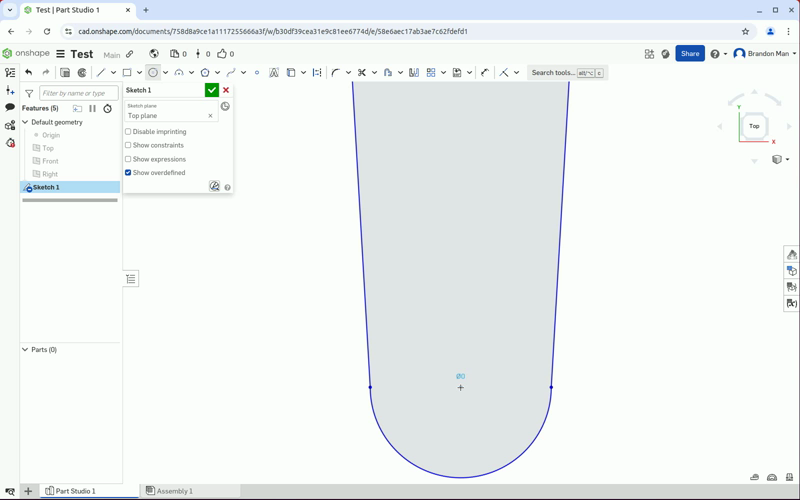
scroll(-6)
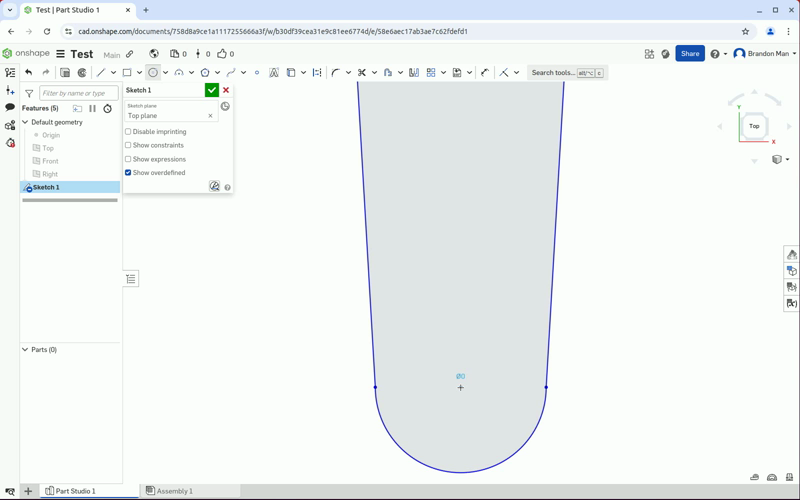
scroll(-6)
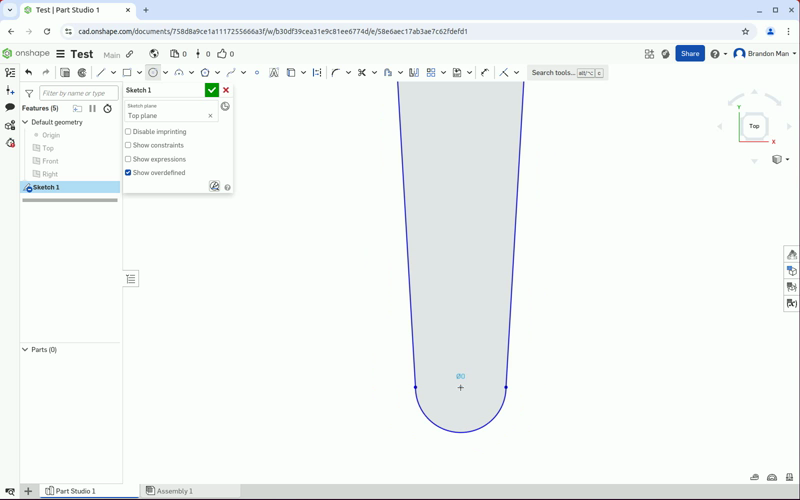
scroll(-6)
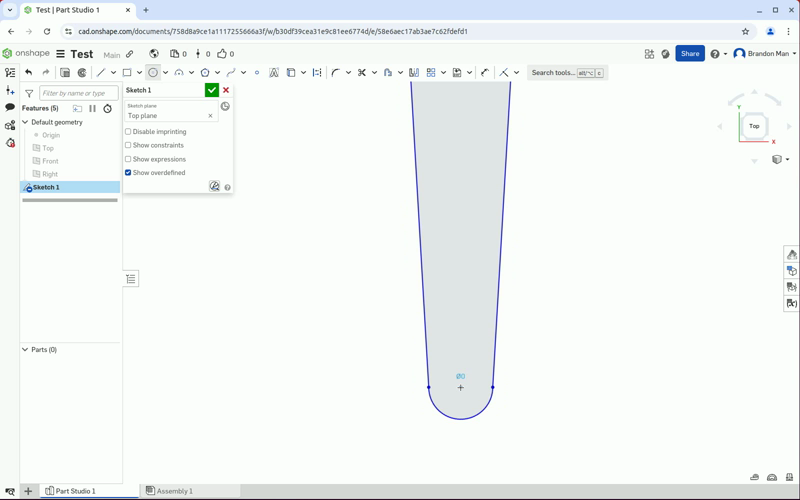
scroll(-6)
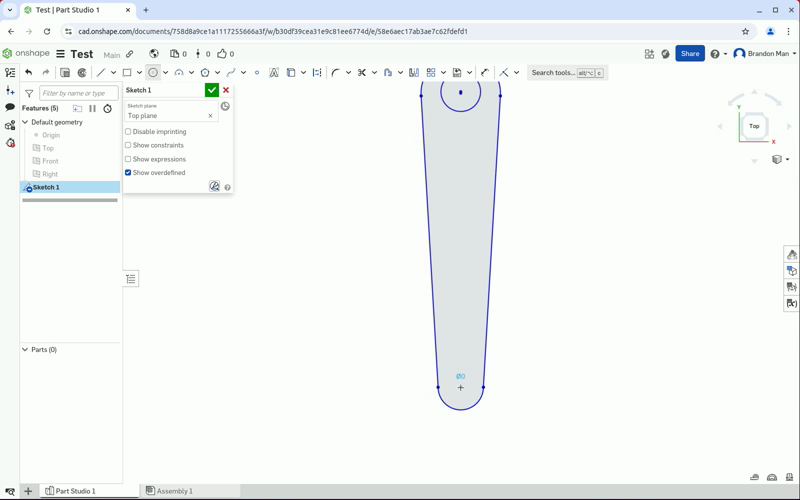
scroll(-6)
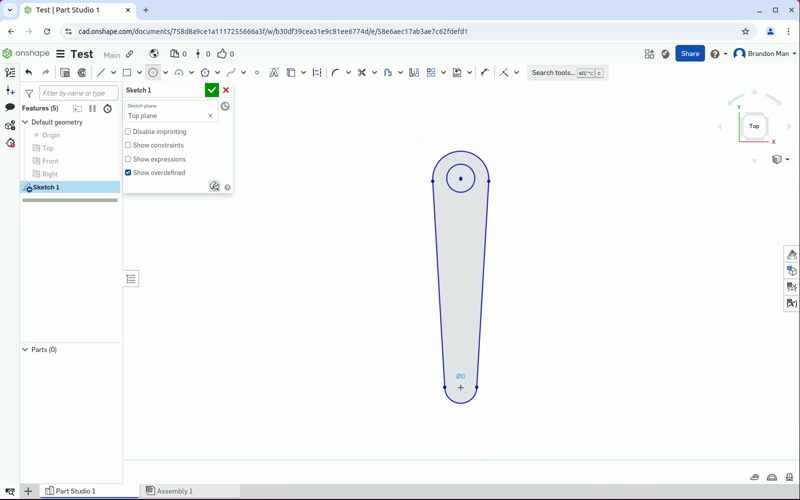
scroll(-6)
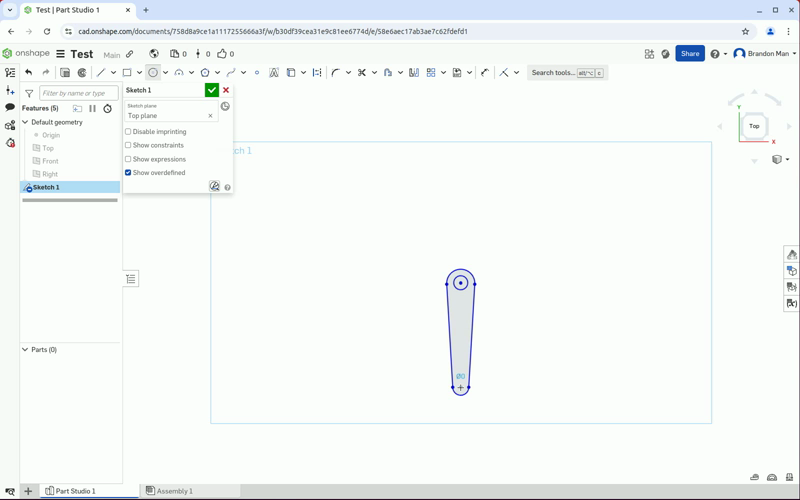
key_up(shift)
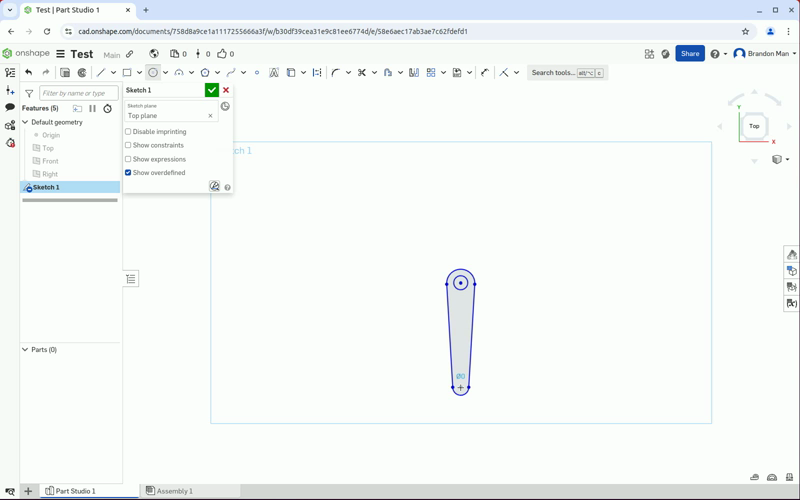
mouse_move(466, 387)
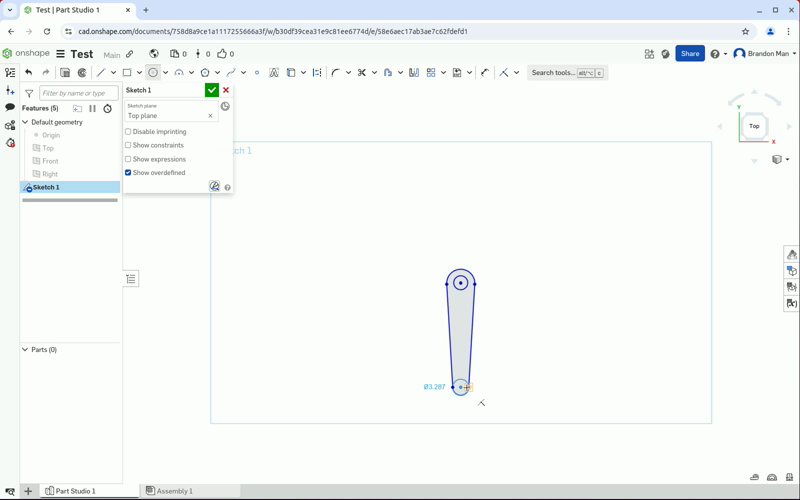
scroll(6)
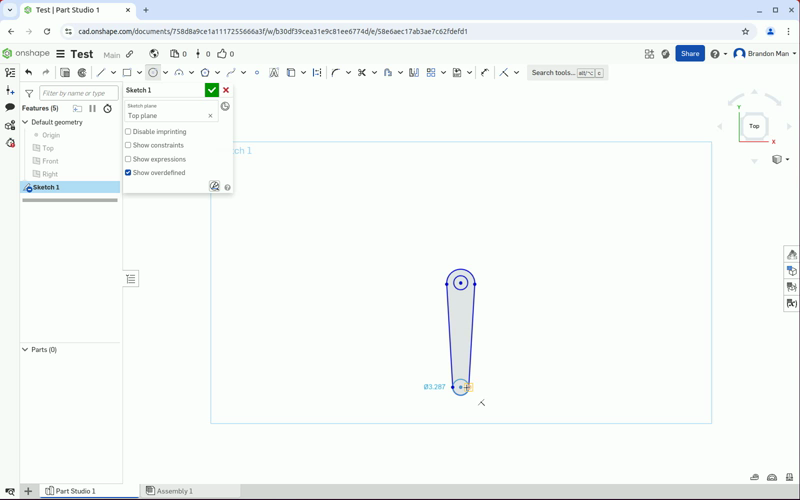
scroll(6)
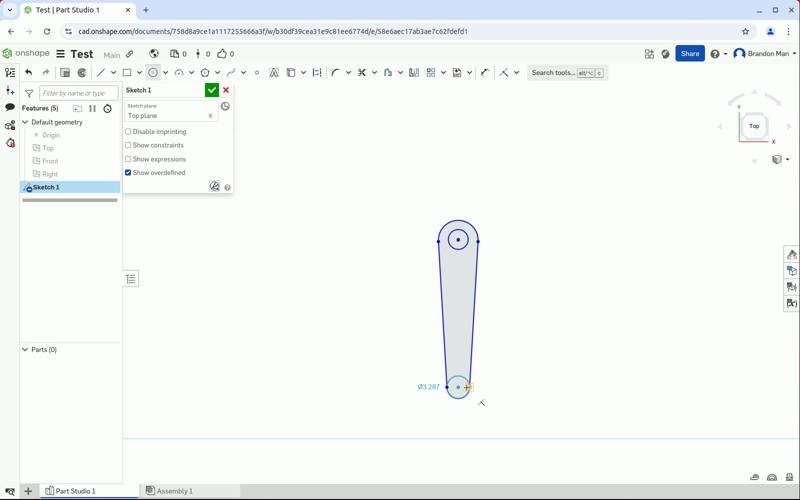
scroll(6)
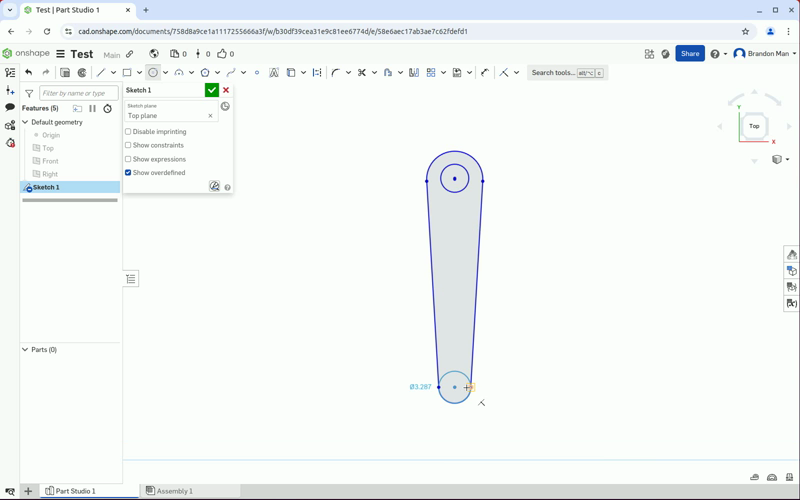
scroll(6)
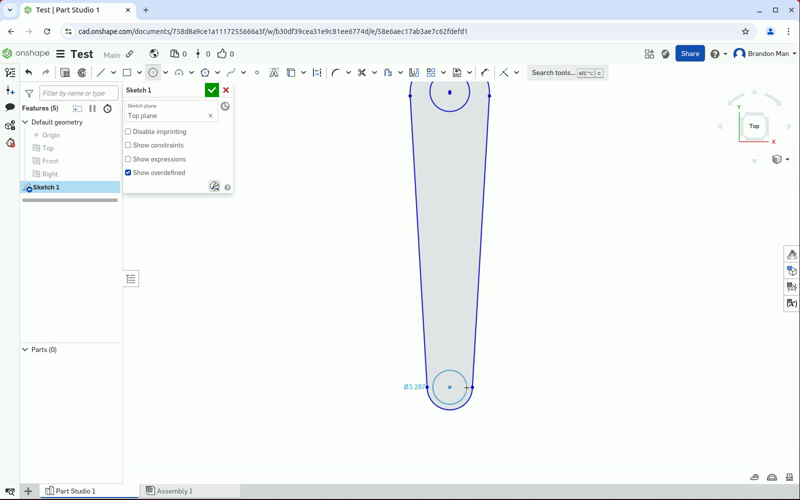
scroll(6)
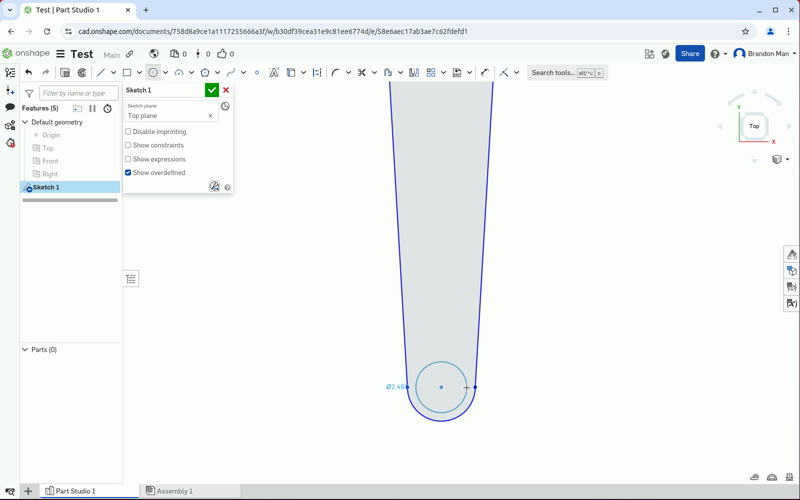
scroll(6)
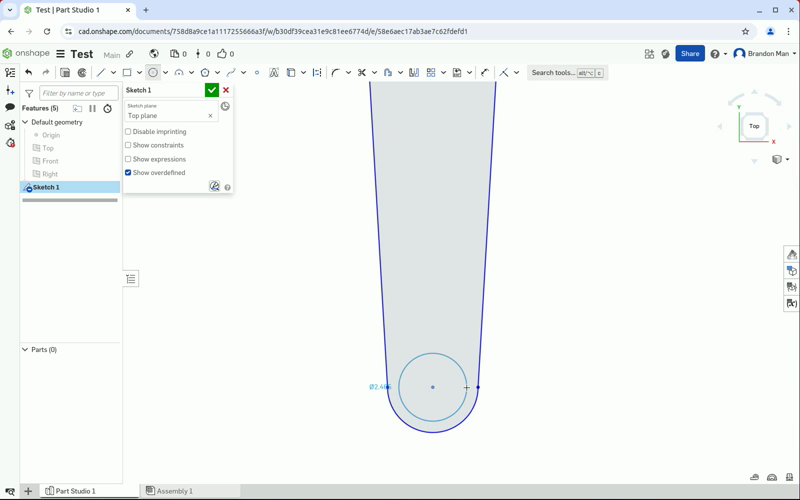
scroll(6)
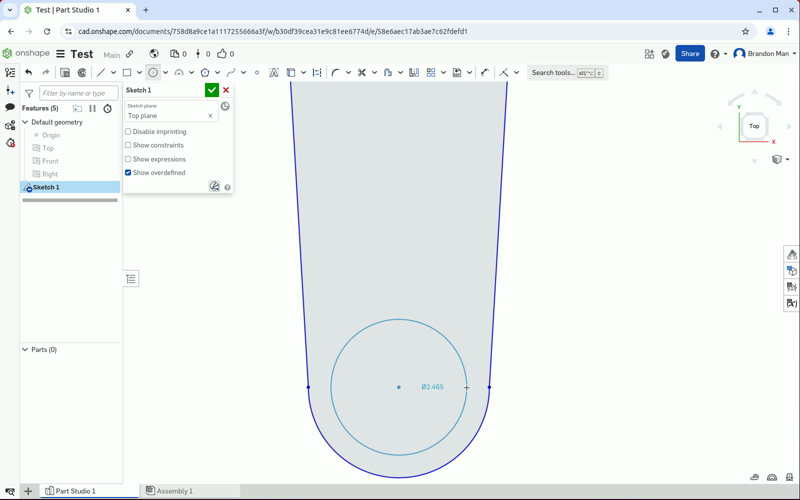
click(466, 387)
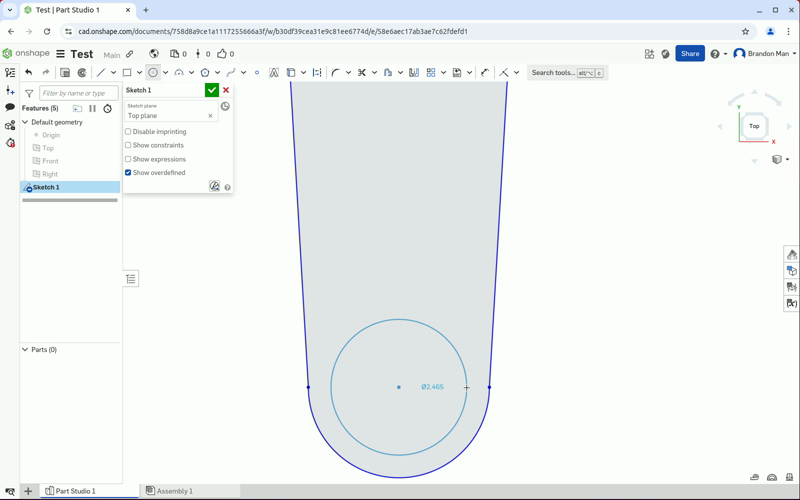
scroll(-6)
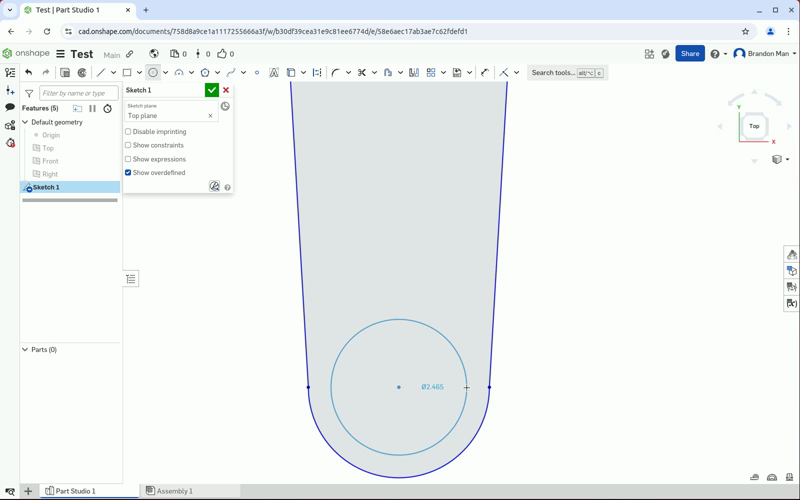
scroll(-6)
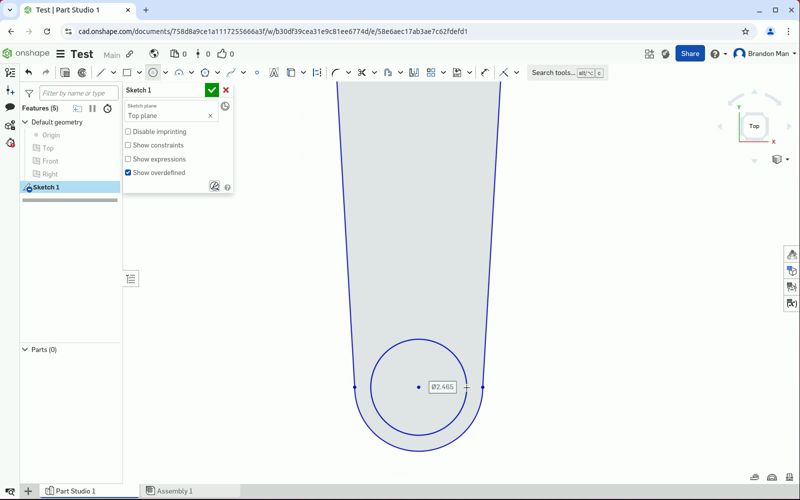
scroll(-6)
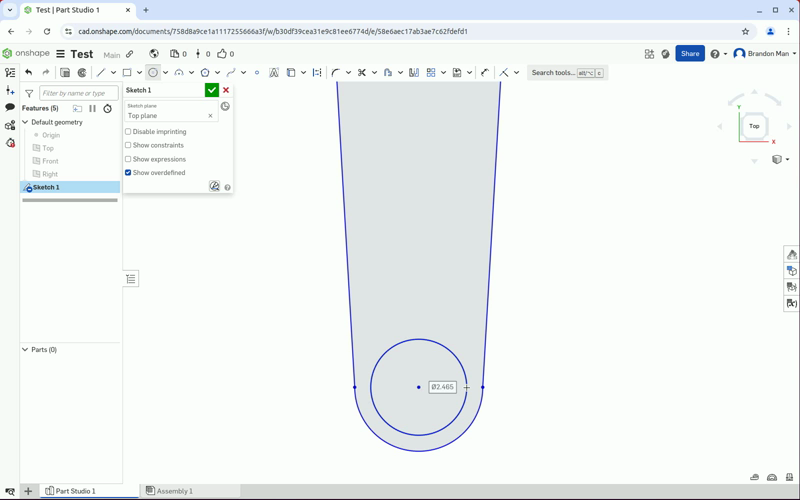
scroll(-6)
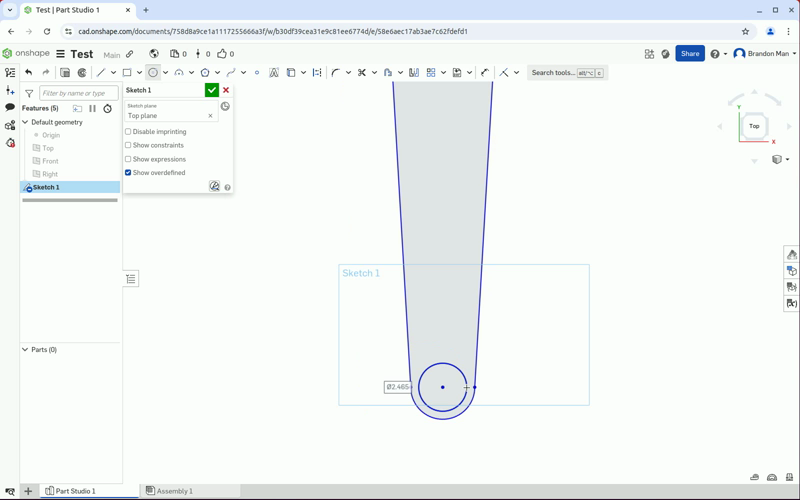
scroll(-6)
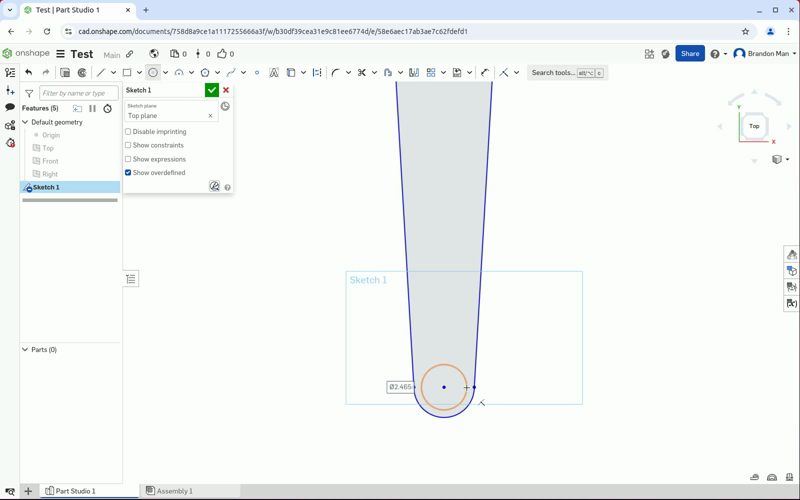
scroll(-6)
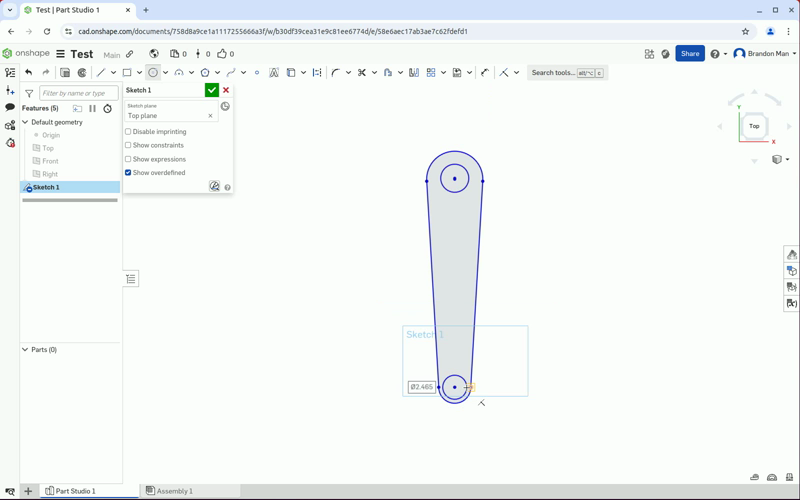
scroll(-6)
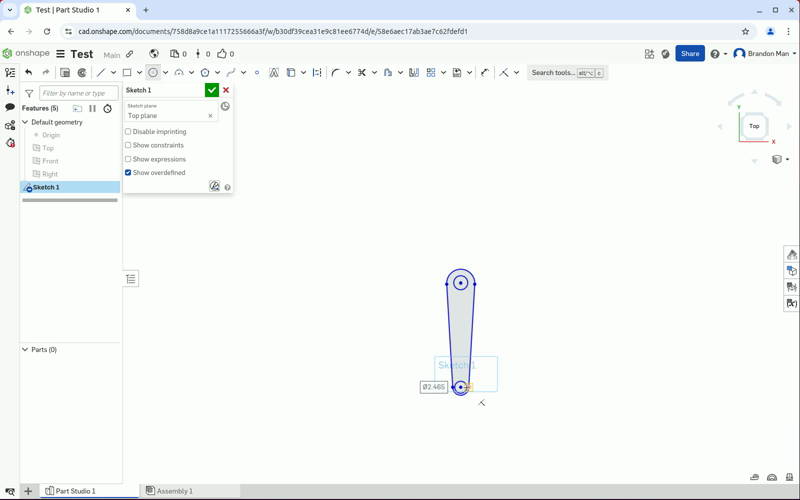
key(esc)
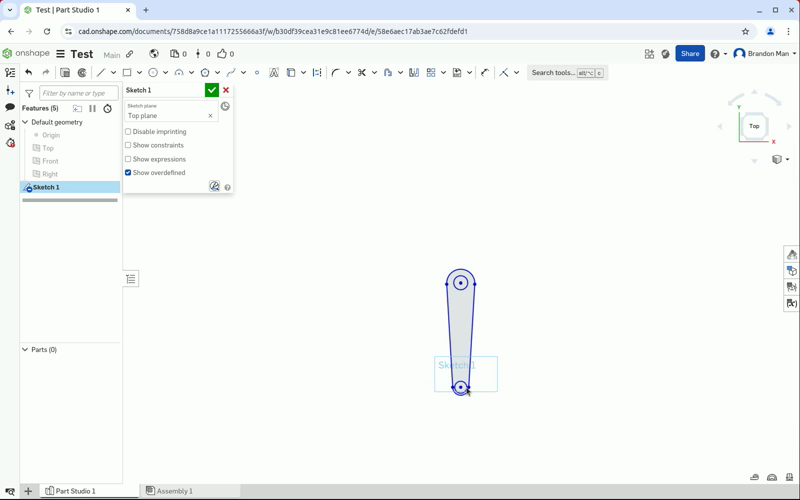
key(c)
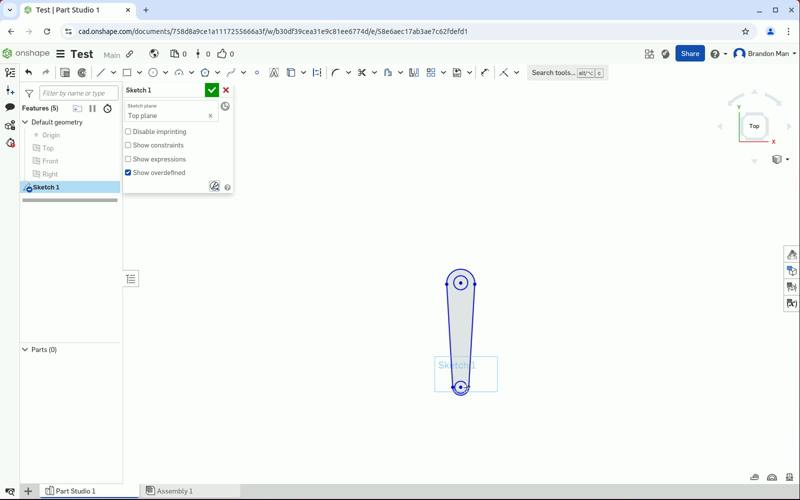
key_down(shift)
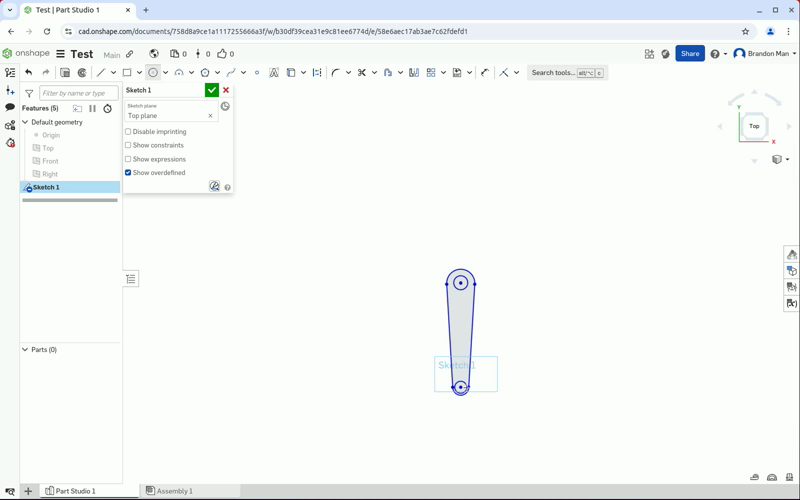
mouse_move(460, 303)
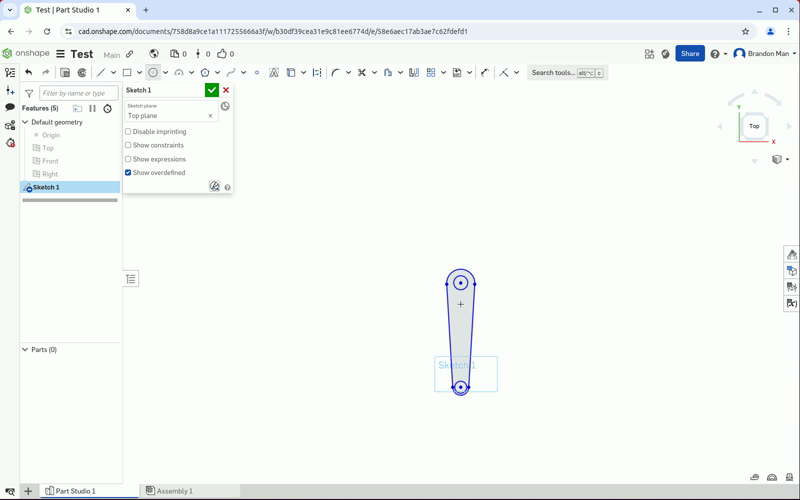
click(460, 303)
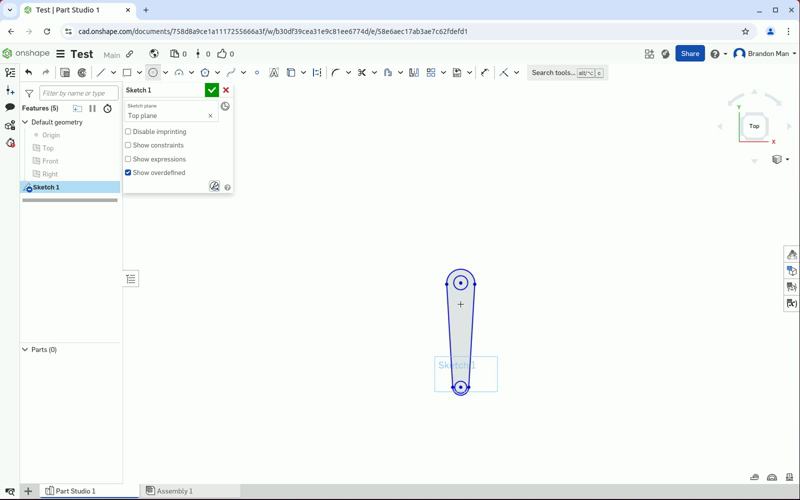
key_up(shift)
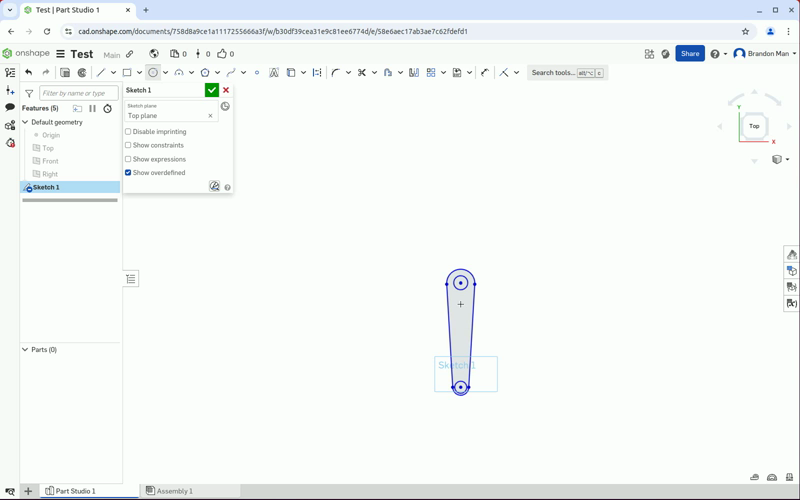
mouse_move(463, 303)
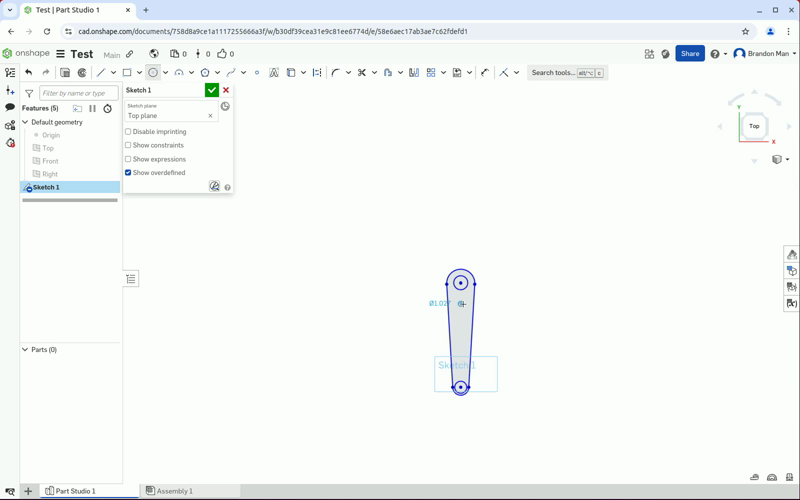
scroll(6)
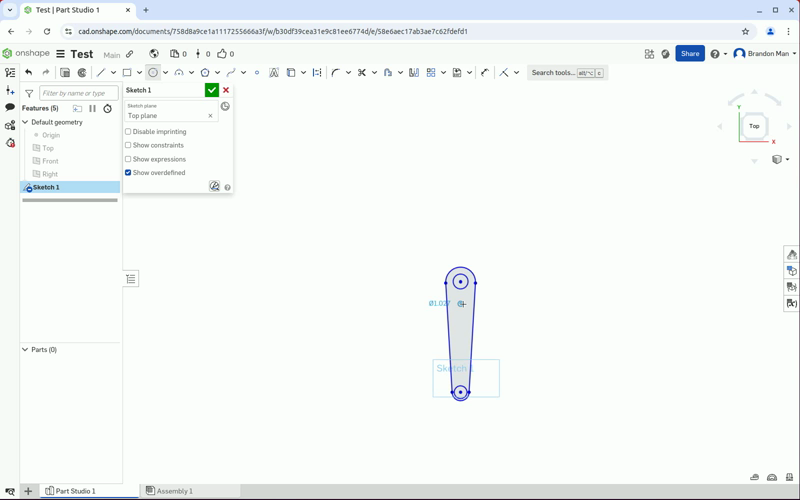
scroll(6)
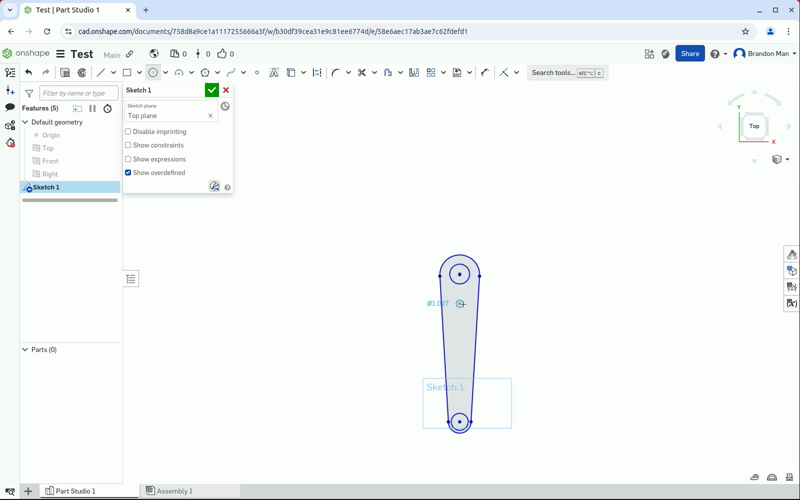
scroll(6)
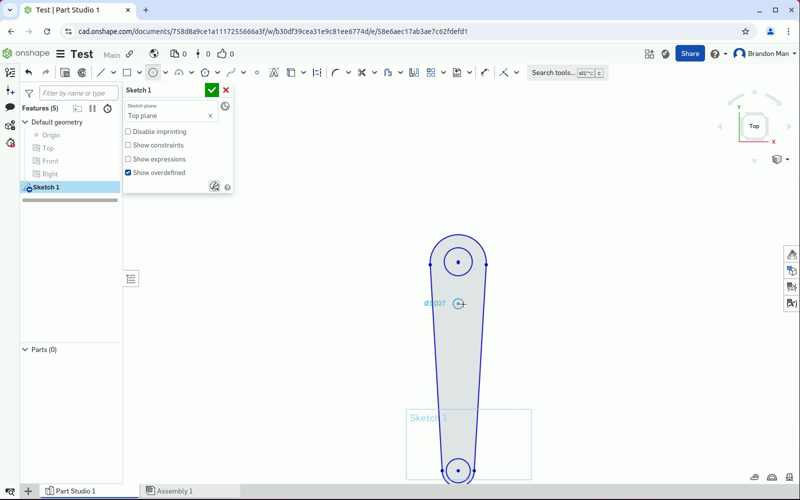
scroll(6)
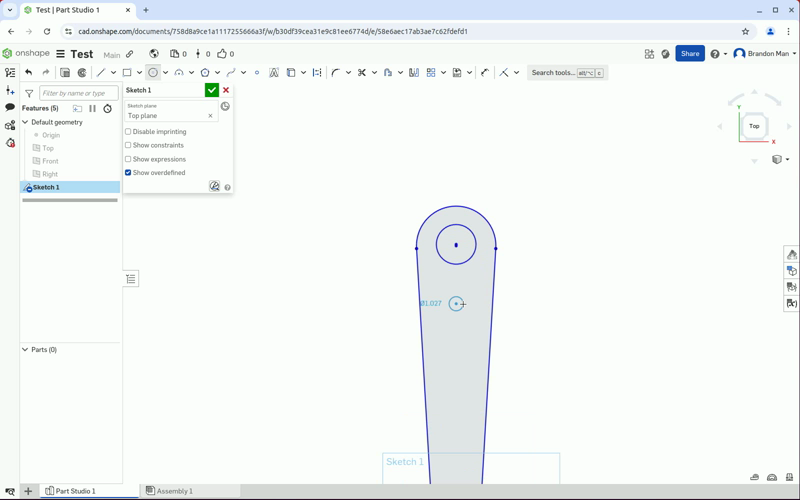
scroll(6)
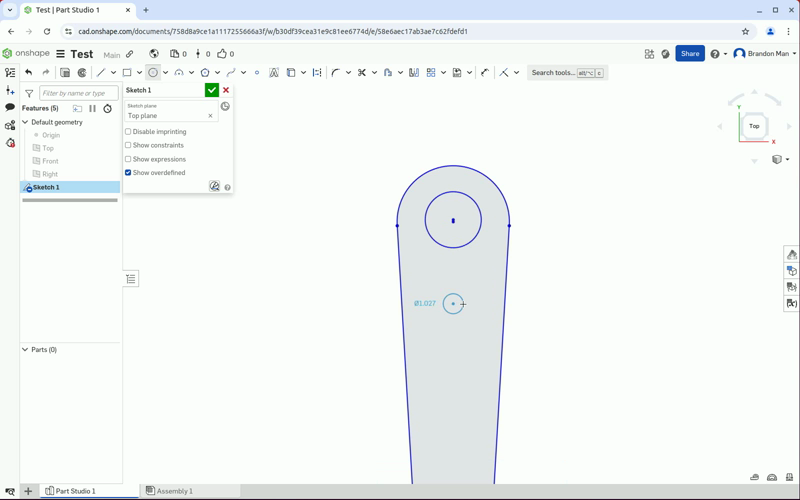
scroll(6)
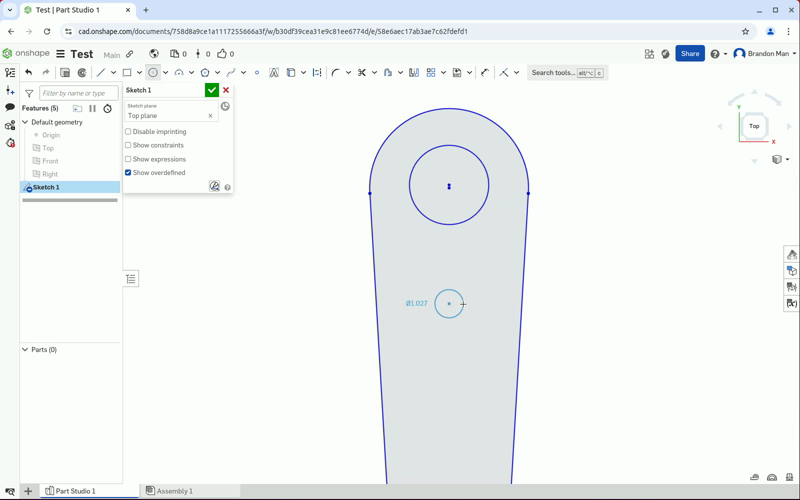
scroll(6)
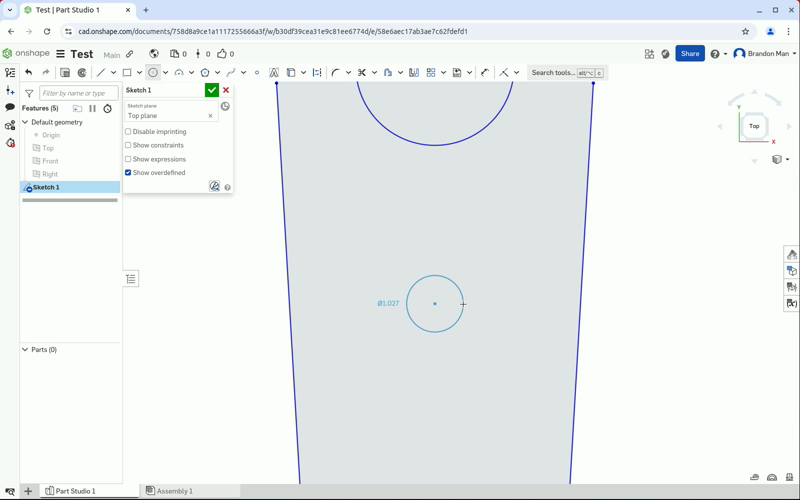
click(463, 303)
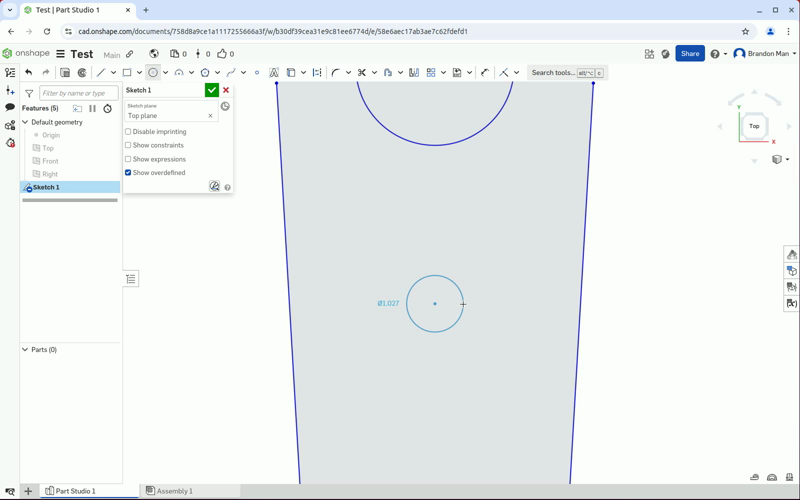
scroll(-6)
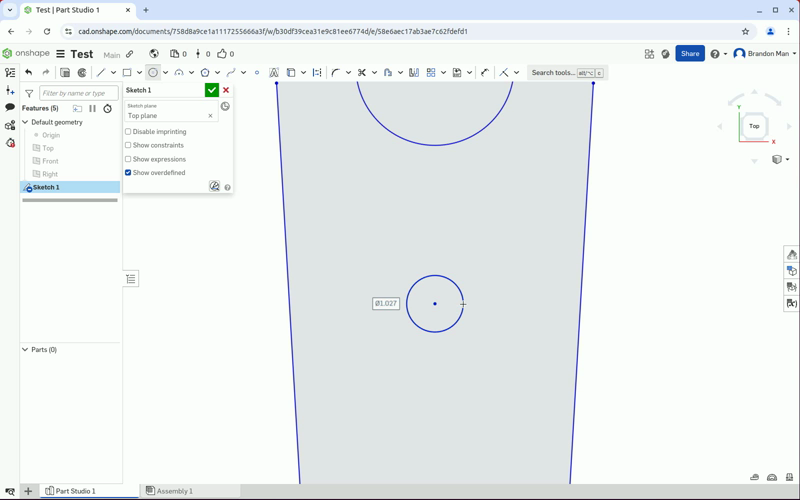
scroll(-6)
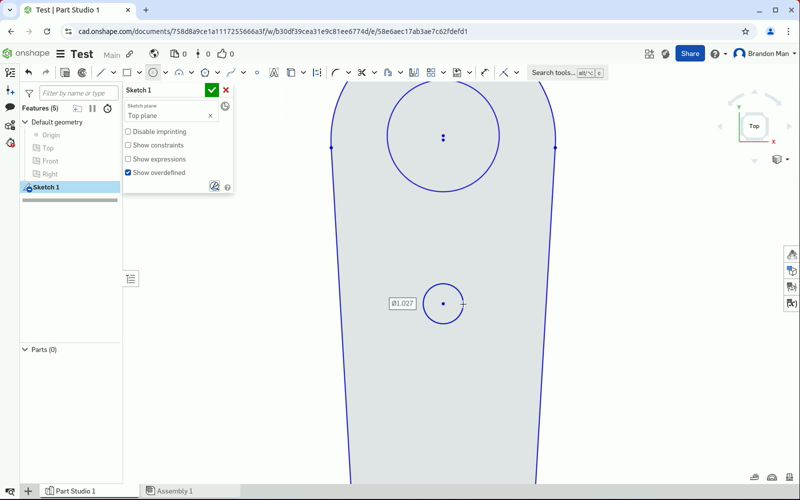
scroll(-6)
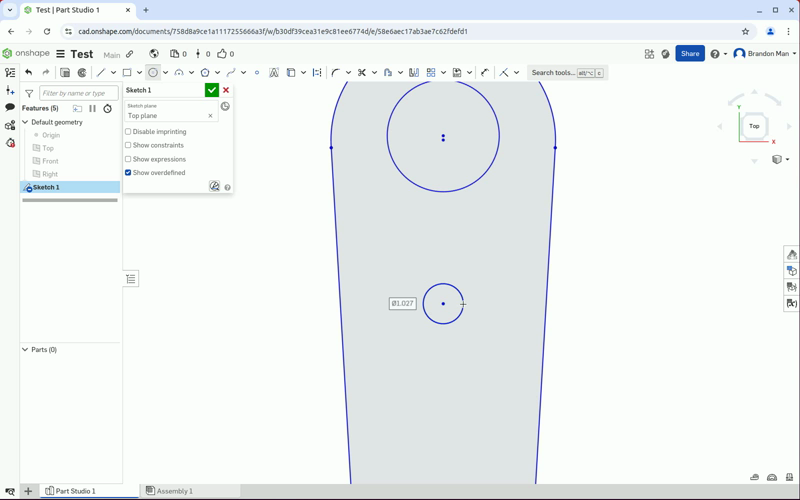
scroll(-6)
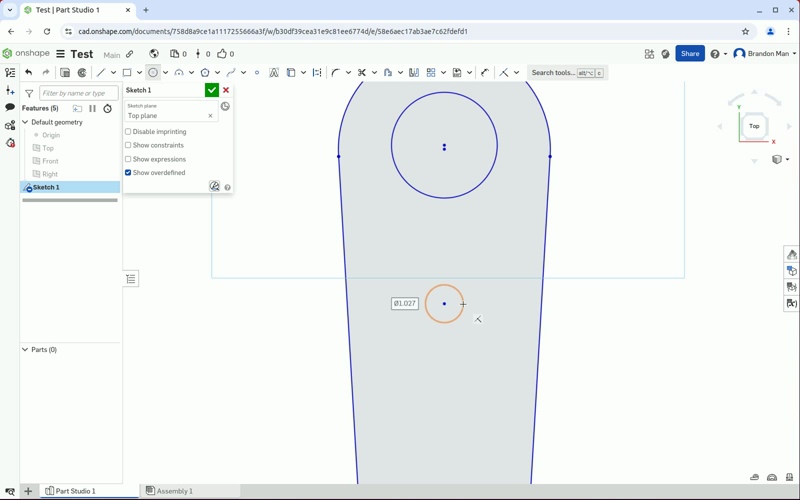
scroll(-6)
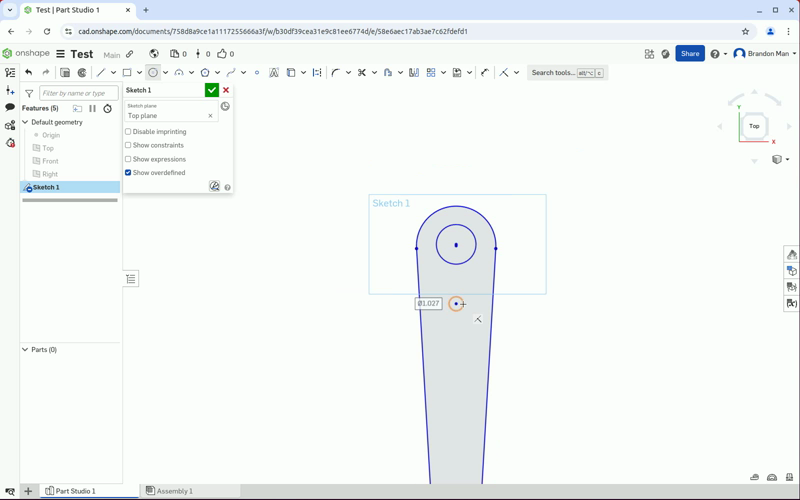
scroll(-6)
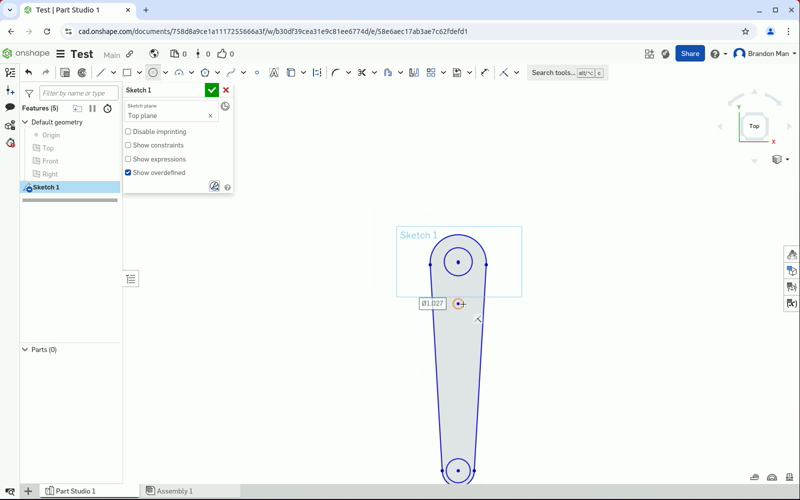
scroll(-6)
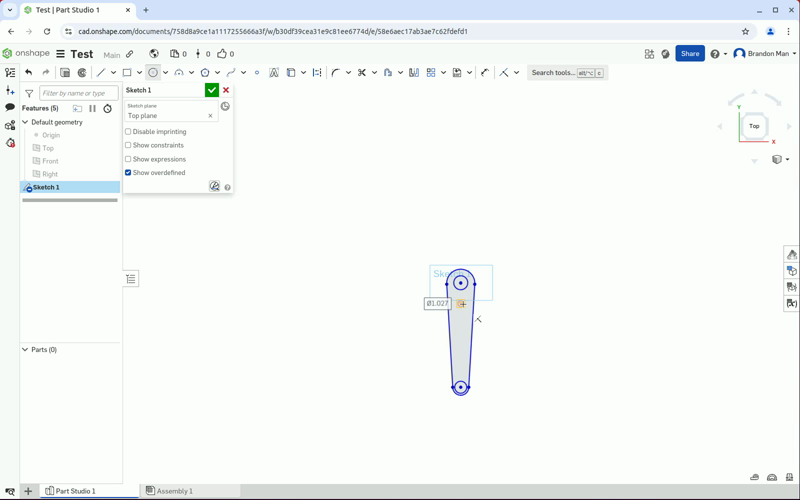
key(esc)
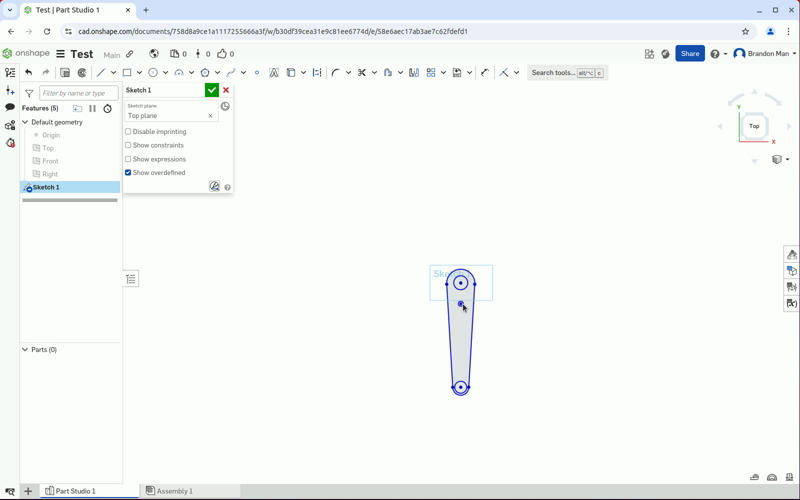
mouse_move(458, 314)
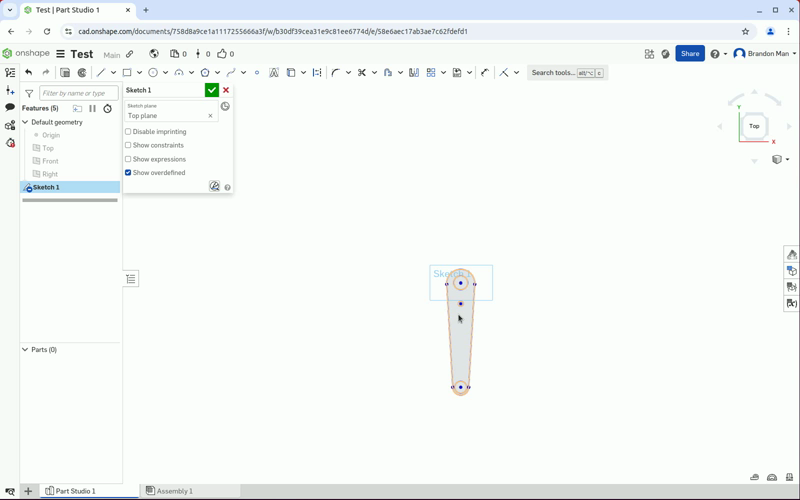
click(458, 314)
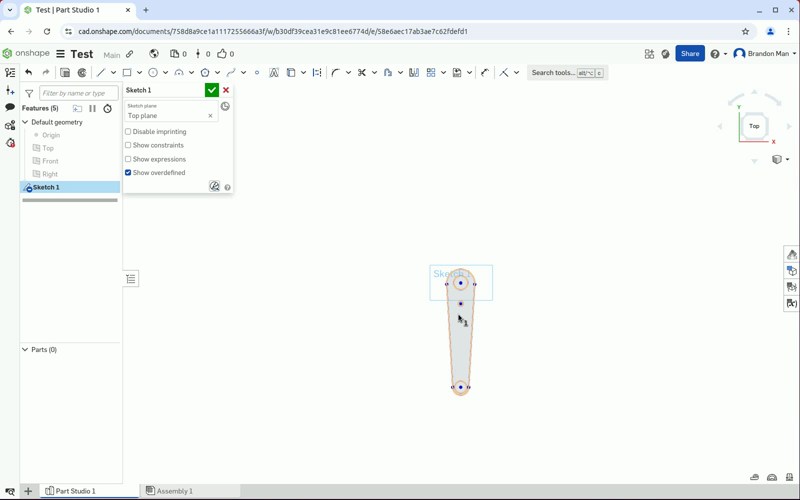
mouse_move(73, 352)
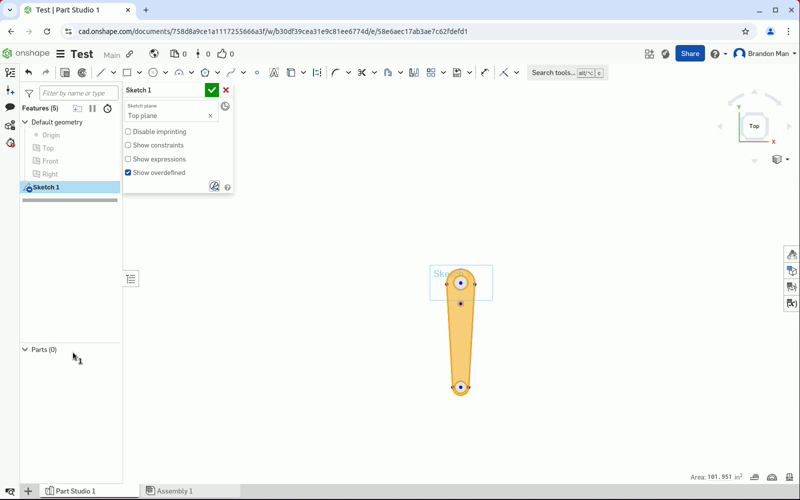
key(shift+y)
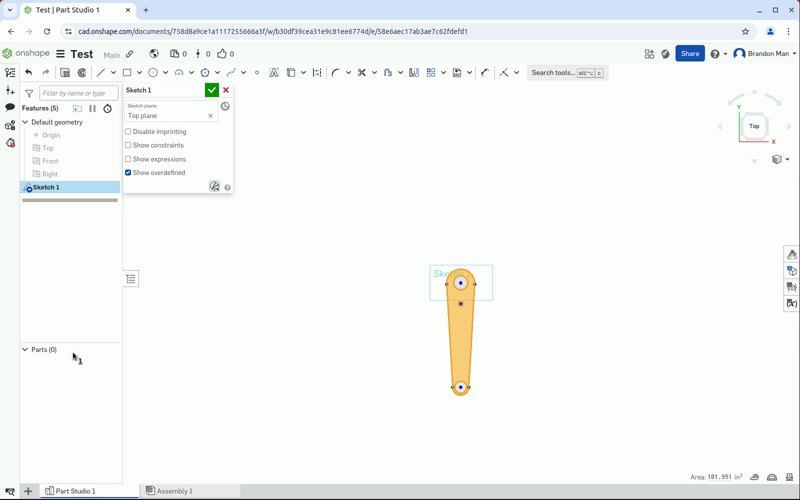
key(shift+e)
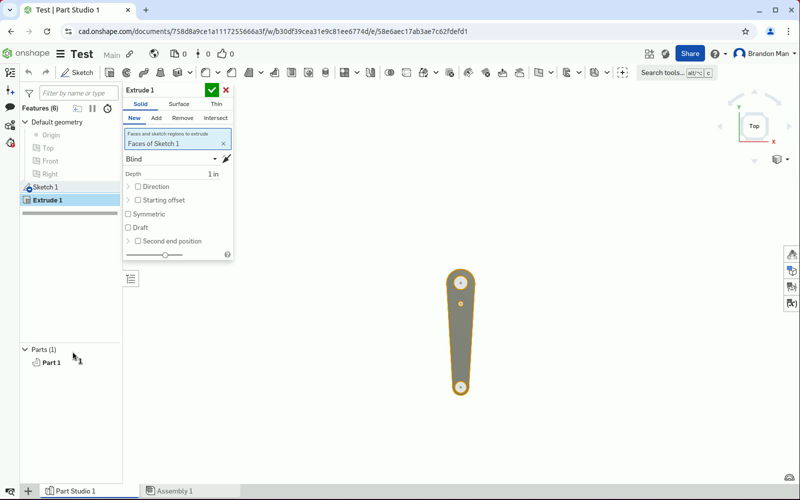
mouse_move(143, 106)
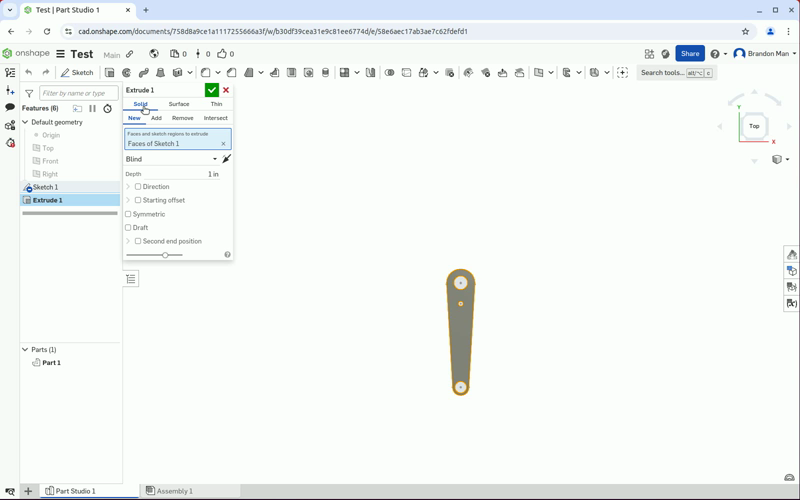
click(143, 106)
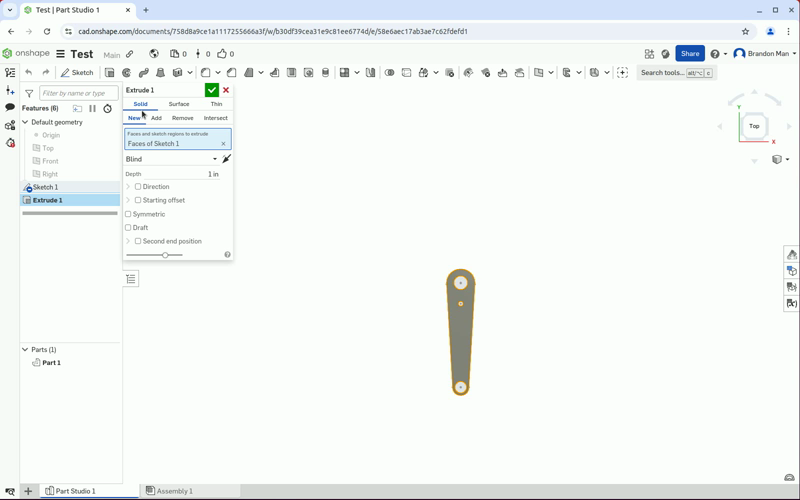
mouse_move(137, 120)
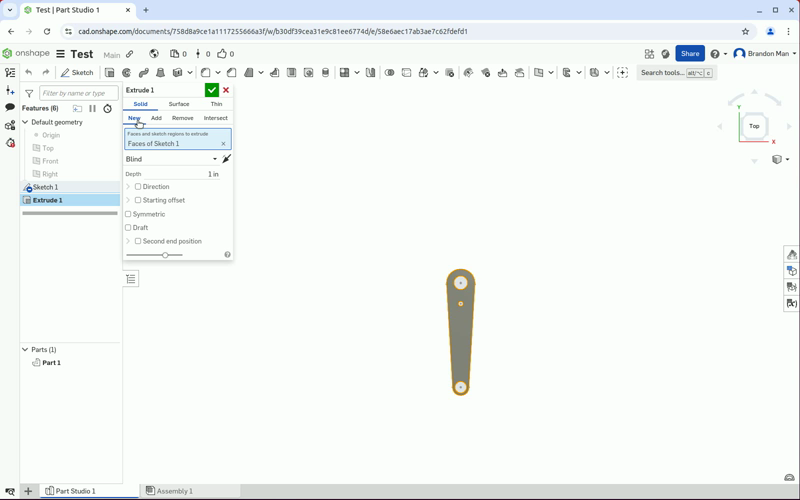
click(137, 120)
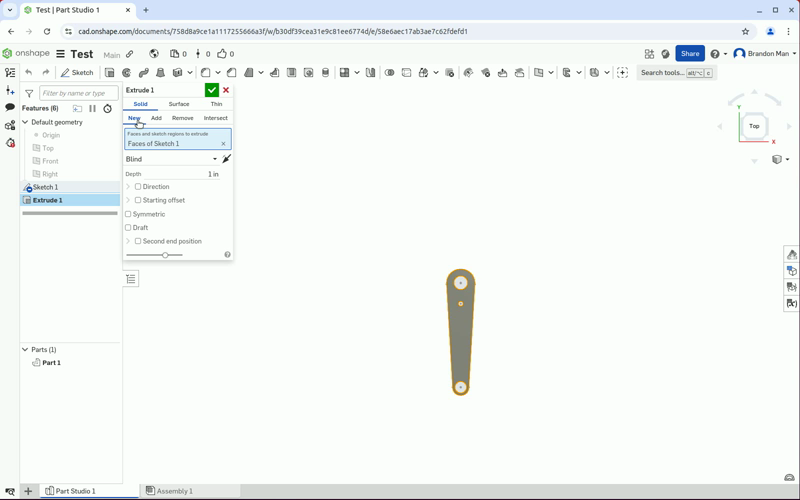
key(tab, 4)
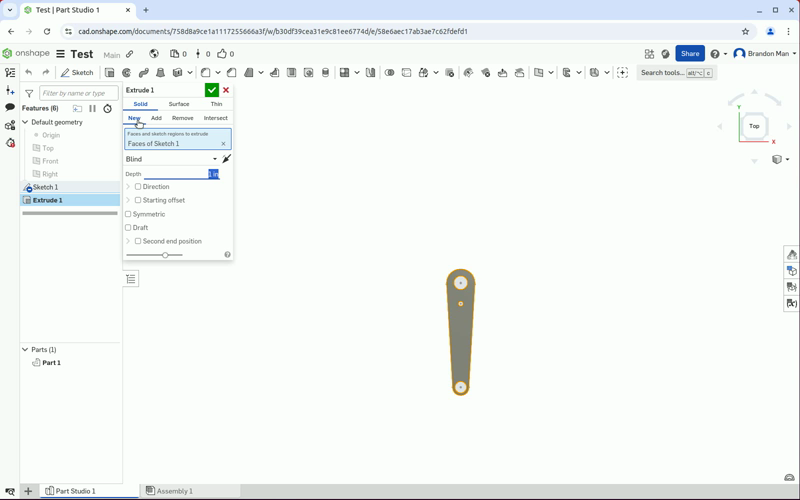
text(1.685)
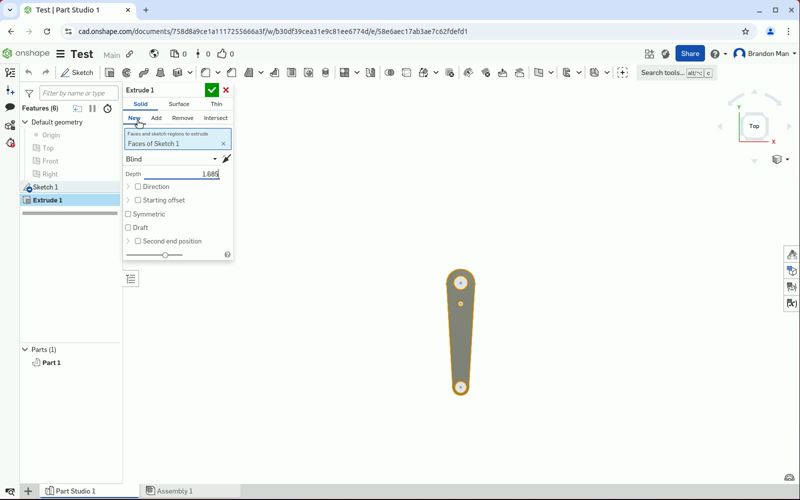
key(enter)
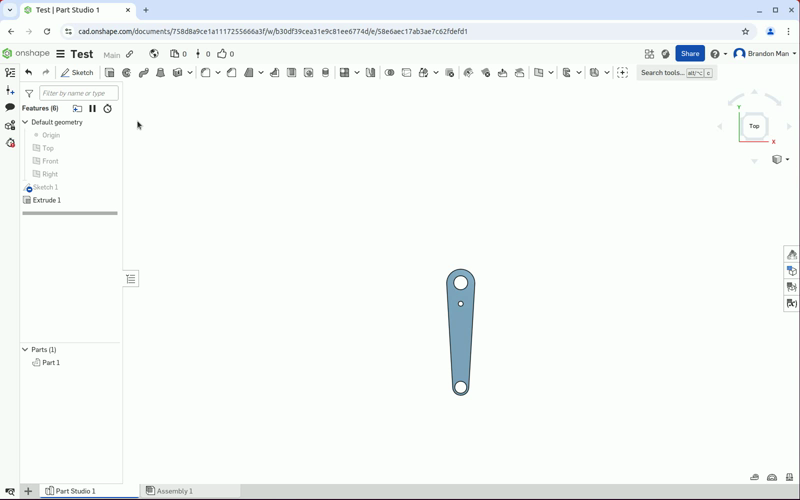
key(shift+h)
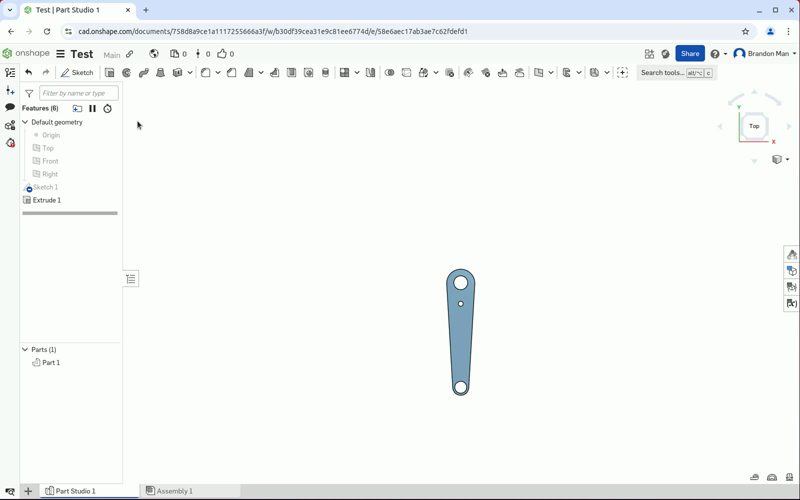
key(shift+h)
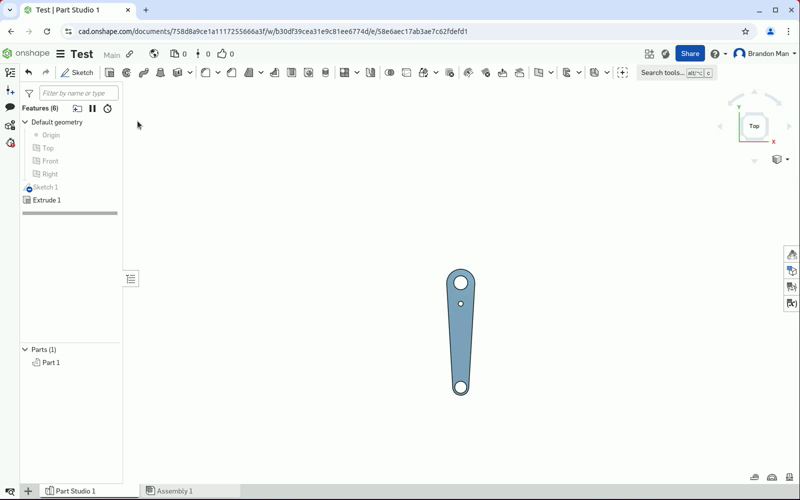
mouse_move(73, 189)
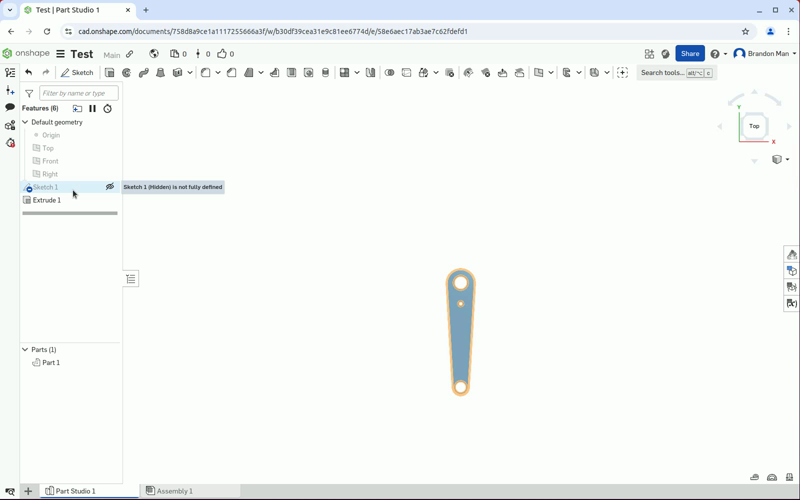
click(73, 189)
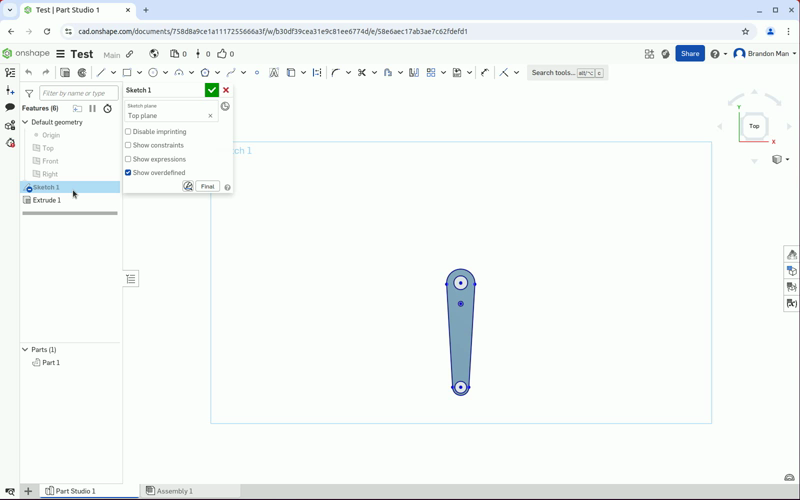
mouse_move(229, 92)
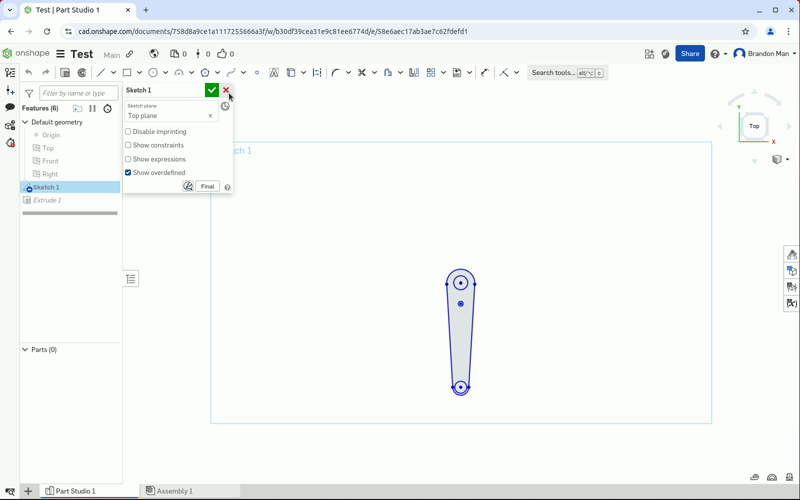
click(229, 92)
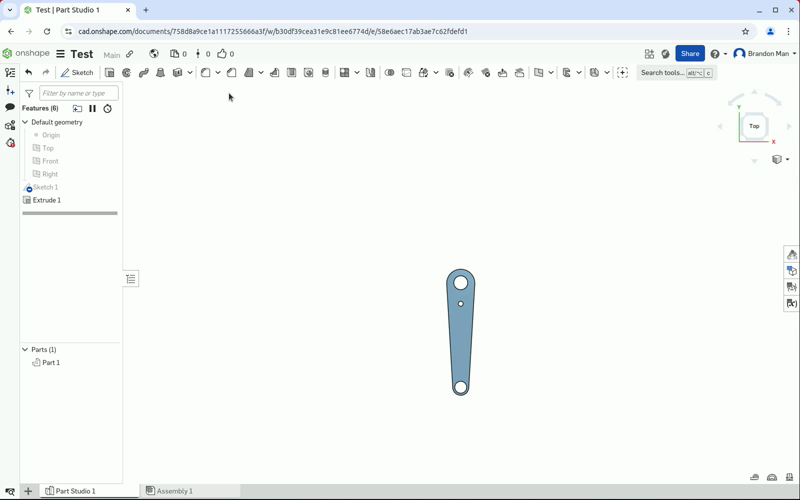
mouse_move(541, 75)
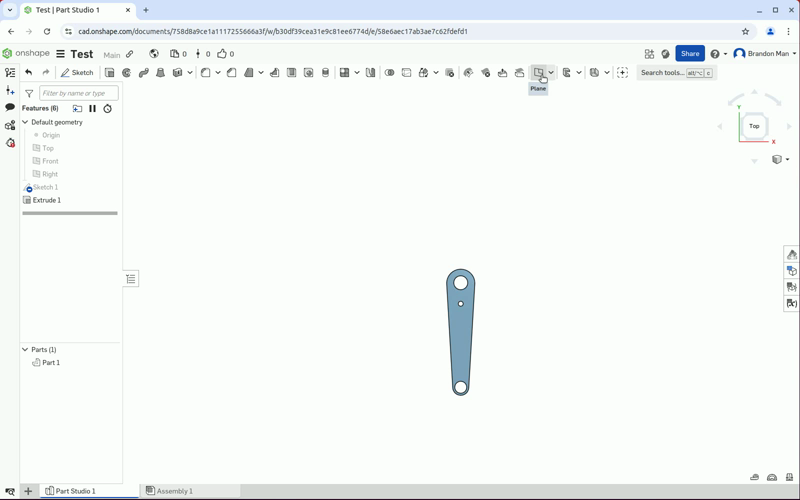
click(541, 75)
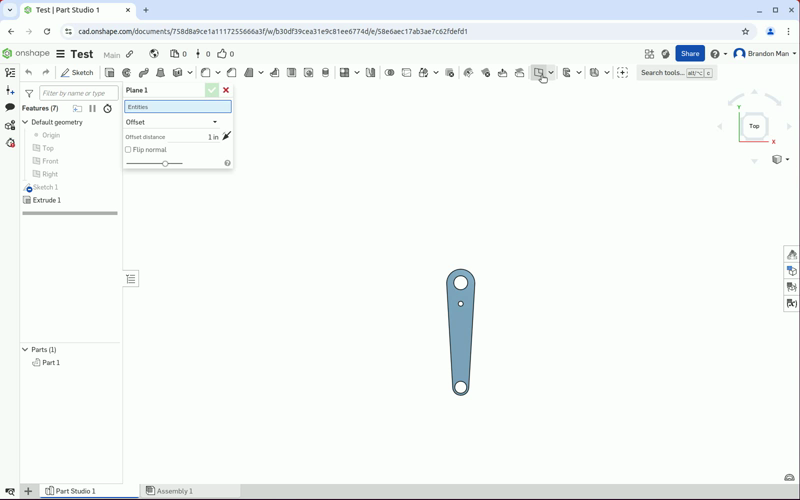
mouse_move(73, 150)
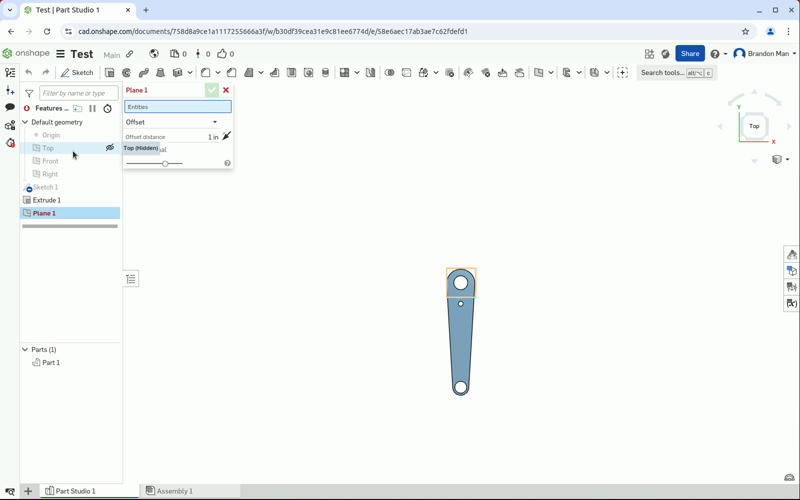
click(73, 150)
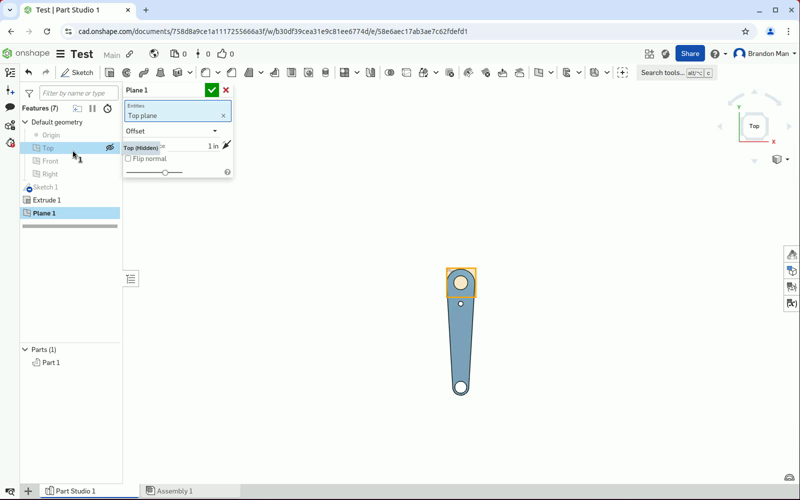
key(tab, 2)
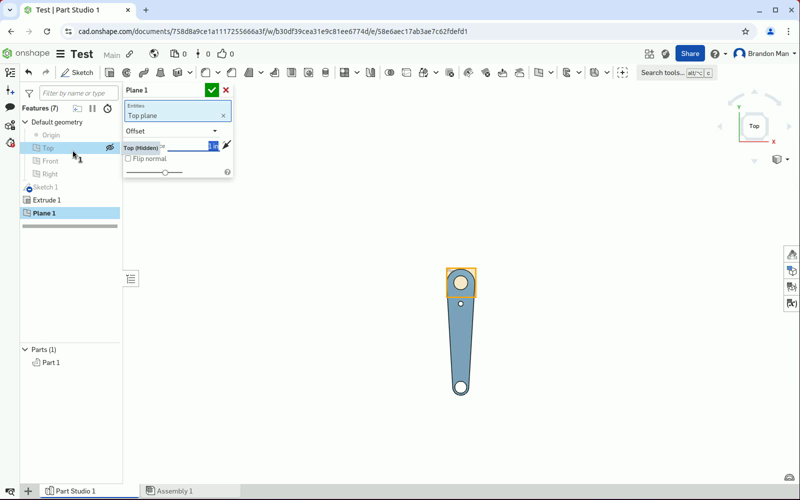
text(1.695)
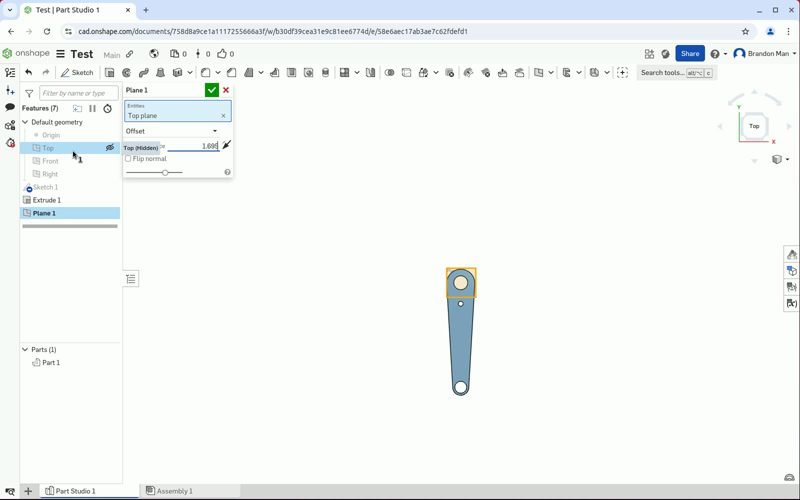
key(enter, 2)
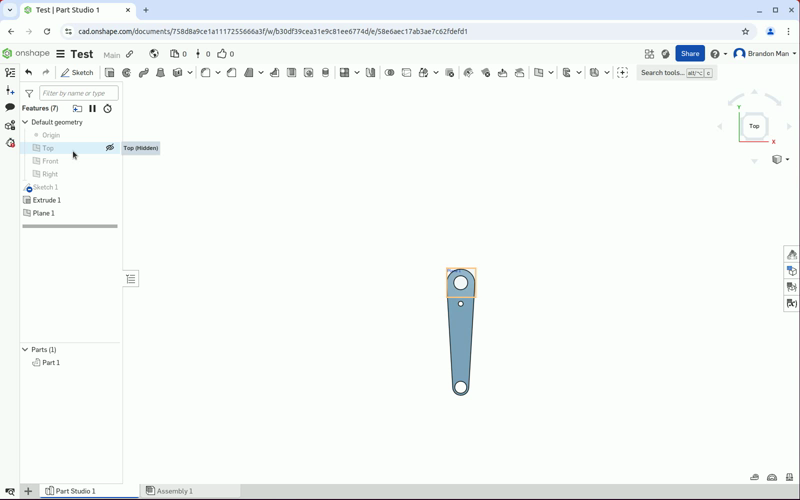
key(shift+s)
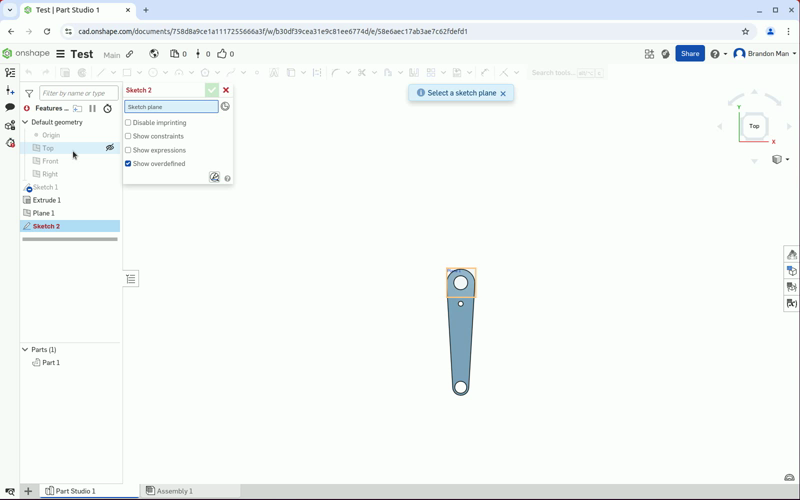
mouse_move(73, 215)
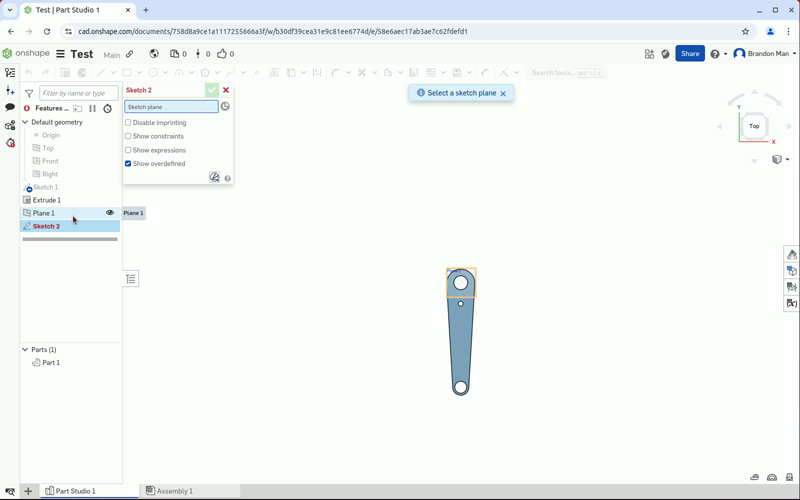
click(73, 215)
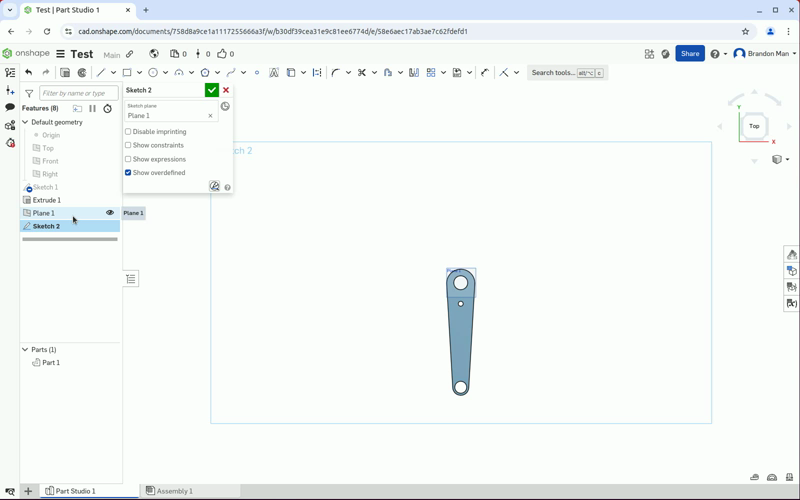
mouse_move(73, 352)
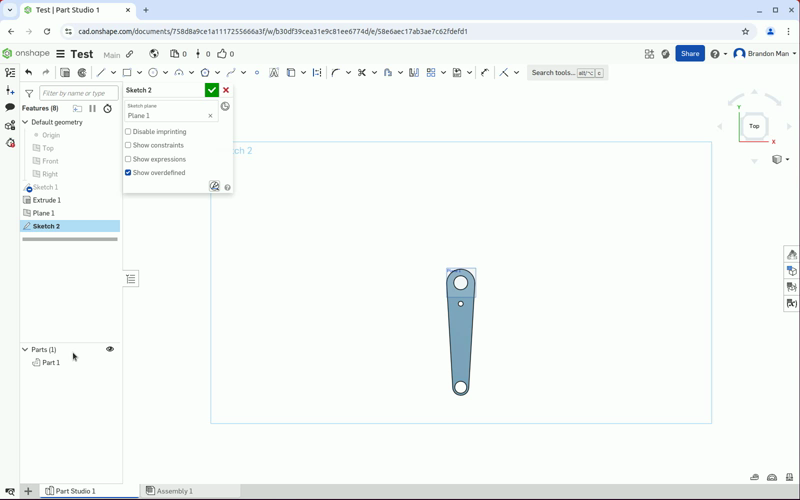
key(y)
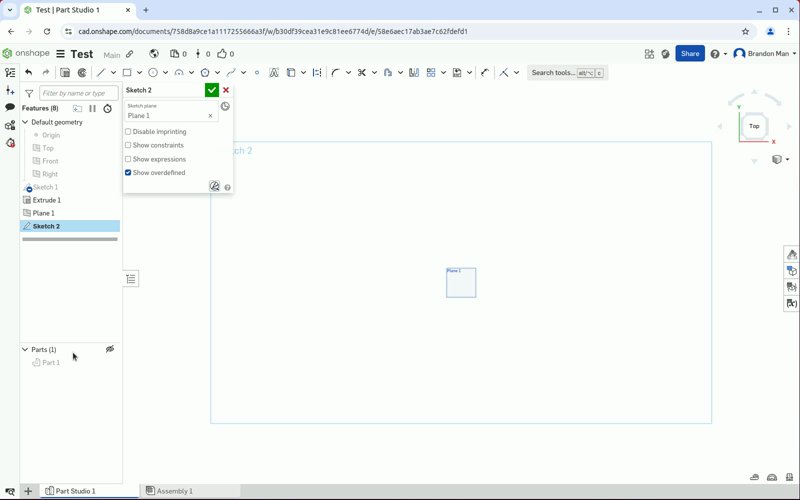
key(a)
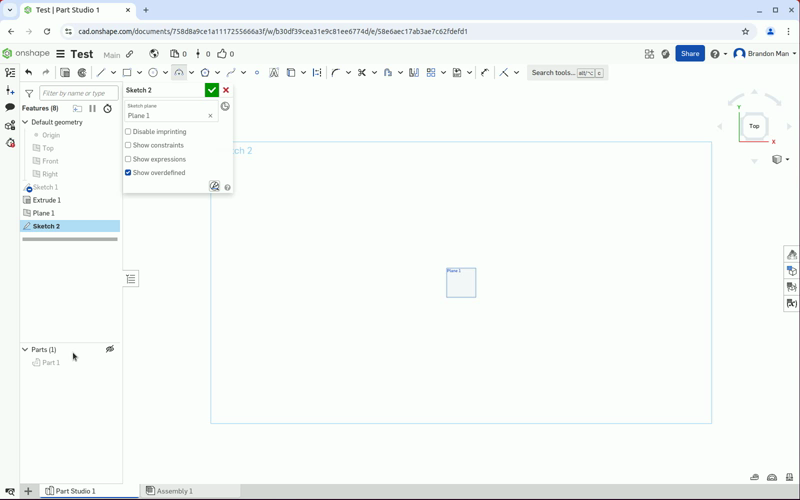
key_down(shift)
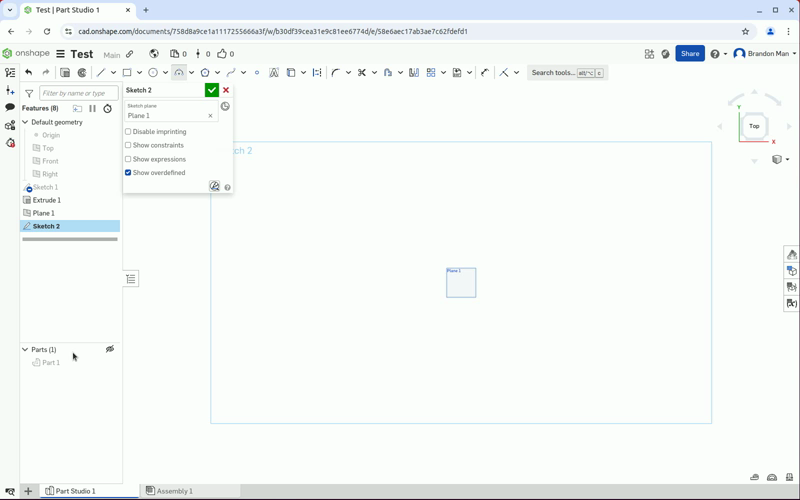
mouse_move(452, 387)
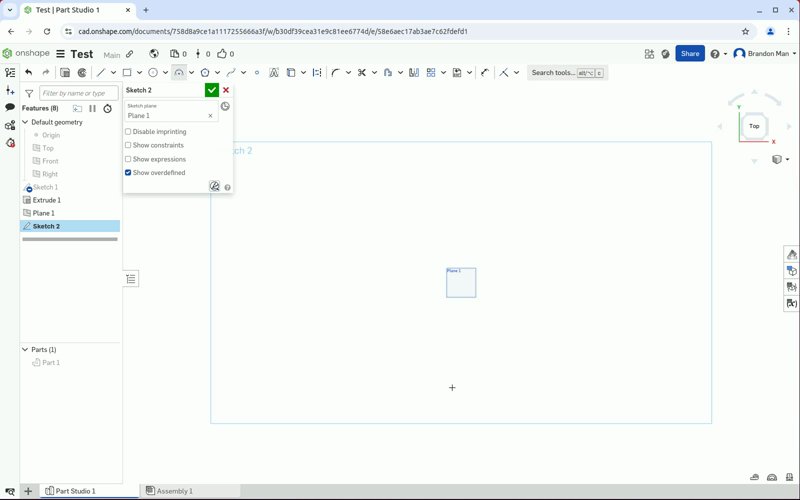
click(452, 387)
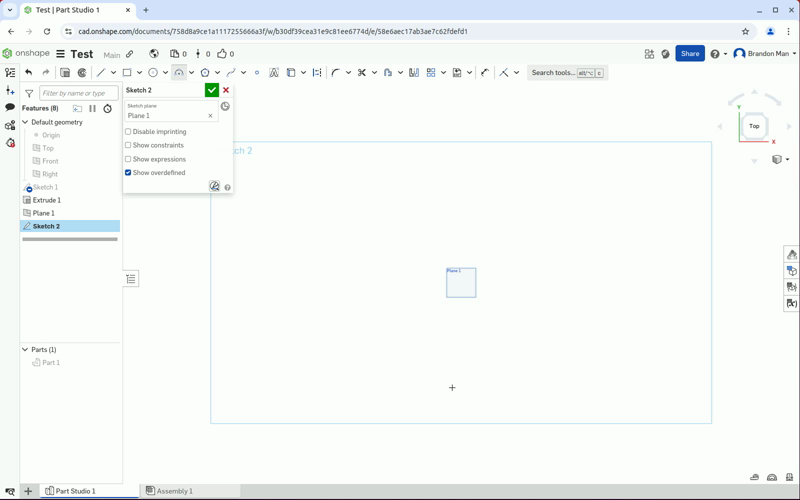
key_up(shift)
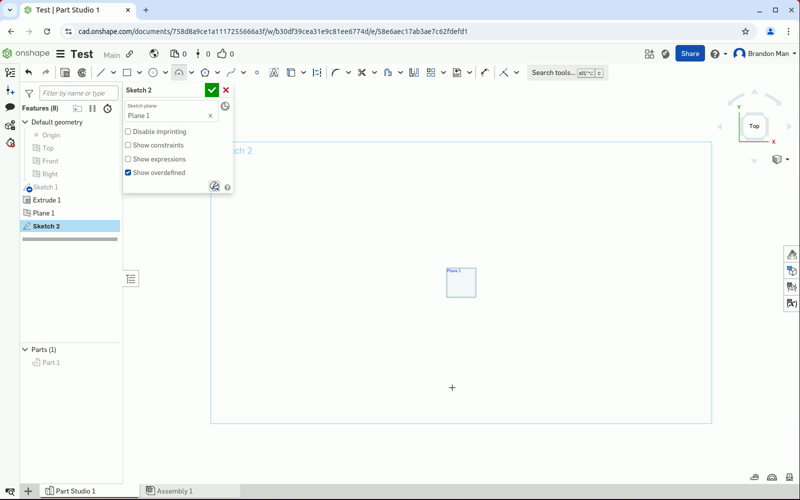
key_down(shift)
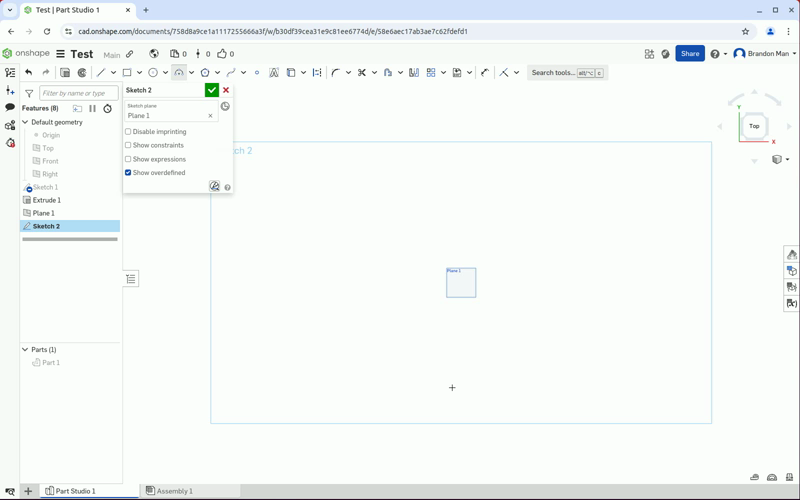
mouse_move(469, 387)
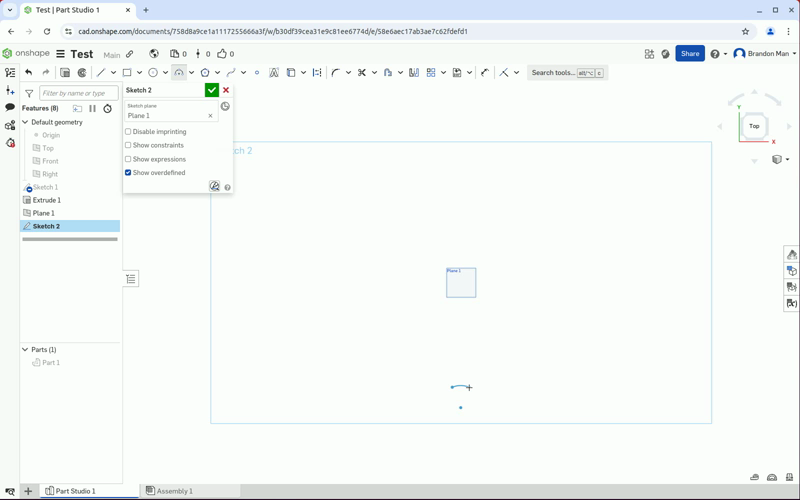
click(469, 387)
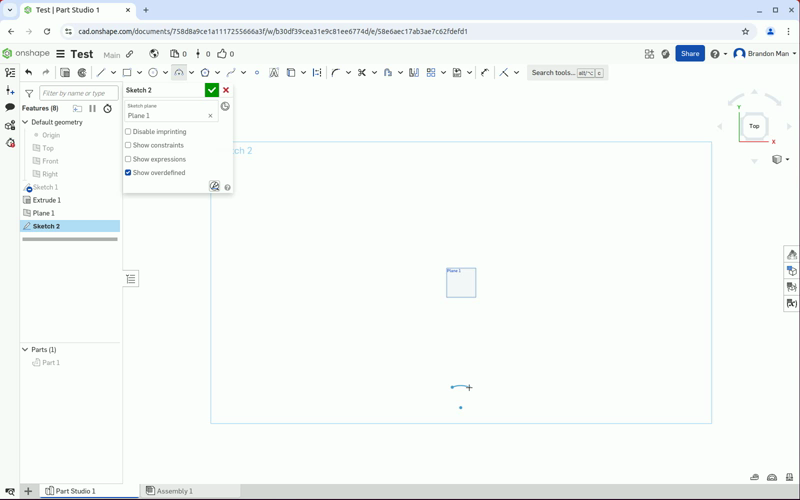
mouse_move(460, 395)
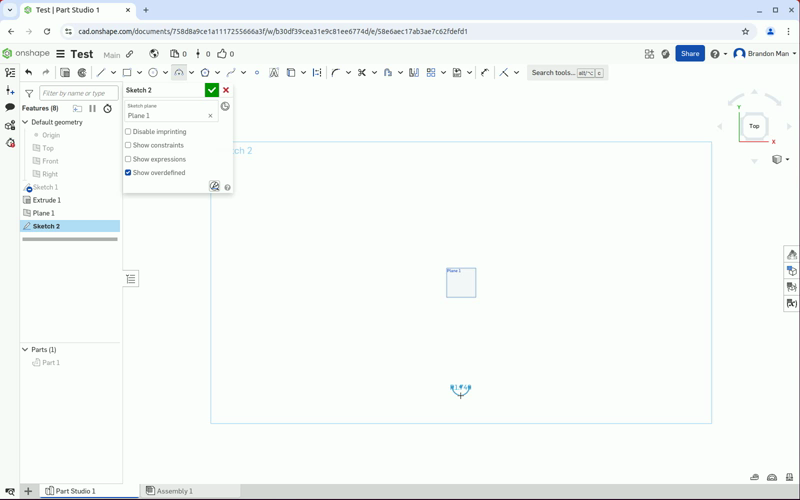
click(460, 395)
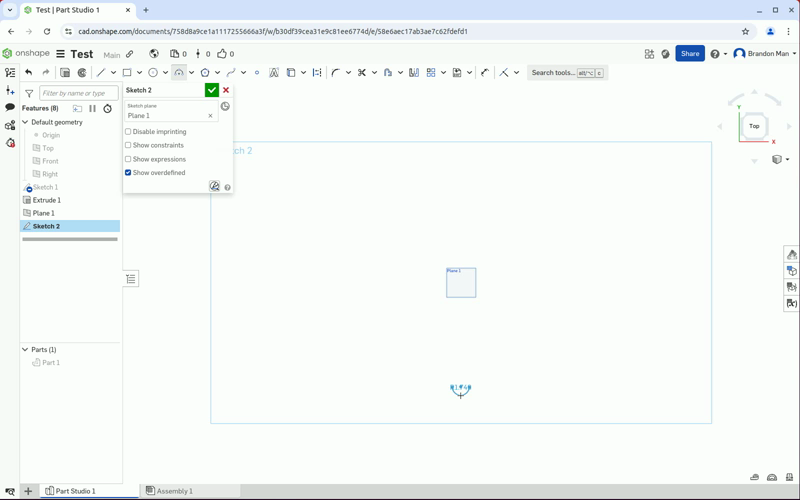
key_up(shift)
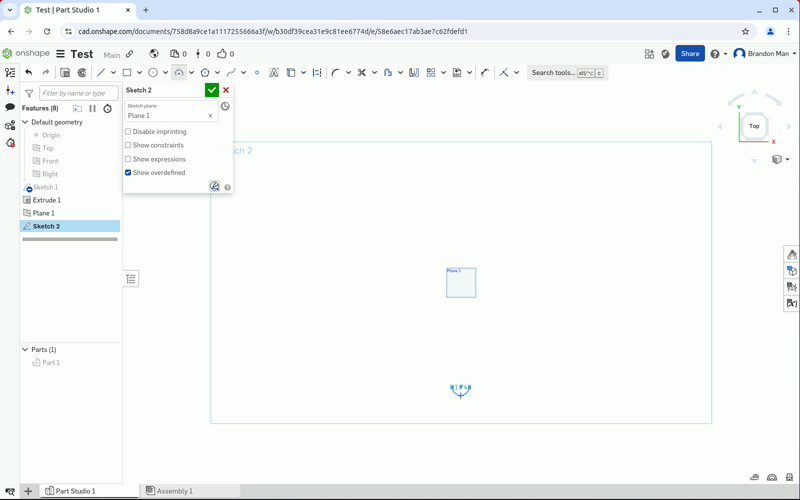
key(esc)
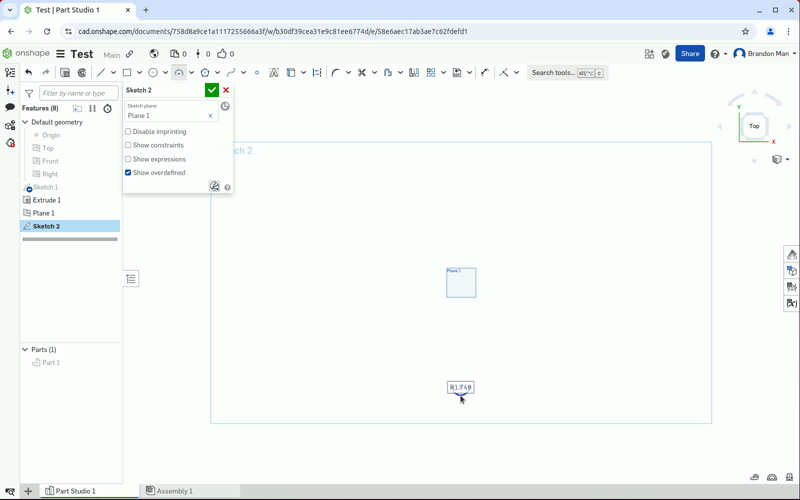
key(l)
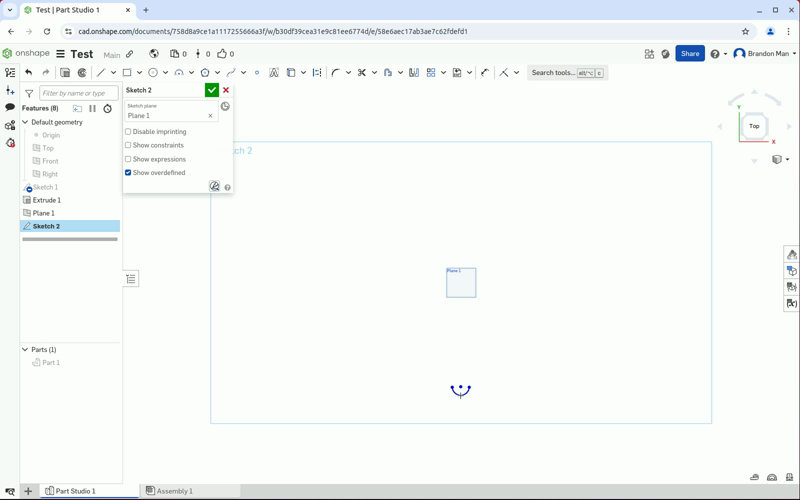
mouse_move(469, 387)
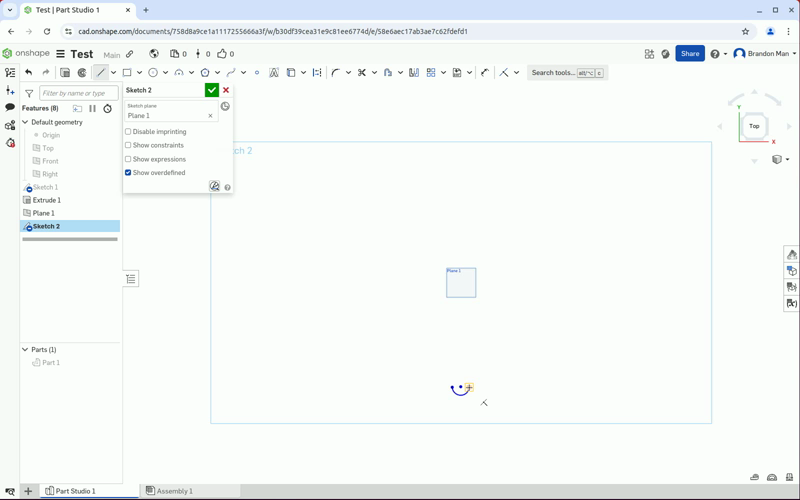
click(469, 387)
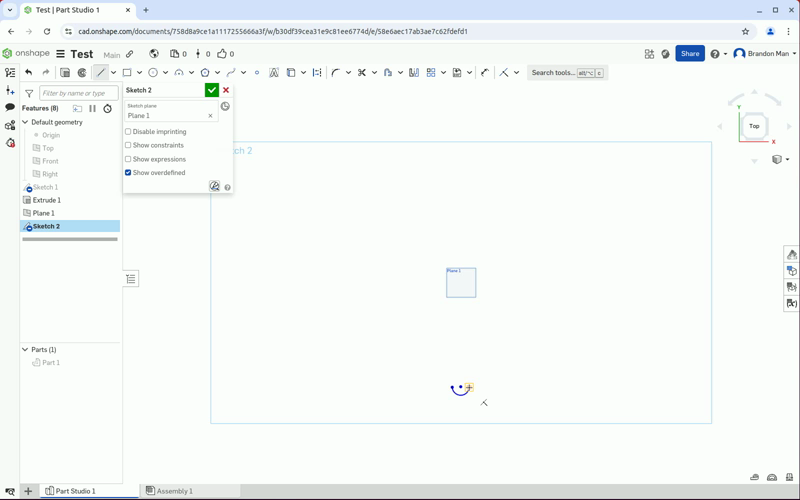
key_down(shift)
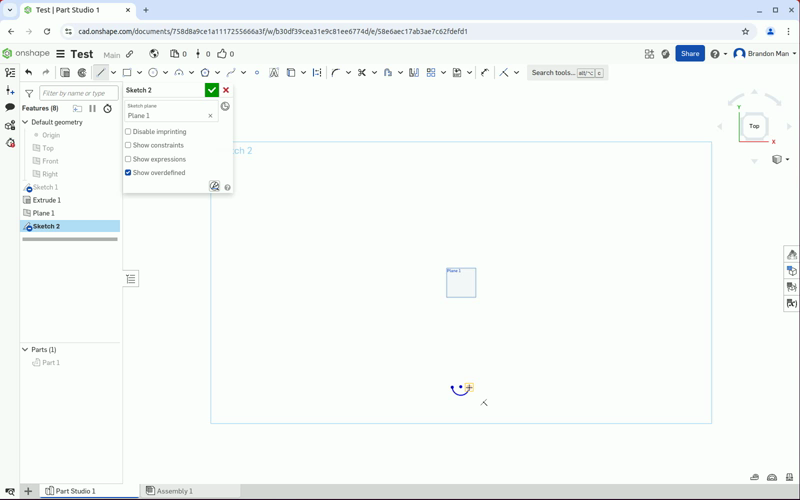
mouse_move(469, 302)
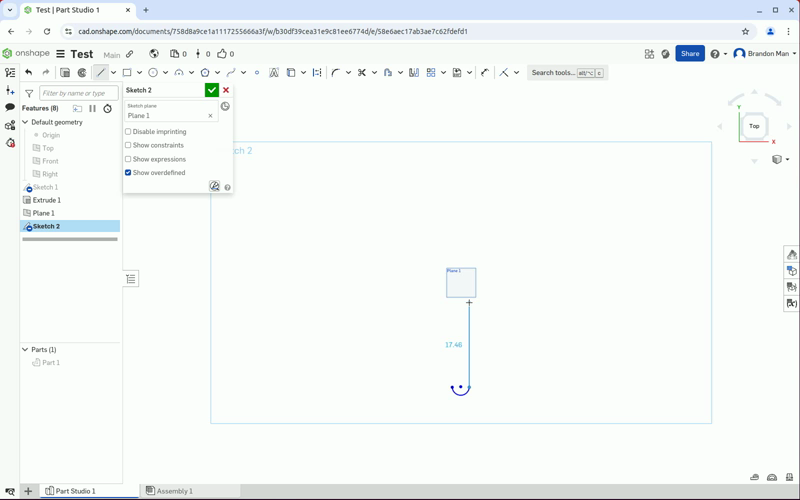
click(469, 302)
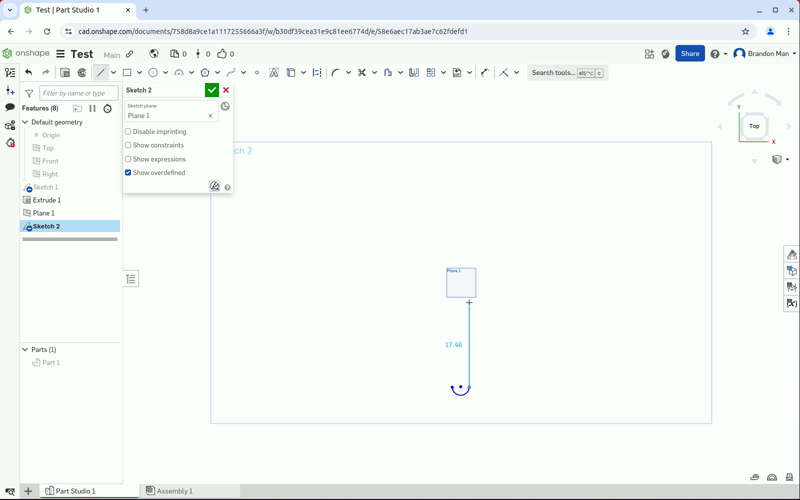
key_up(shift)
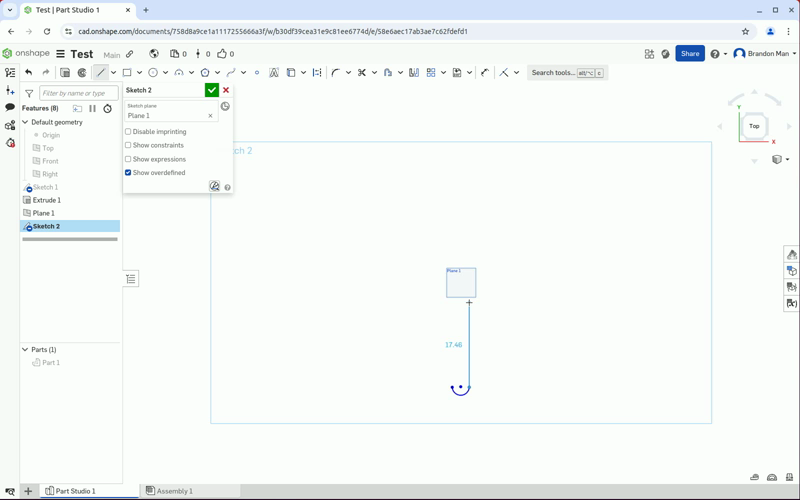
key(esc)
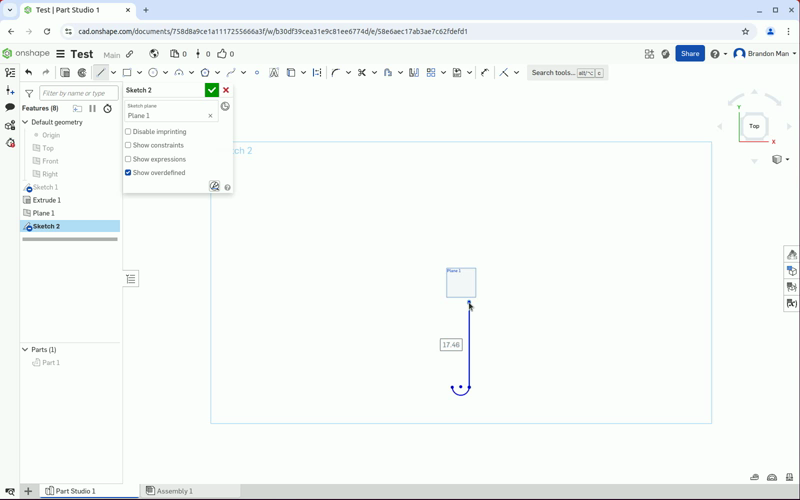
key(a)
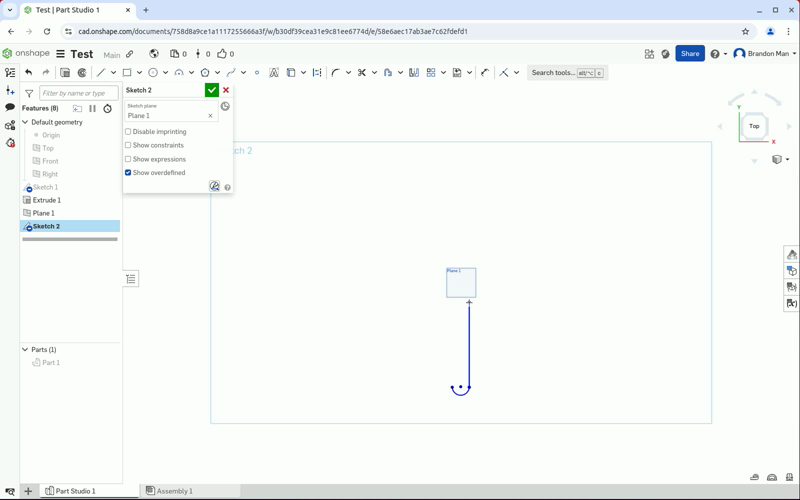
mouse_move(469, 302)
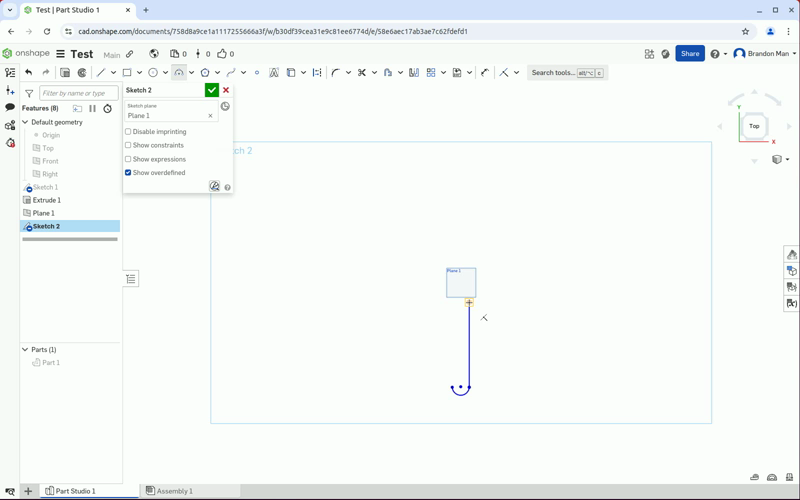
click(469, 302)
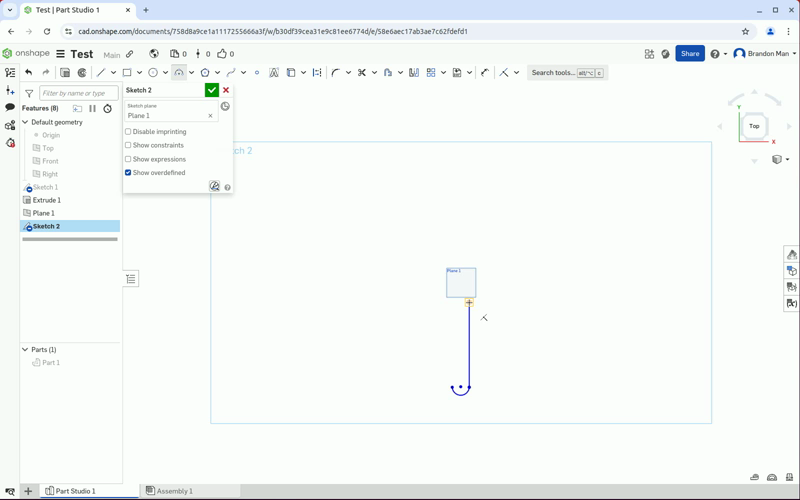
key_down(shift)
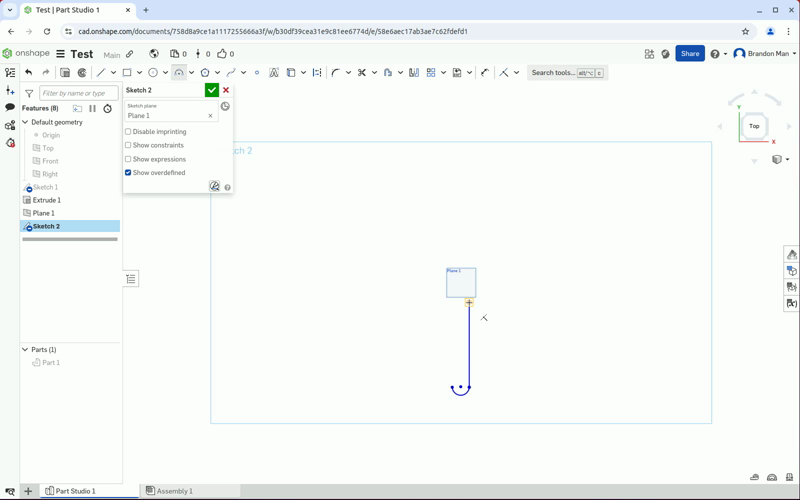
mouse_move(452, 302)
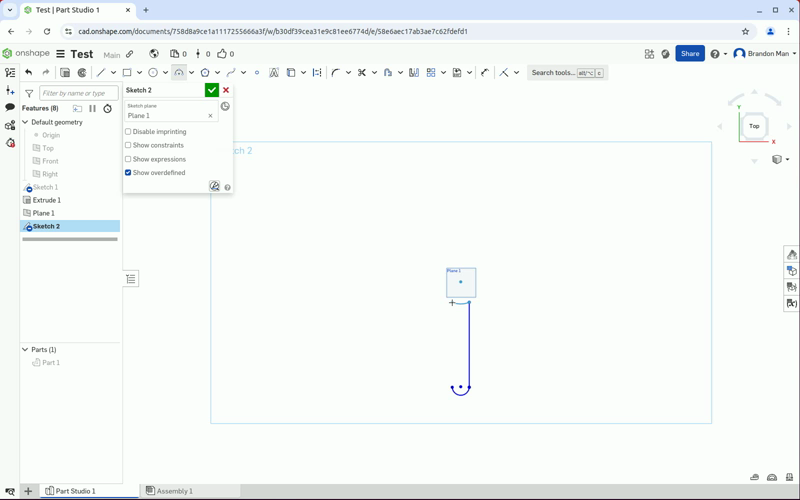
click(452, 302)
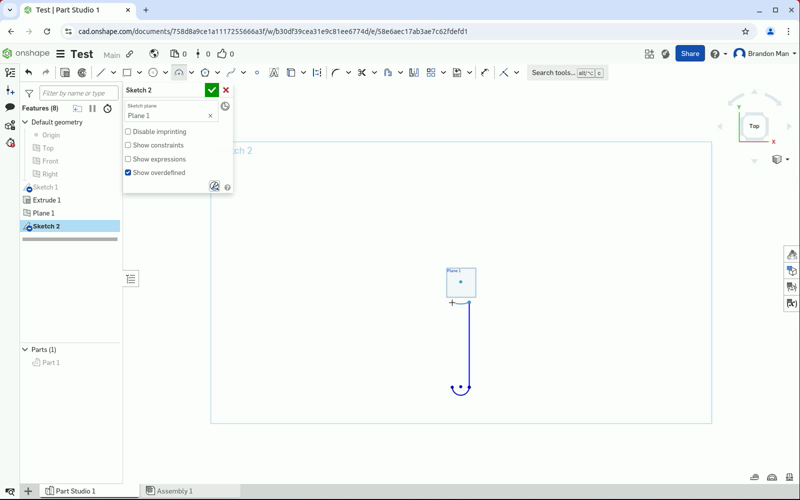
mouse_move(460, 294)
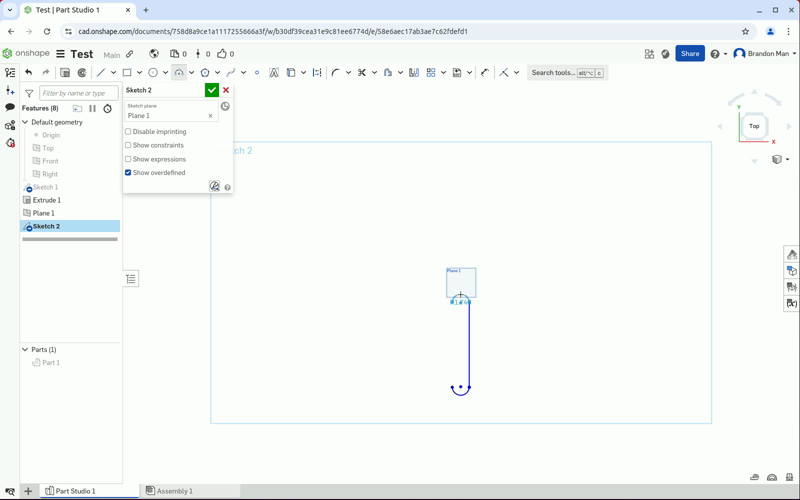
click(460, 294)
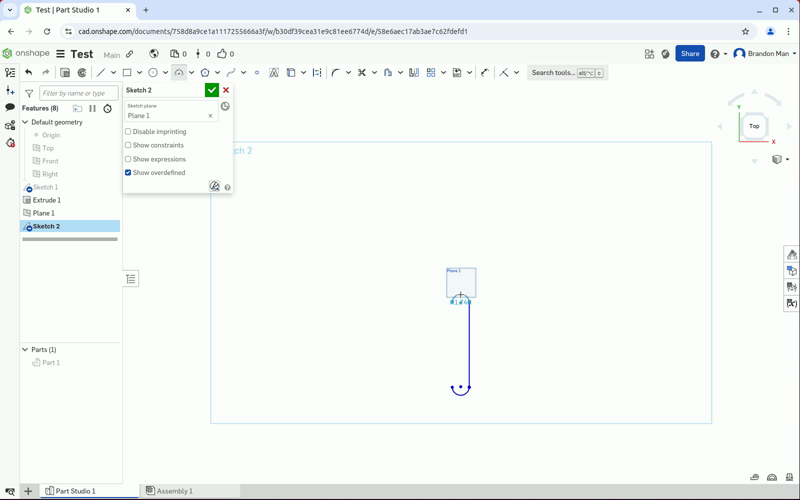
key_up(shift)
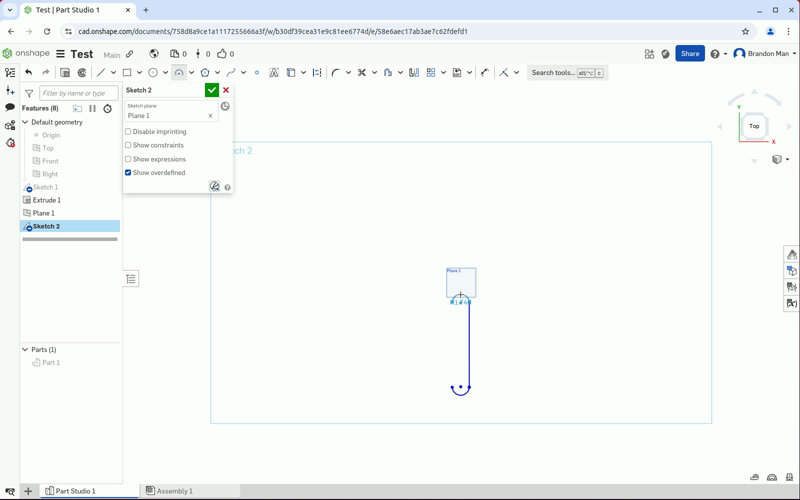
key(esc)
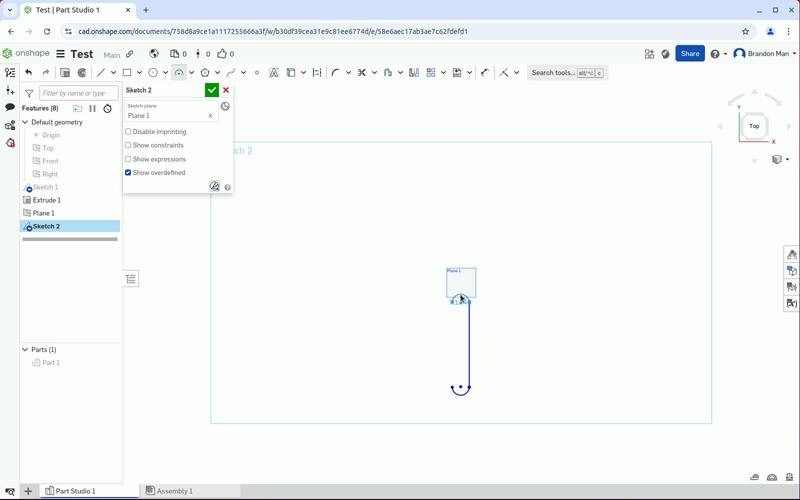
key(l)
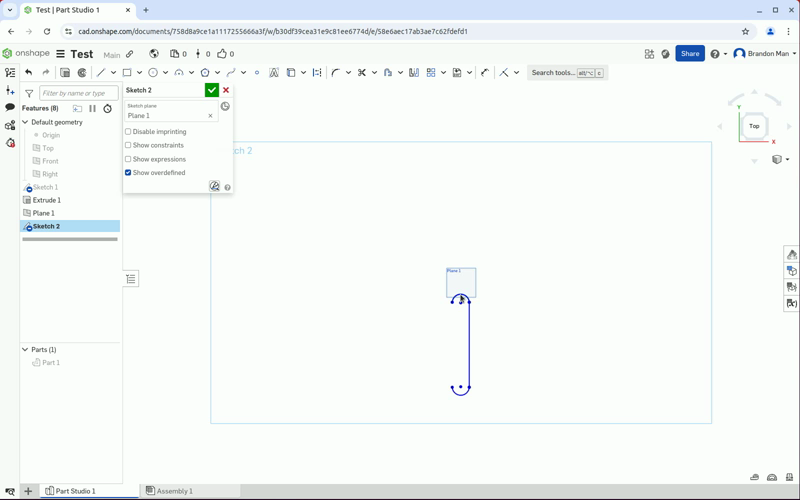
mouse_move(452, 302)
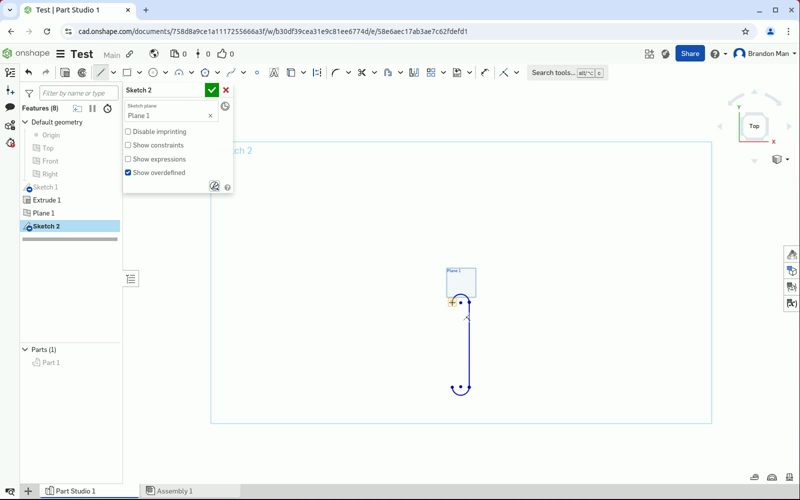
click(452, 302)
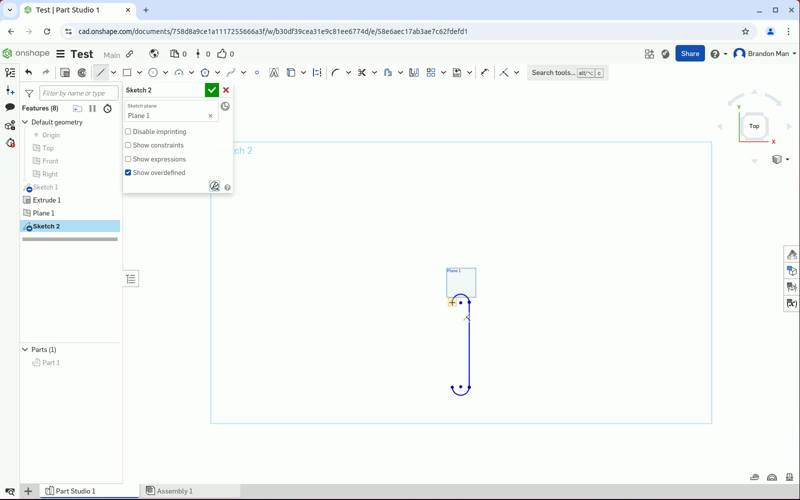
key_down(shift)
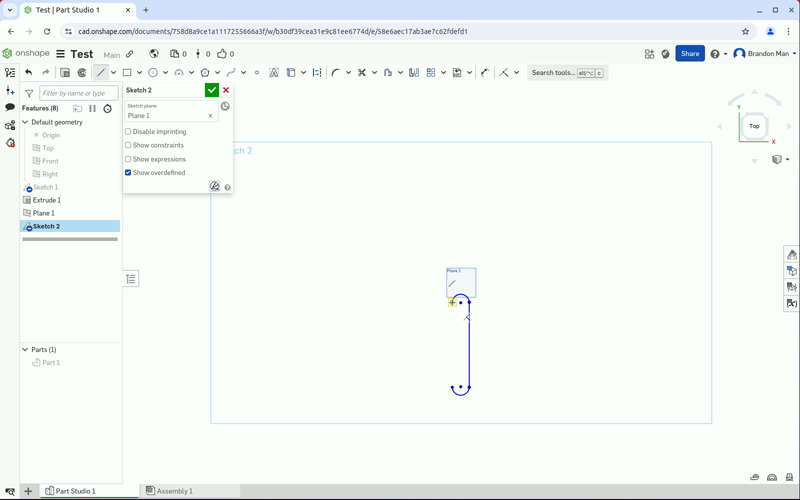
mouse_move(452, 387)
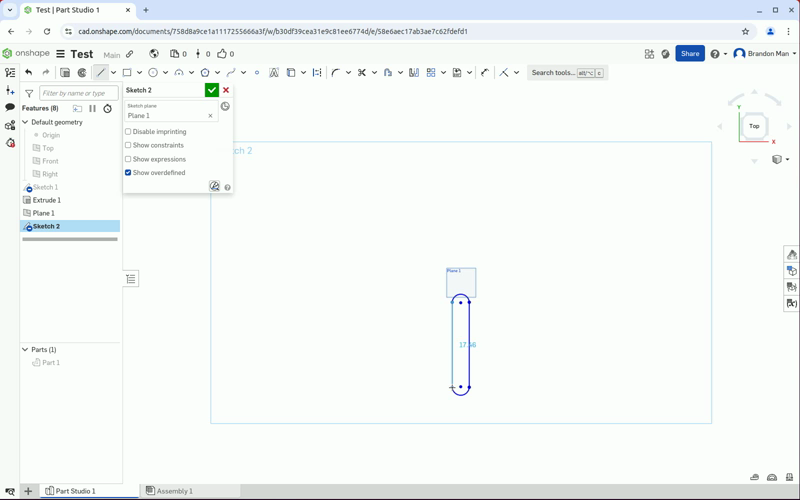
key_up(shift)
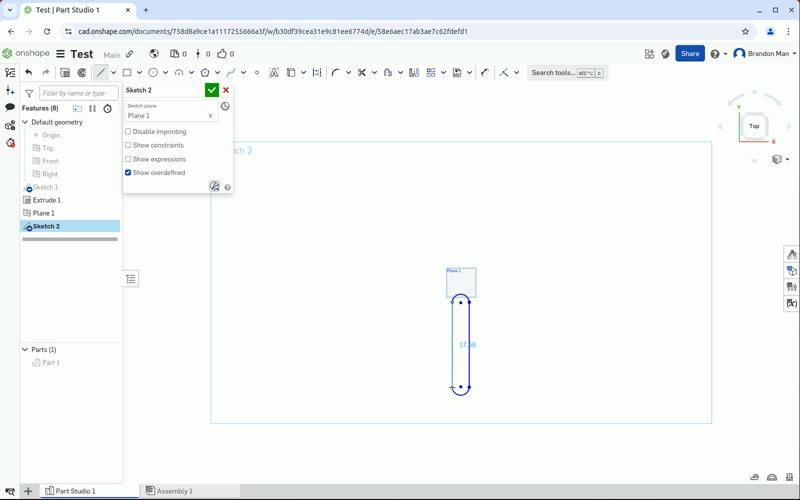
click(452, 387)
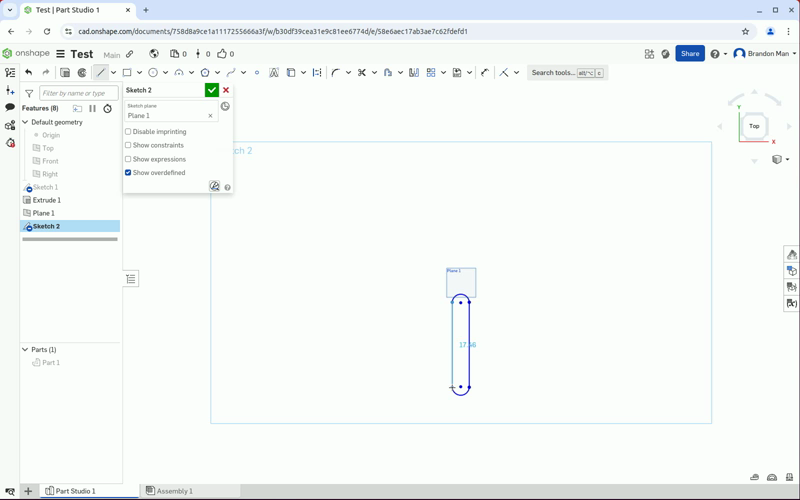
key(esc)
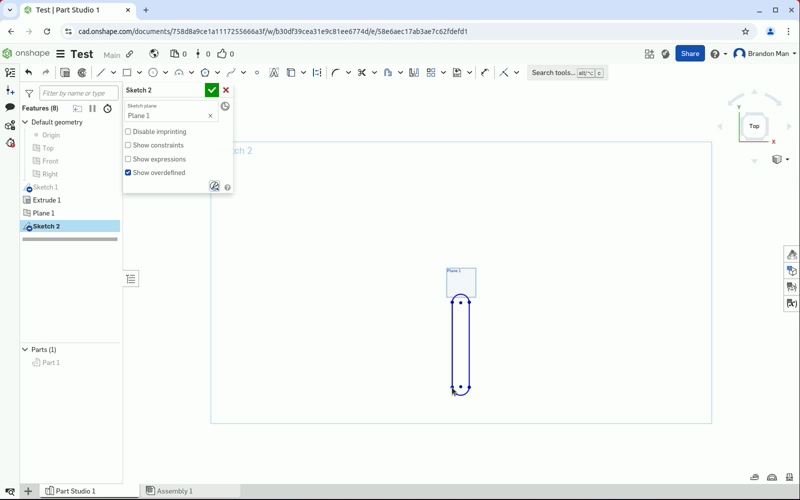
key(c)
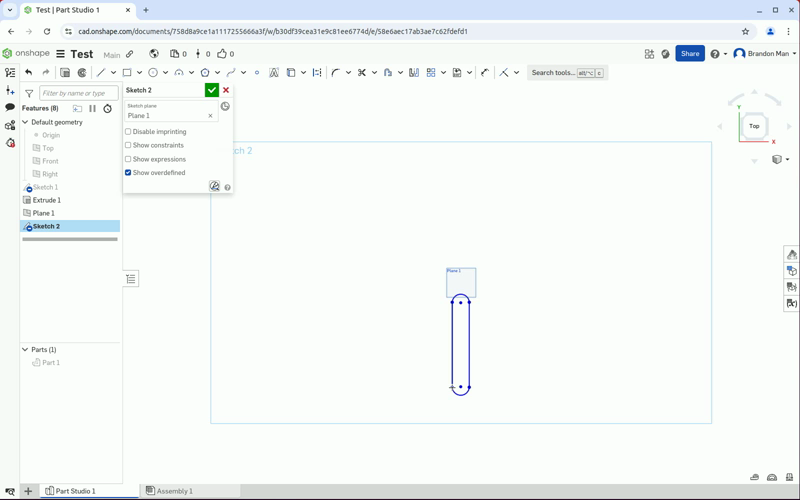
key_down(shift)
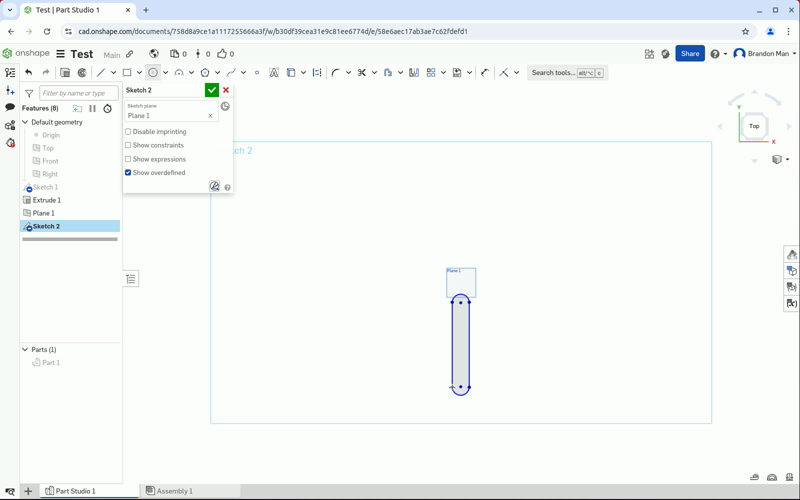
mouse_move(461, 387)
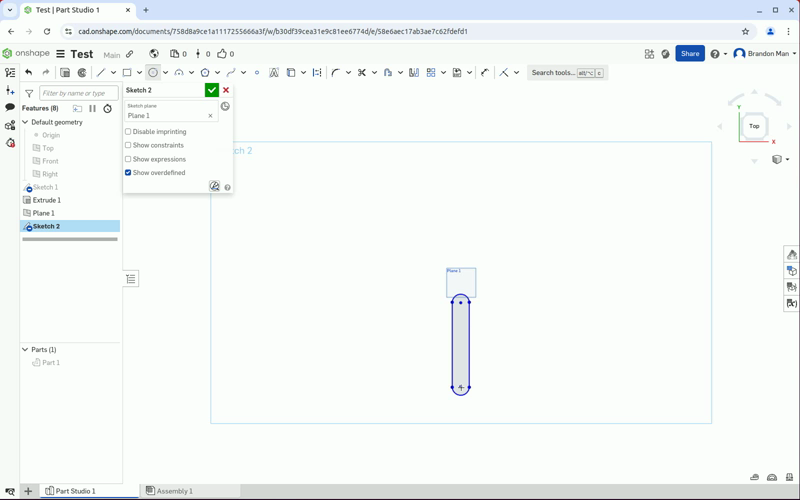
scroll(6)
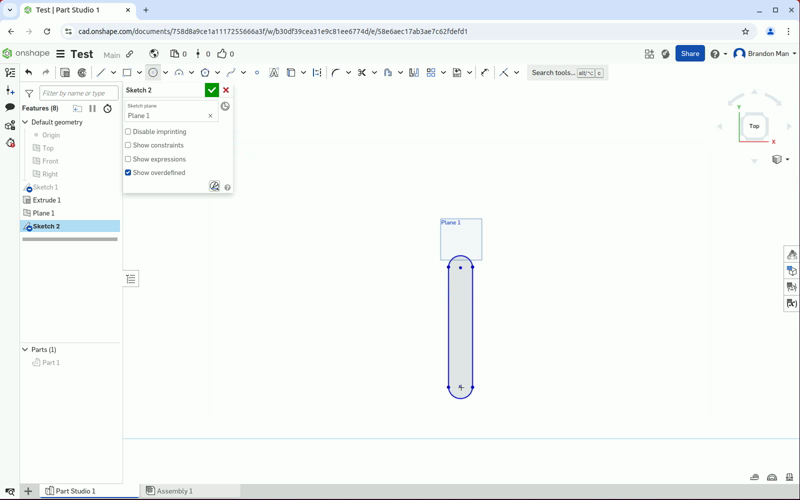
scroll(6)
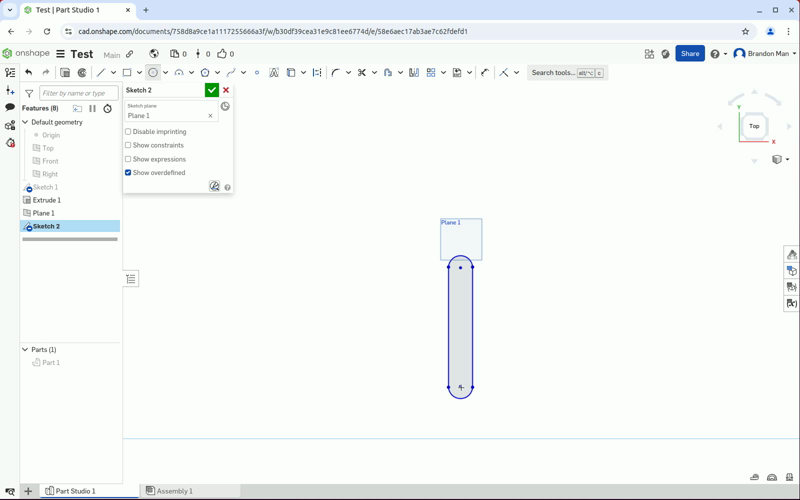
scroll(6)
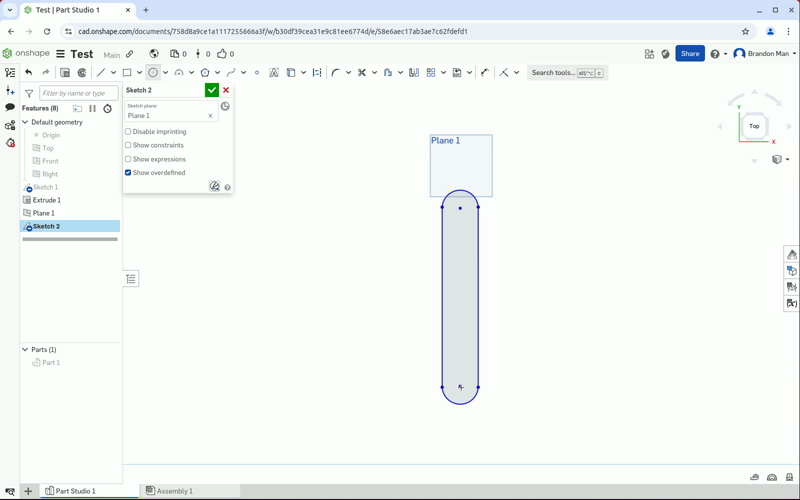
scroll(6)
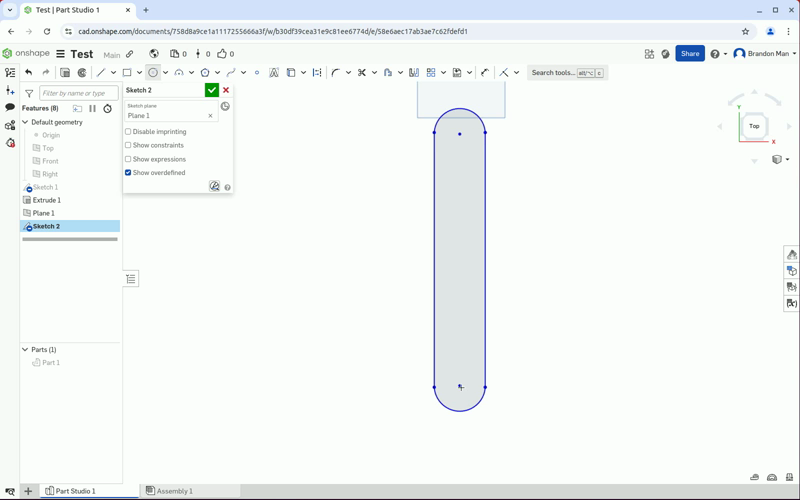
scroll(6)
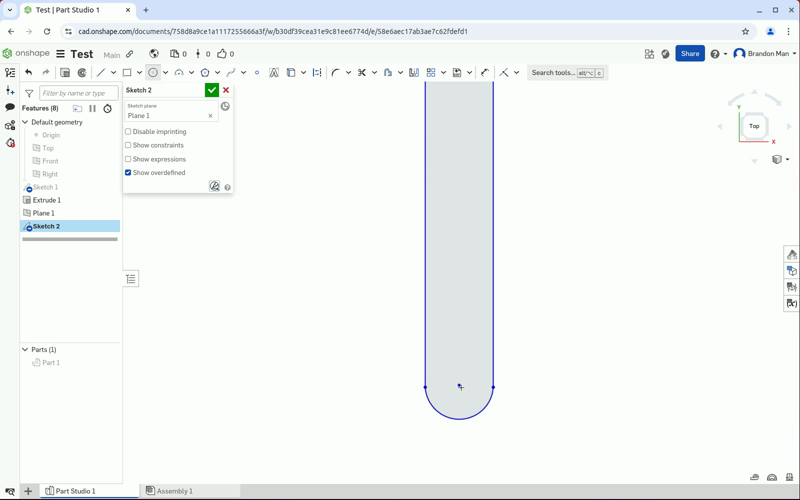
scroll(6)
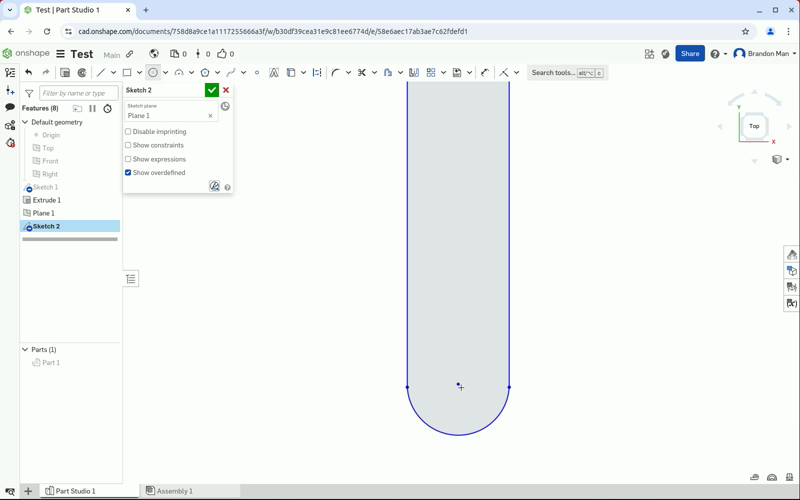
scroll(6)
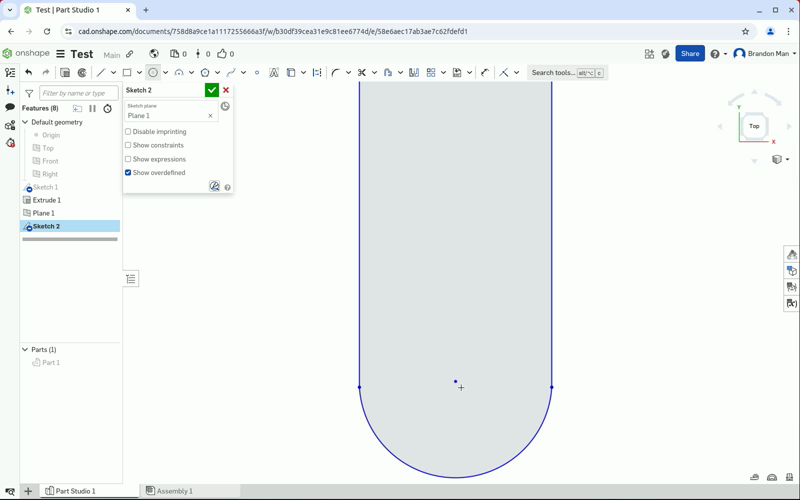
click(461, 387)
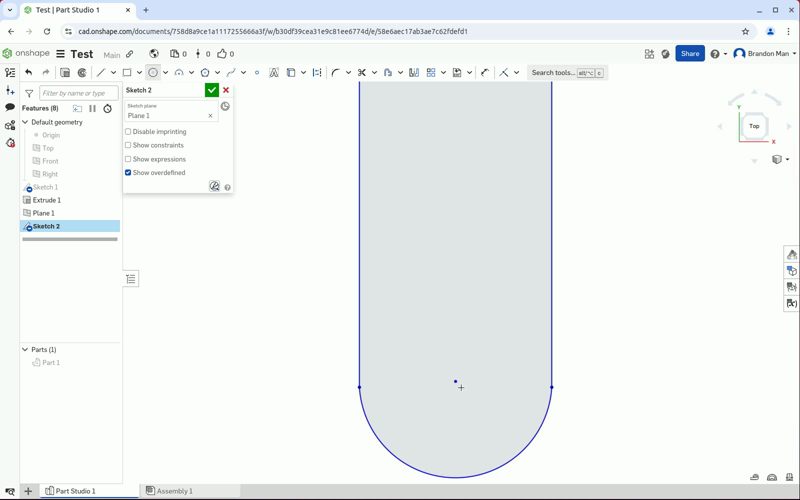
scroll(-6)
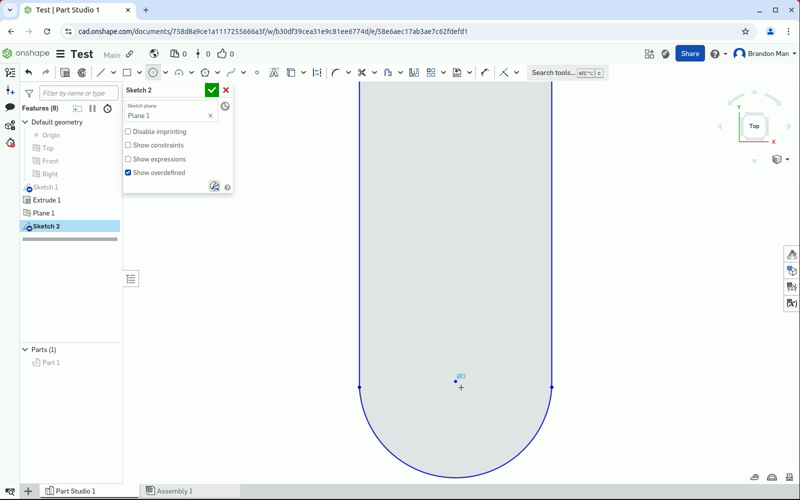
scroll(-6)
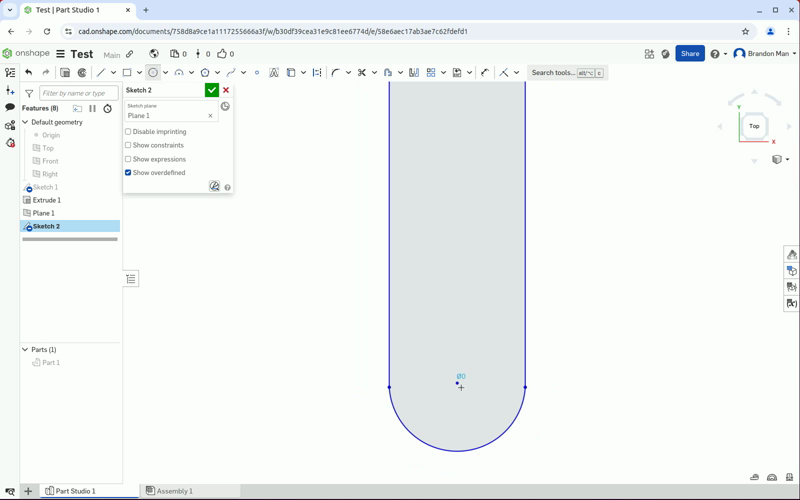
scroll(-6)
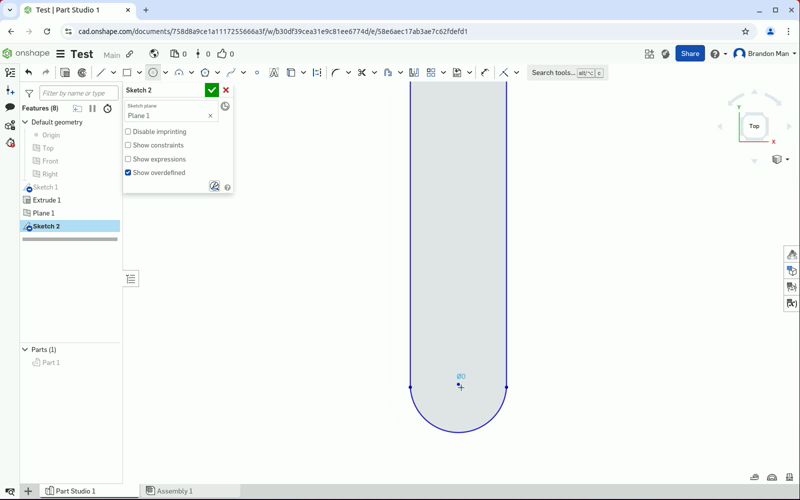
scroll(-6)
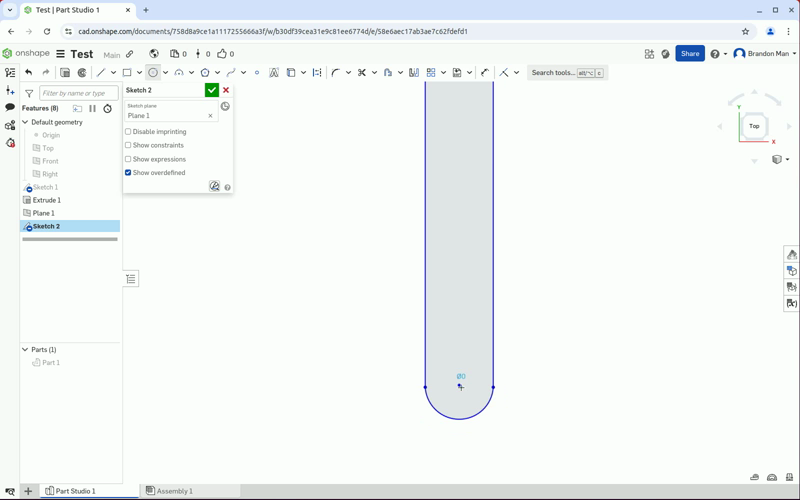
scroll(-6)
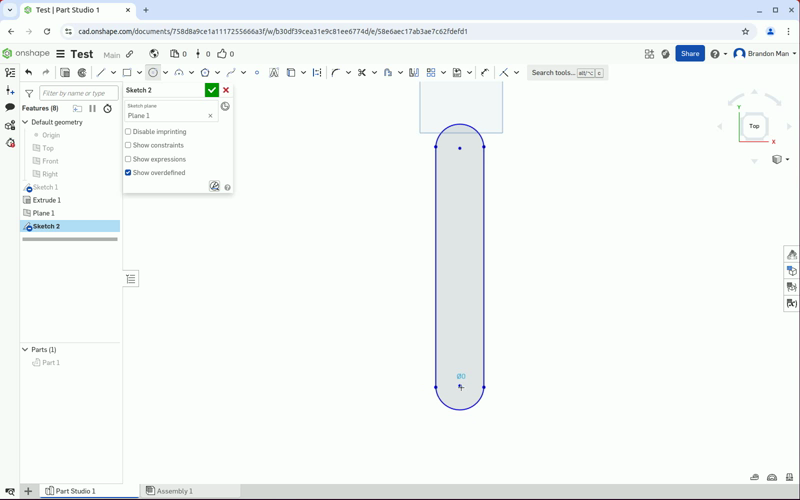
scroll(-6)
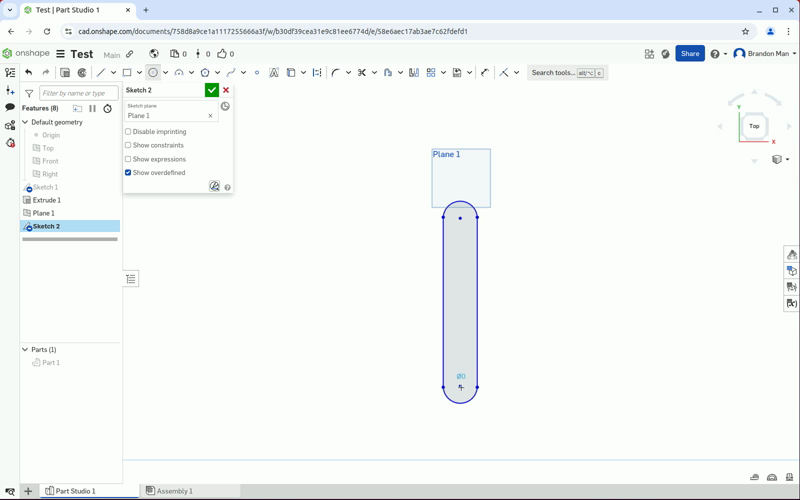
scroll(-6)
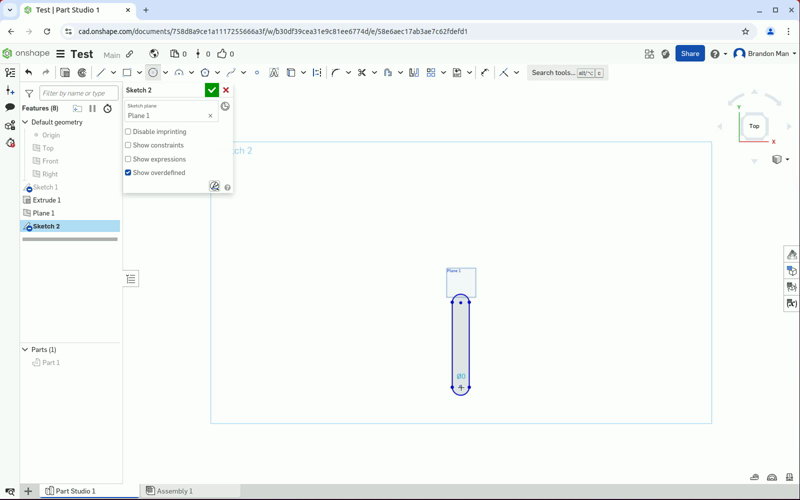
key_up(shift)
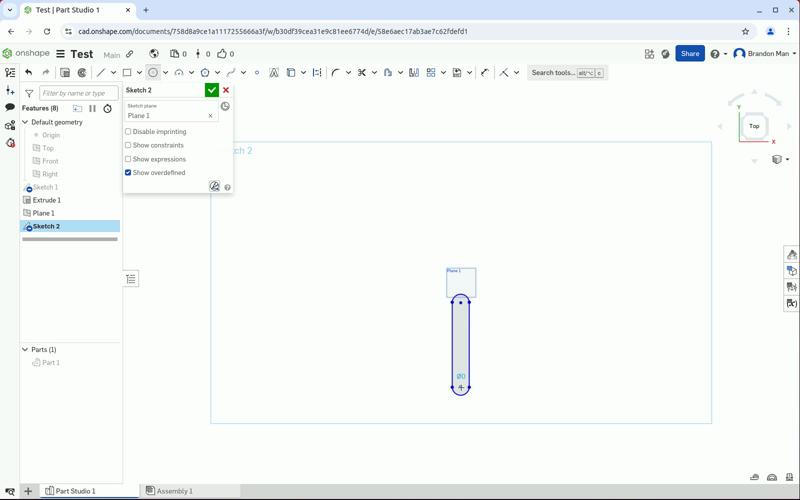
mouse_move(467, 387)
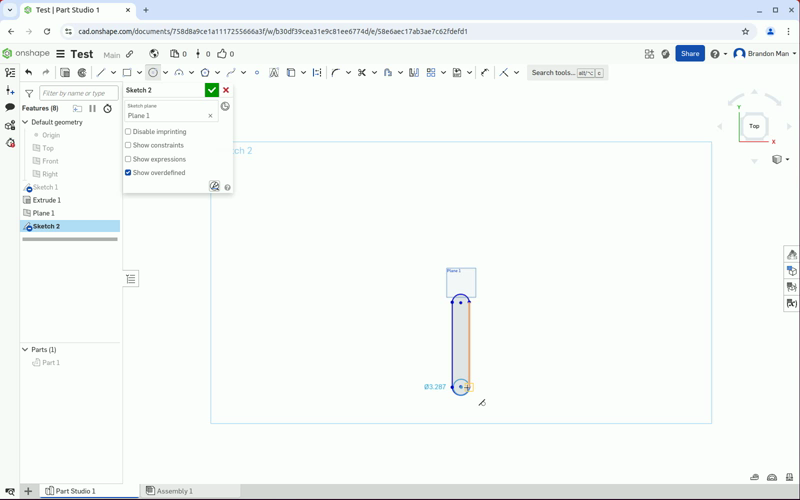
scroll(6)
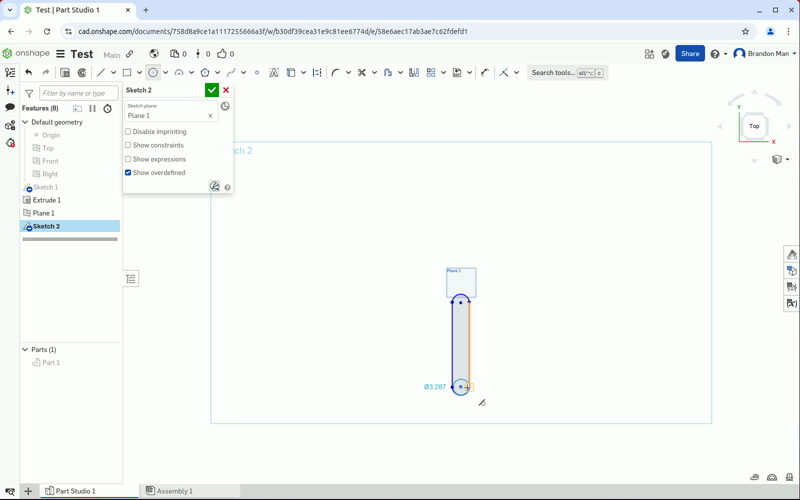
scroll(6)
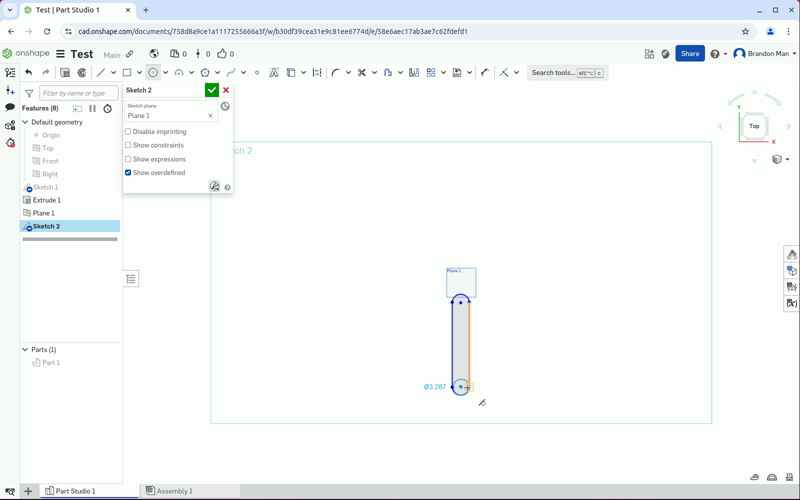
scroll(6)
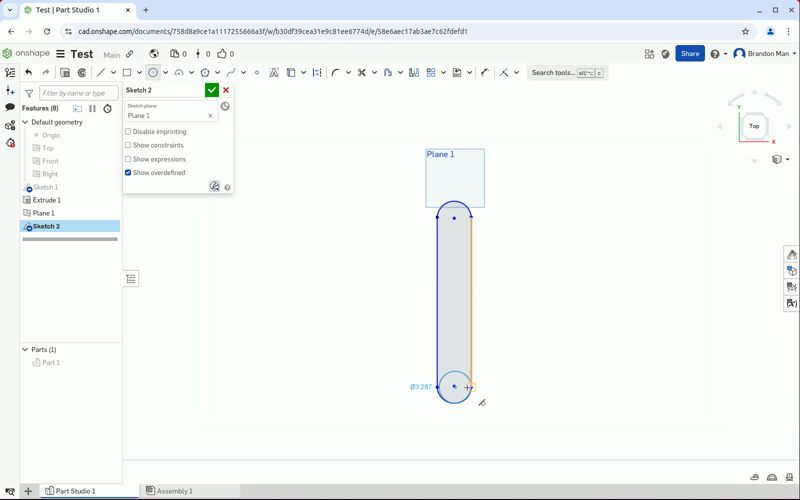
scroll(6)
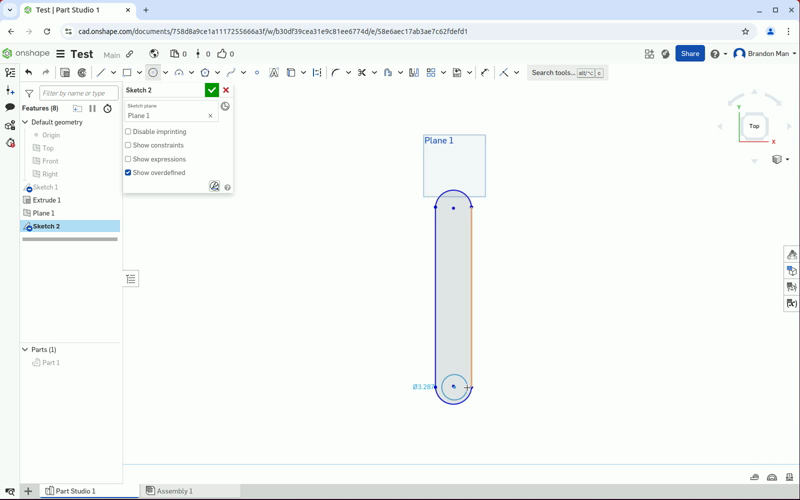
scroll(6)
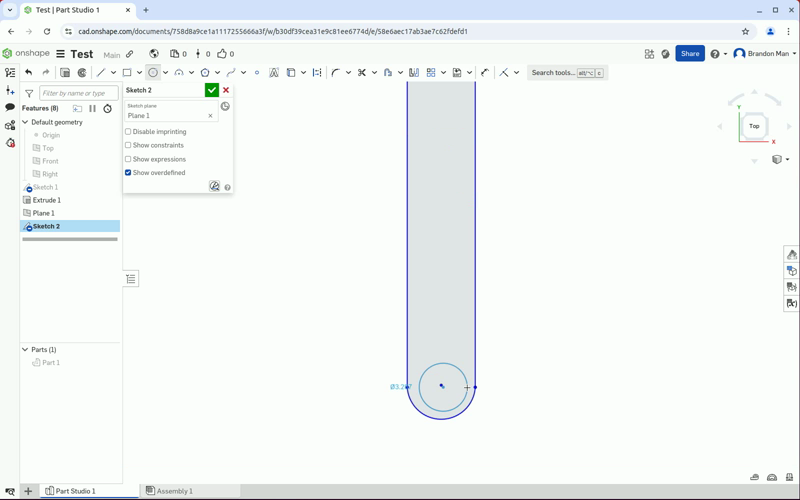
scroll(6)
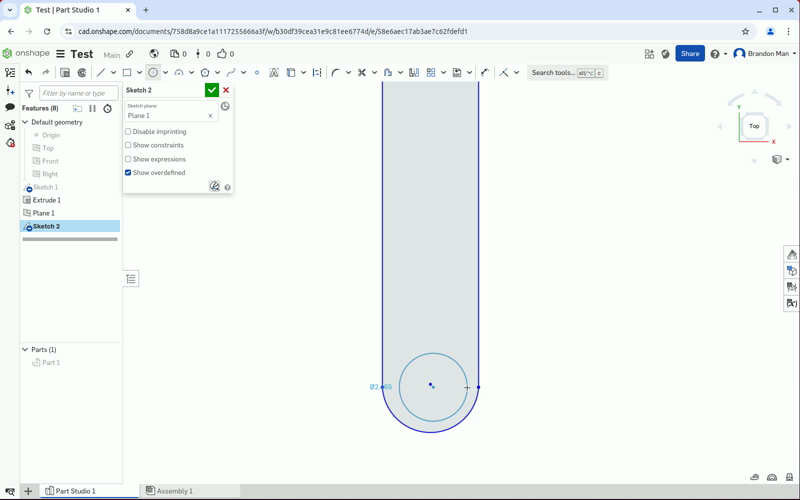
scroll(6)
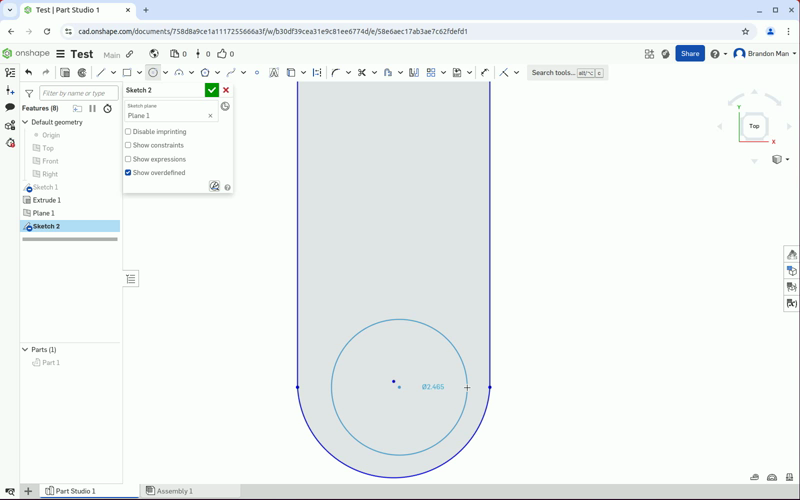
click(467, 387)
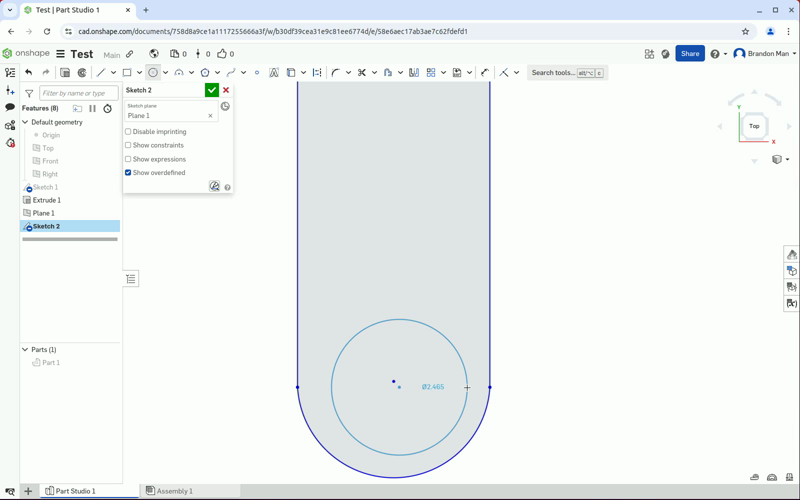
scroll(-6)
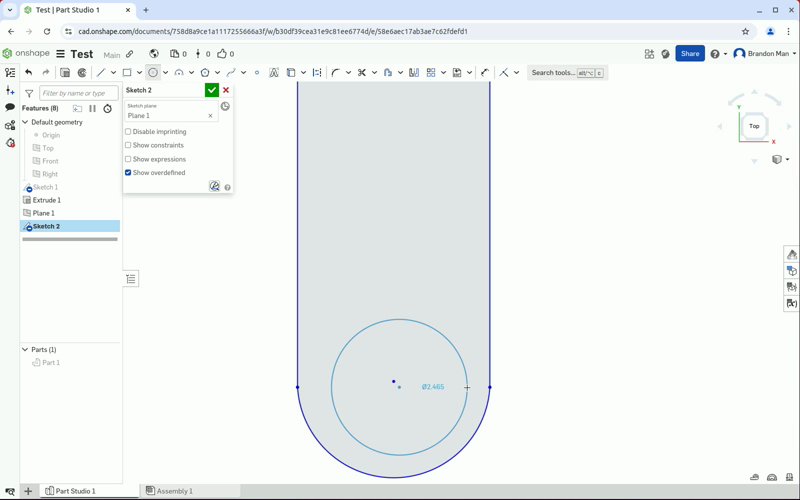
scroll(-6)
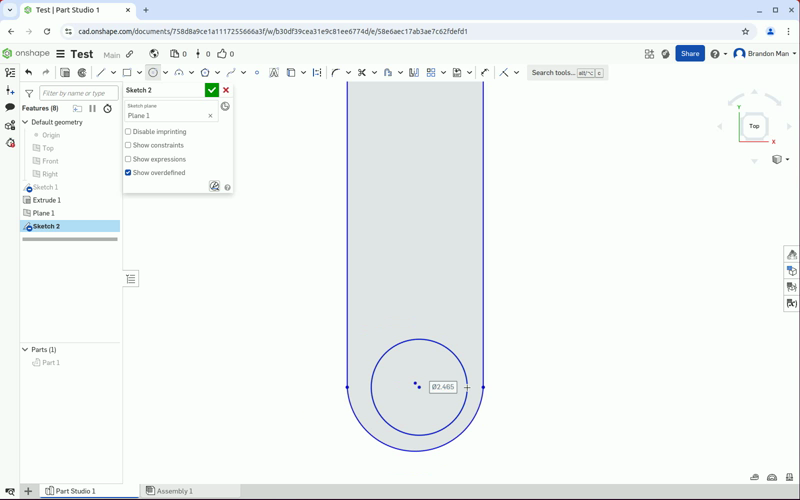
scroll(-6)
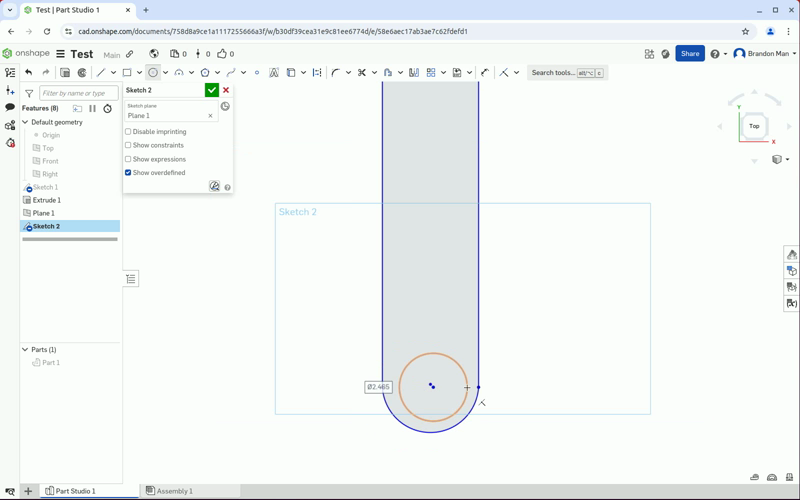
scroll(-6)
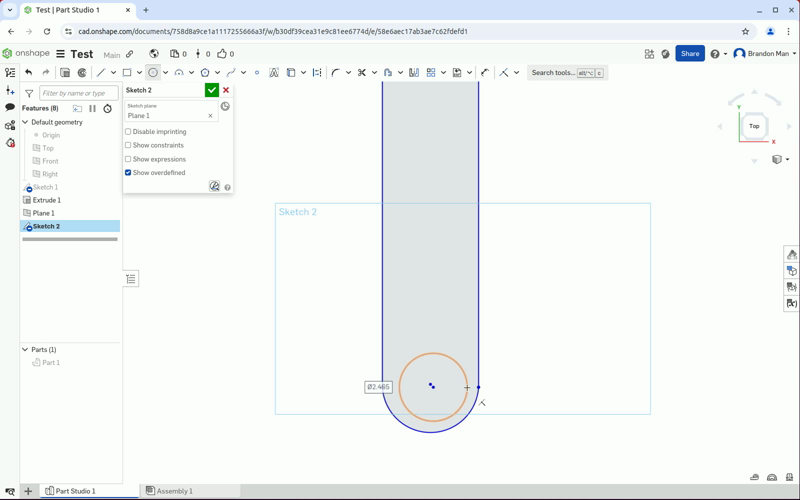
scroll(-6)
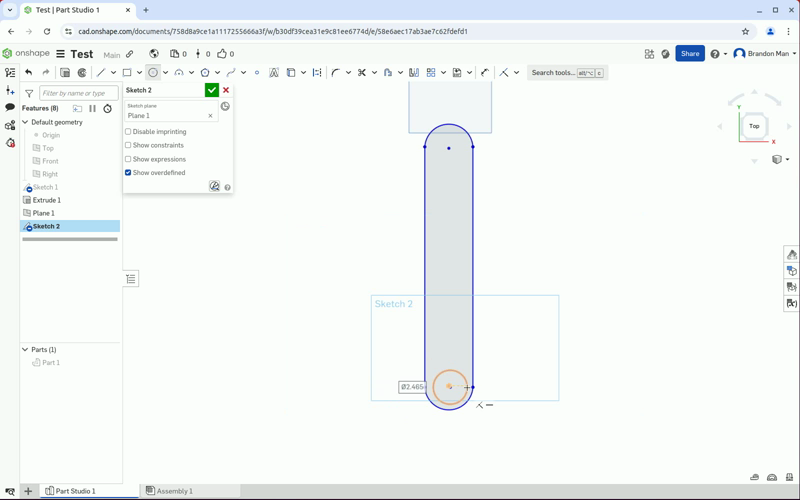
scroll(-6)
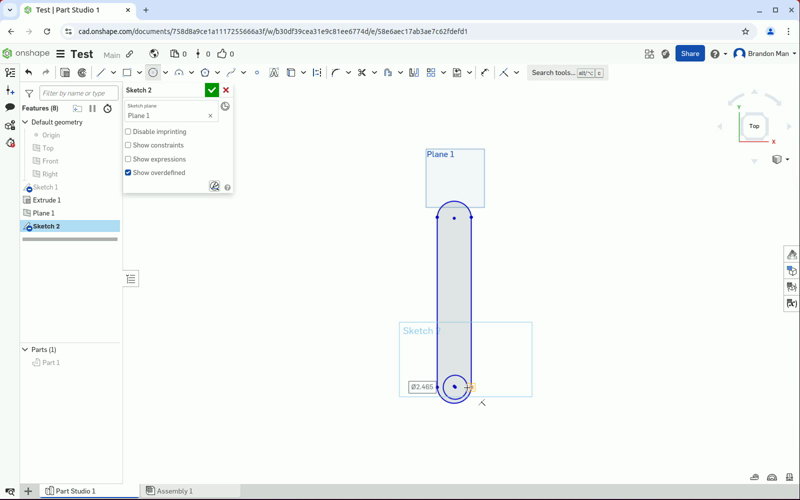
scroll(-6)
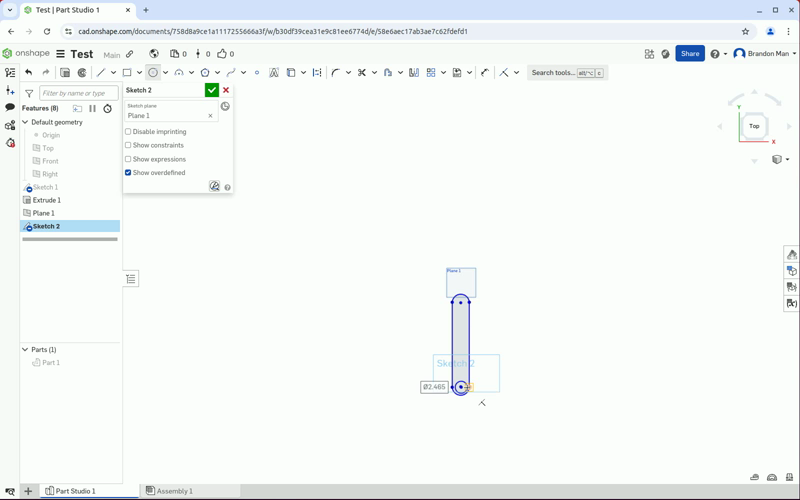
key(esc)
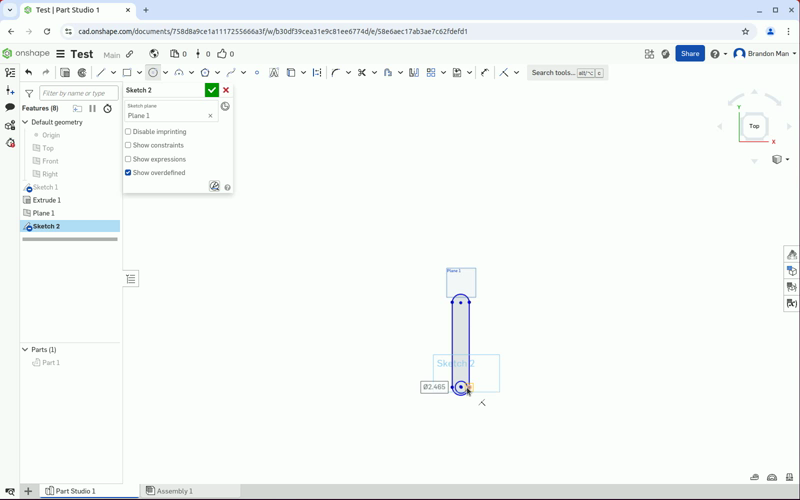
key(c)
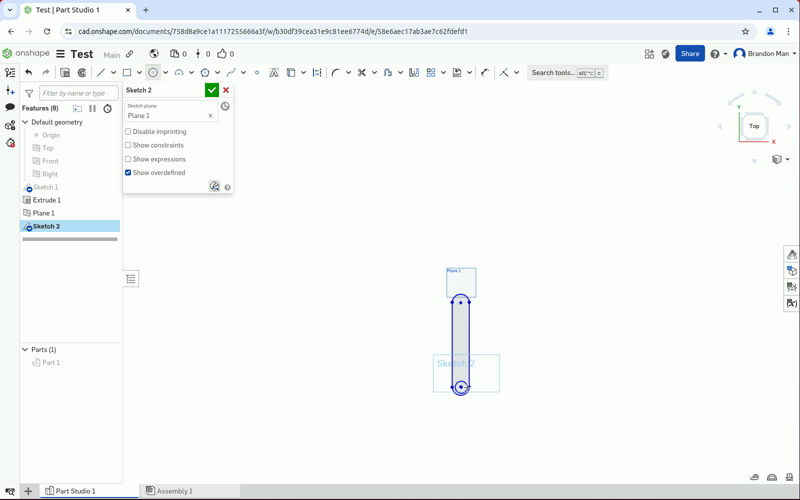
key_down(shift)
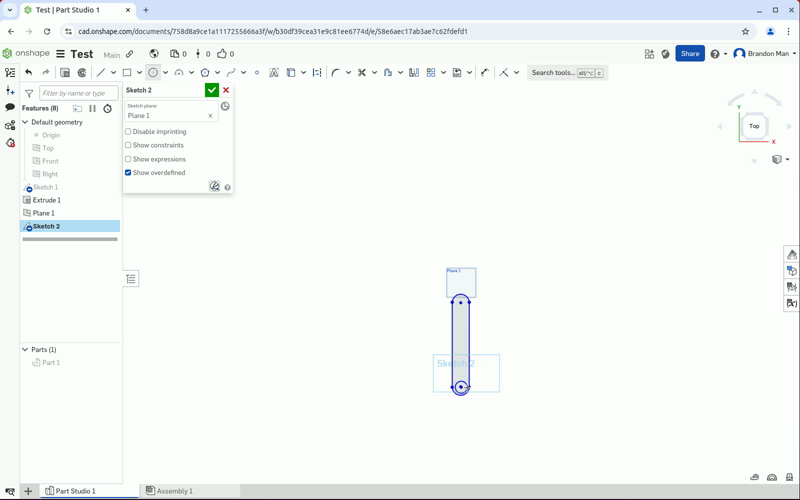
mouse_move(461, 303)
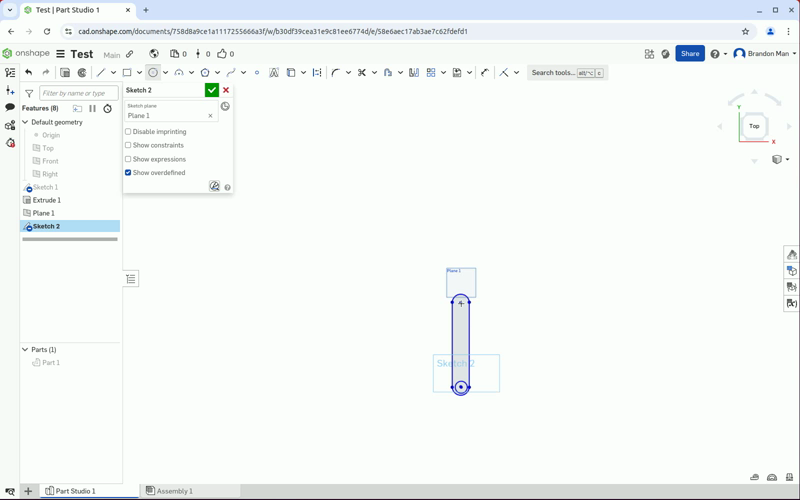
scroll(6)
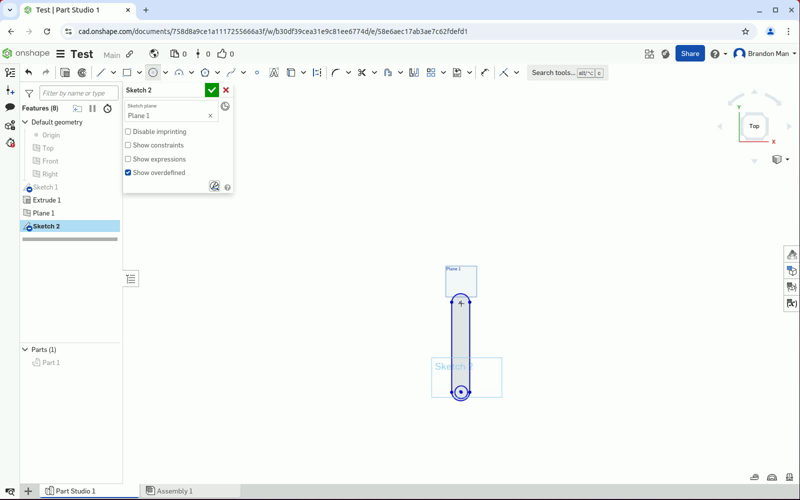
scroll(6)
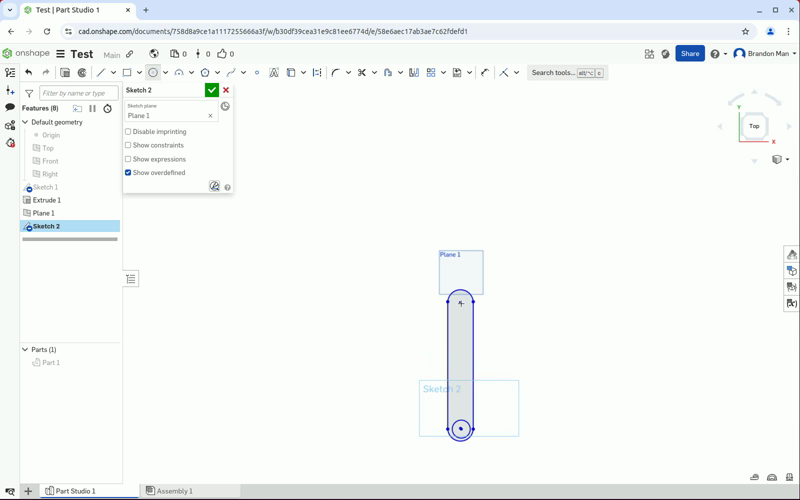
scroll(6)
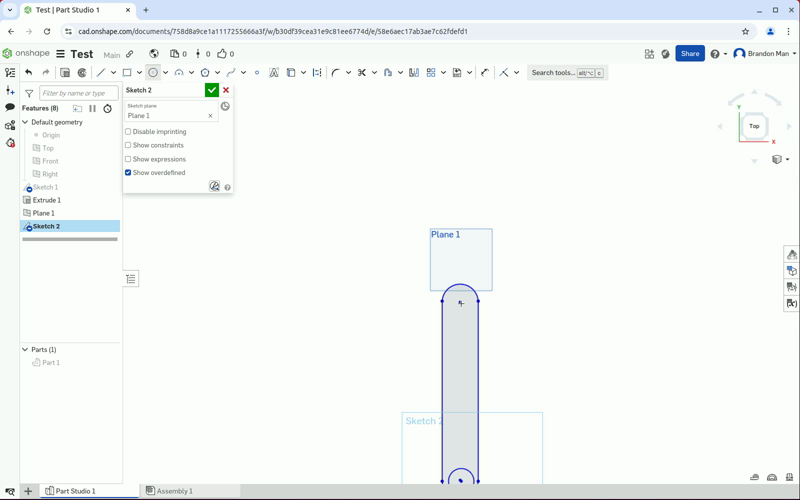
scroll(6)
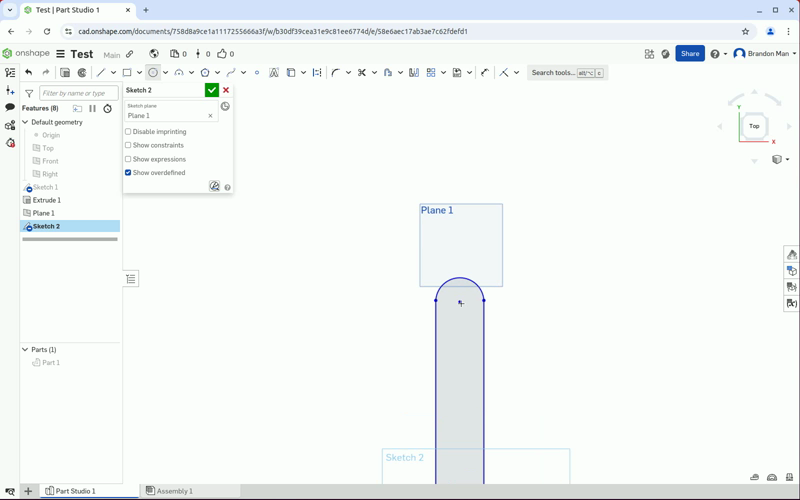
scroll(6)
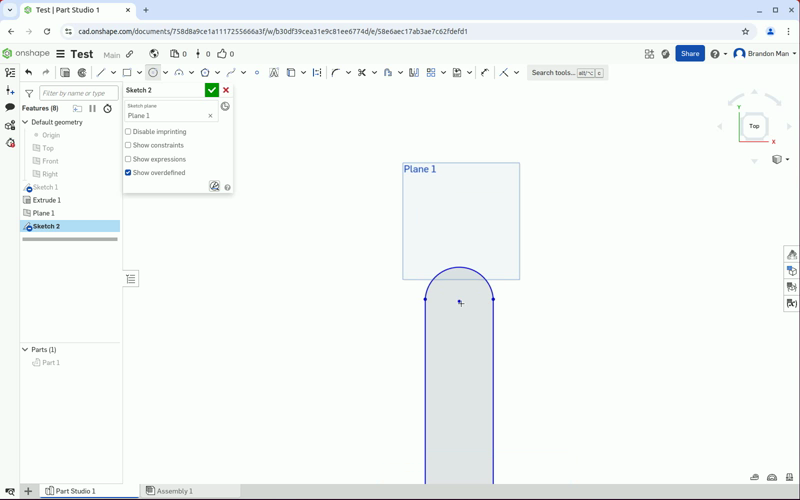
scroll(6)
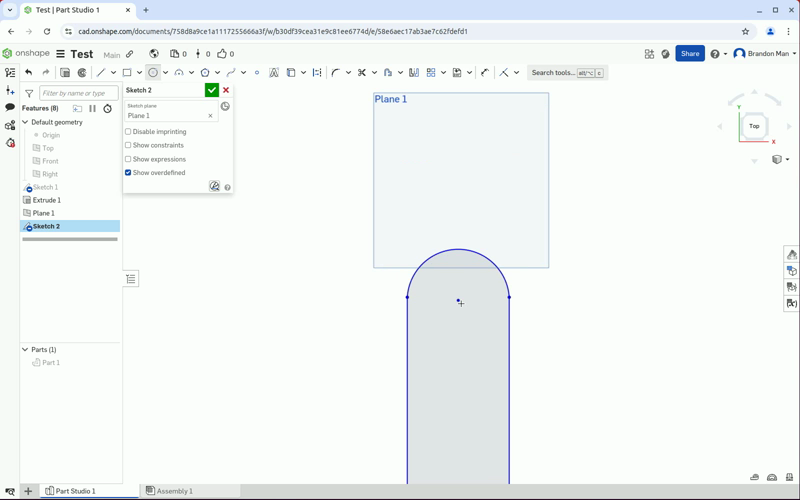
scroll(6)
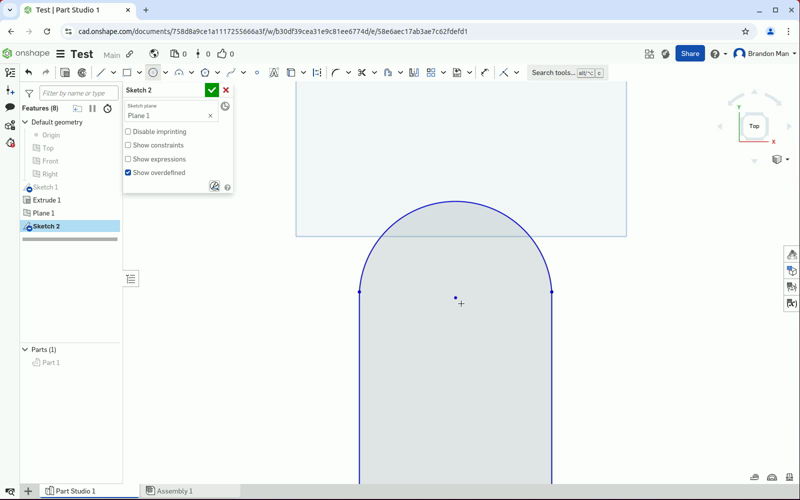
click(461, 303)
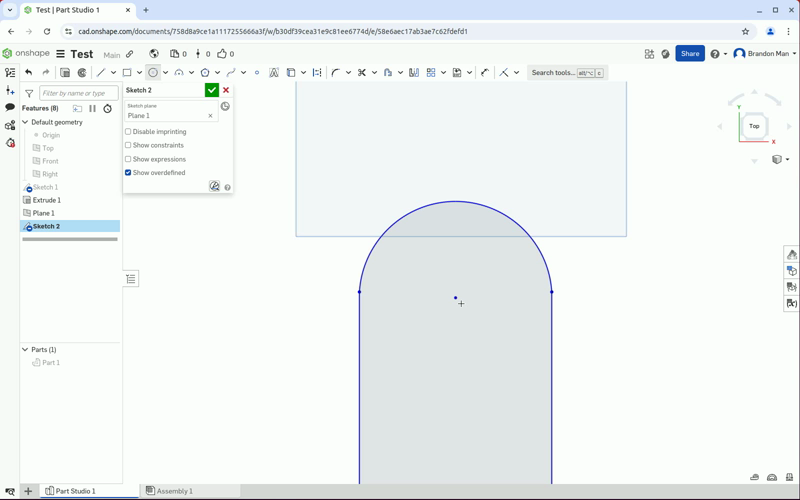
scroll(-6)
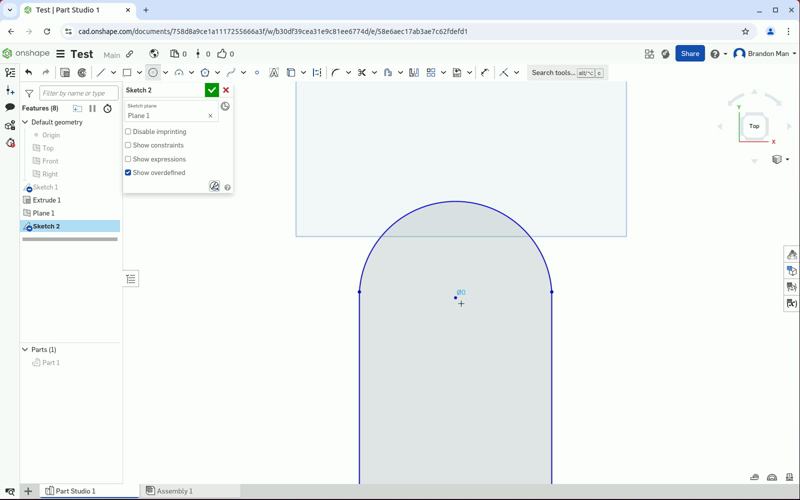
scroll(-6)
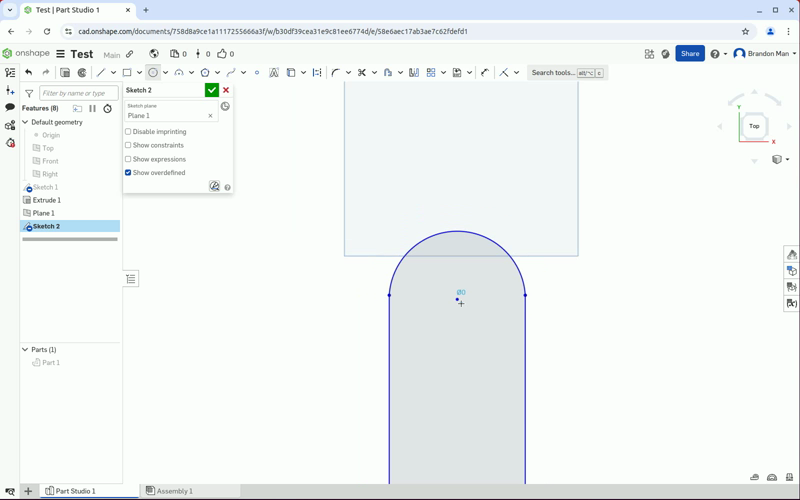
scroll(-6)
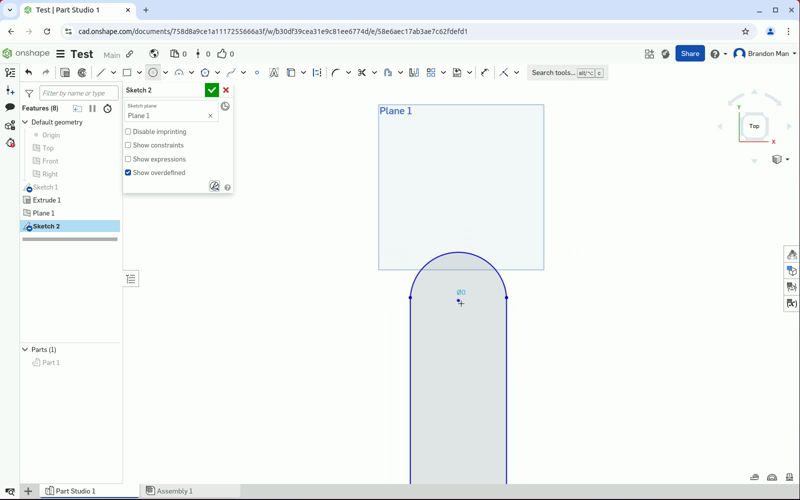
scroll(-6)
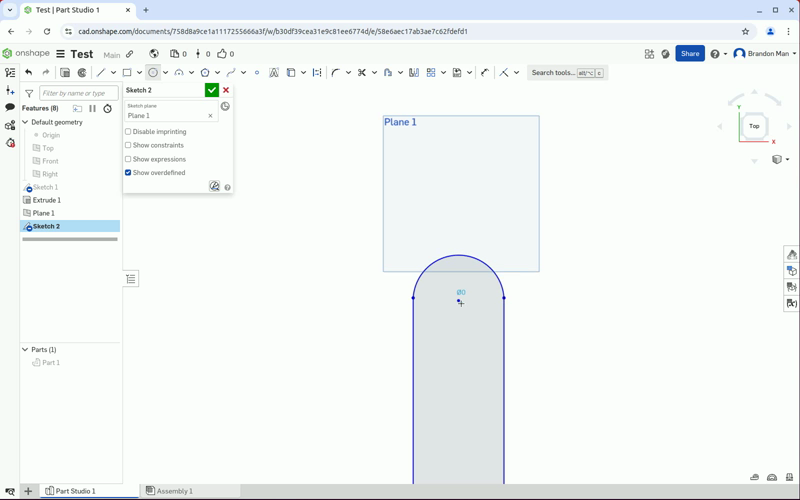
scroll(-6)
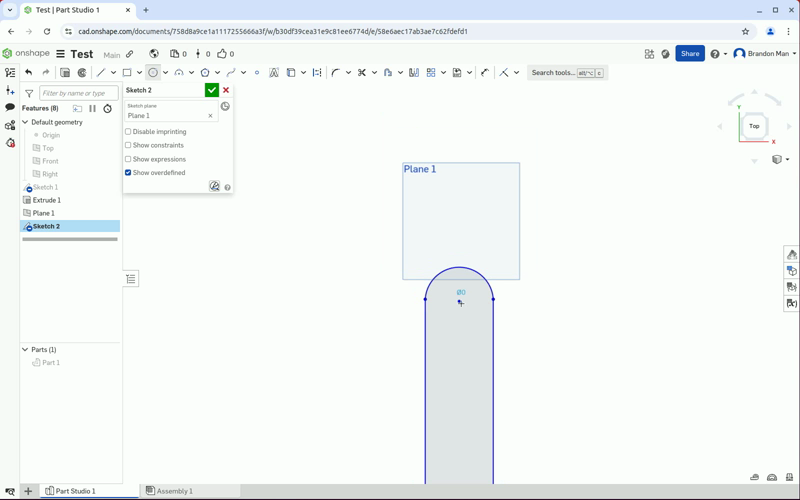
scroll(-6)
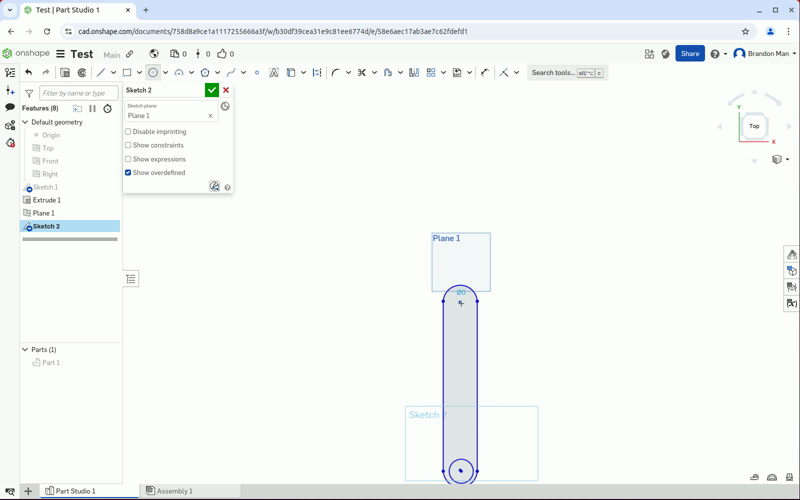
scroll(-6)
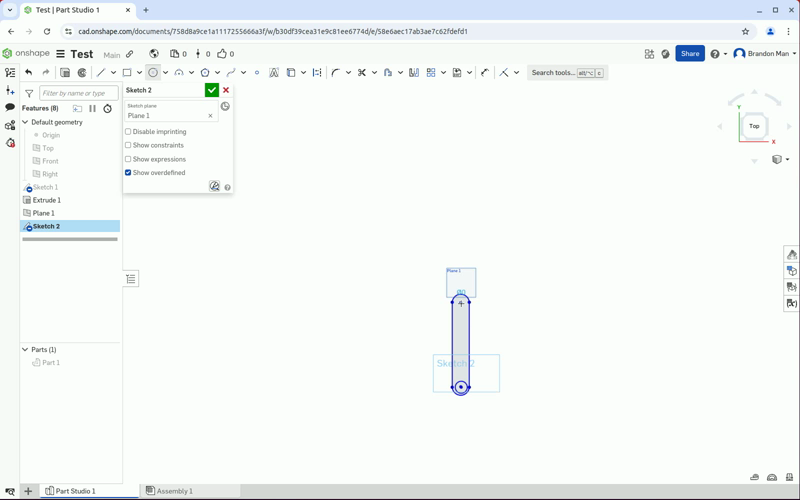
key_up(shift)
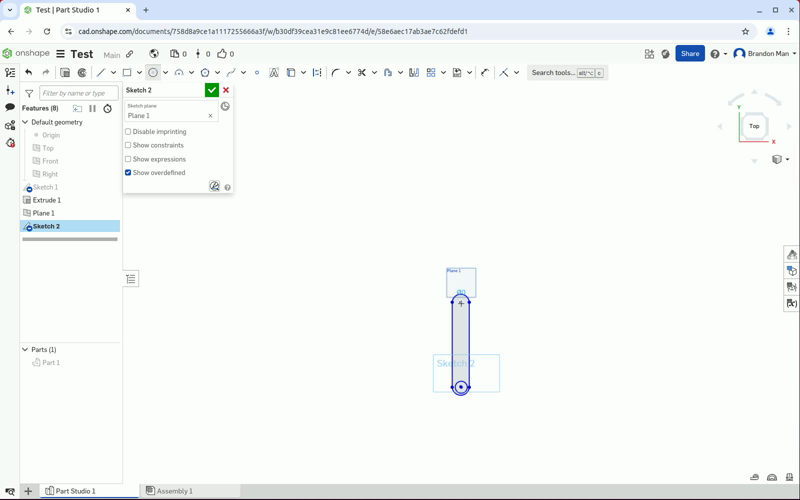
mouse_move(467, 303)
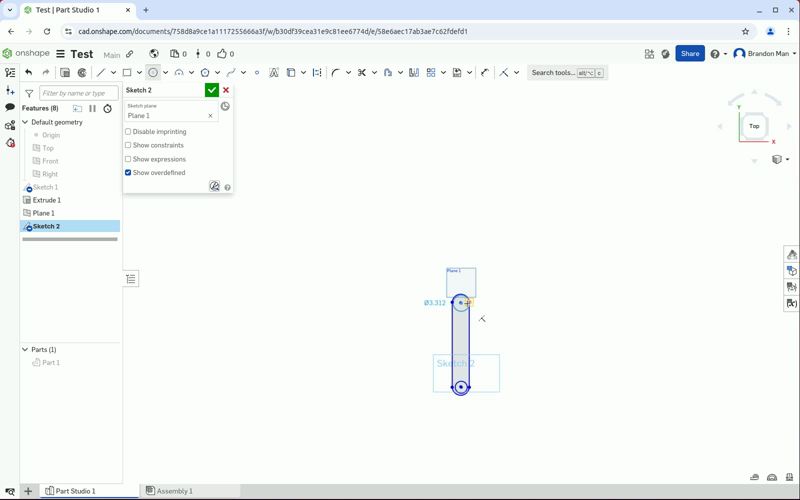
scroll(6)
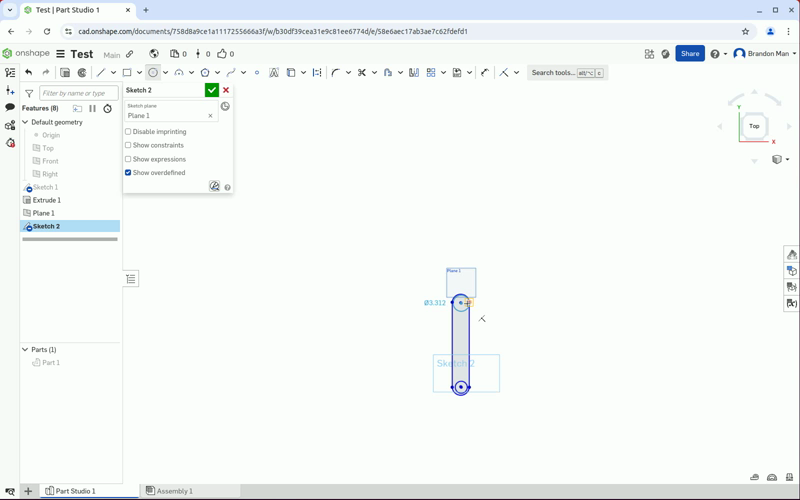
scroll(6)
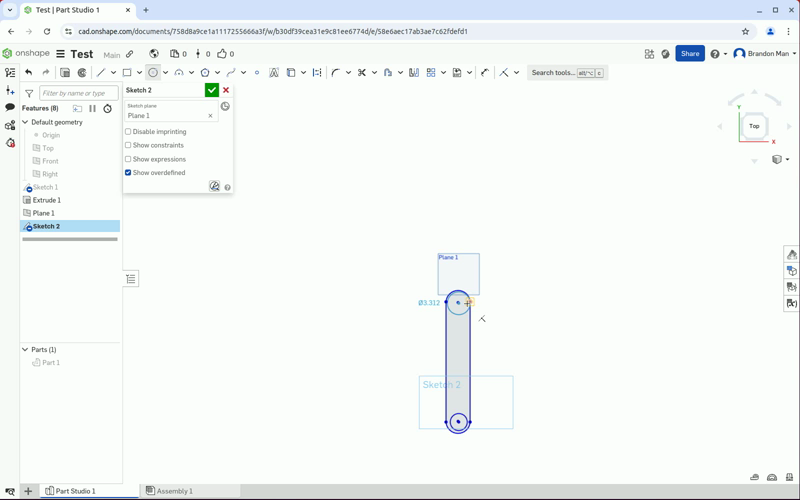
scroll(6)
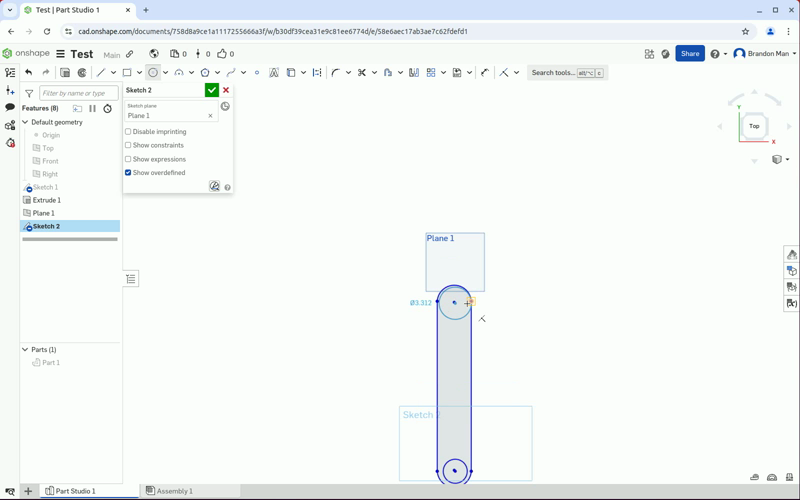
scroll(6)
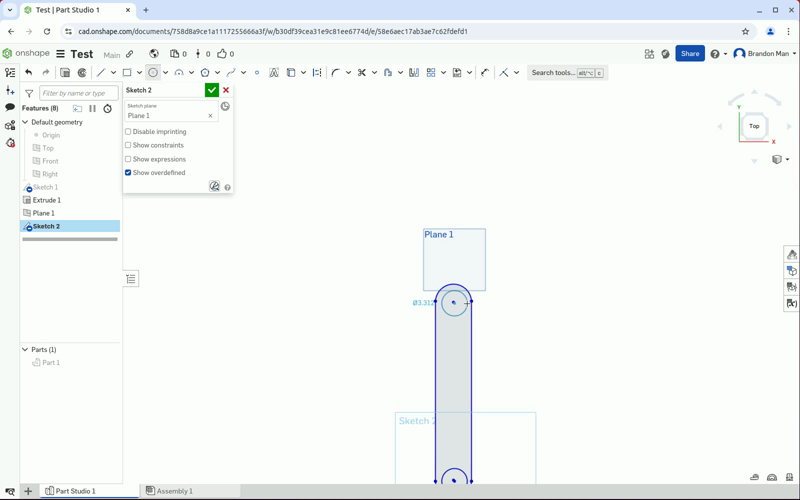
scroll(6)
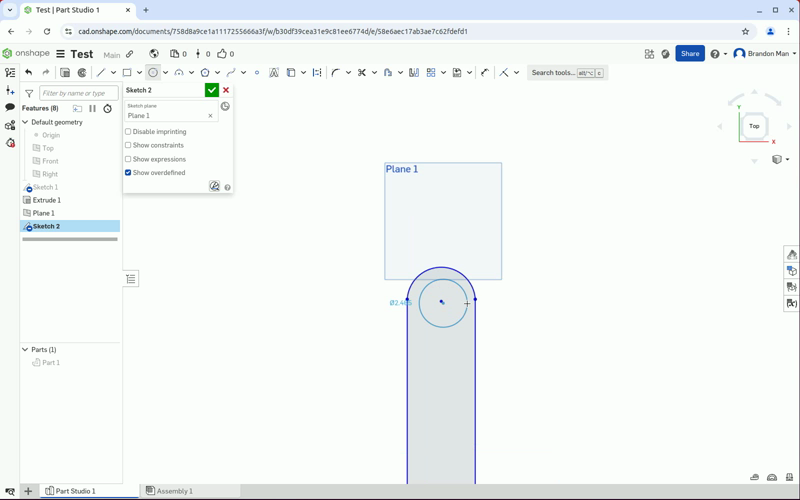
scroll(6)
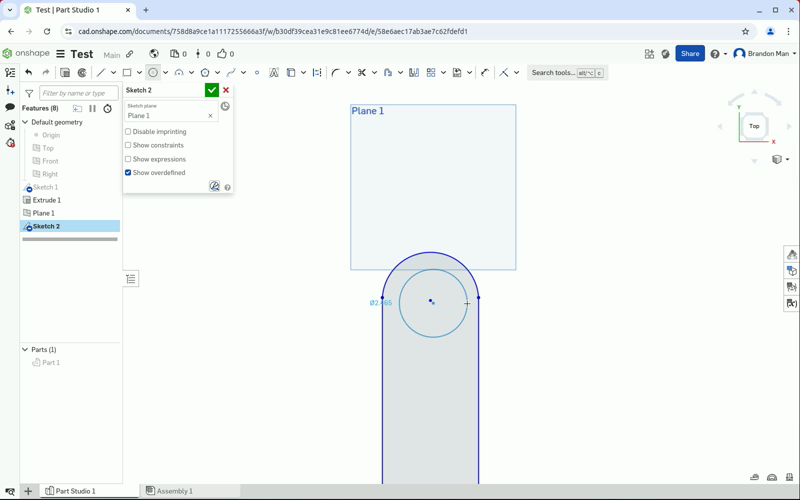
scroll(6)
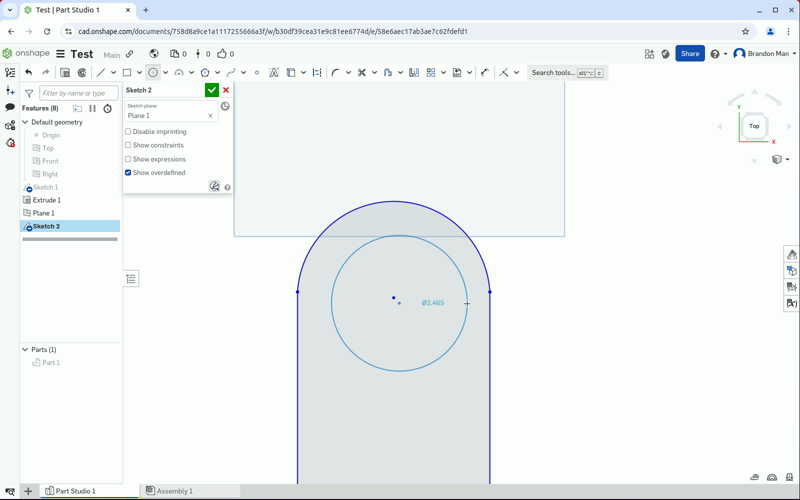
click(467, 303)
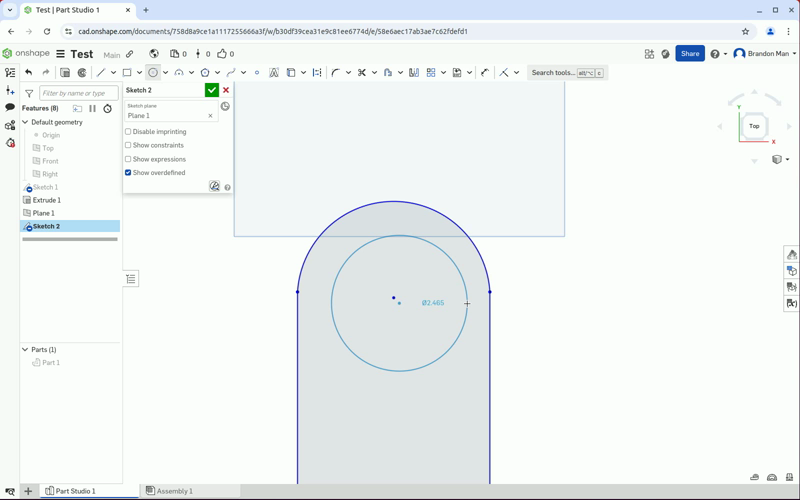
scroll(-6)
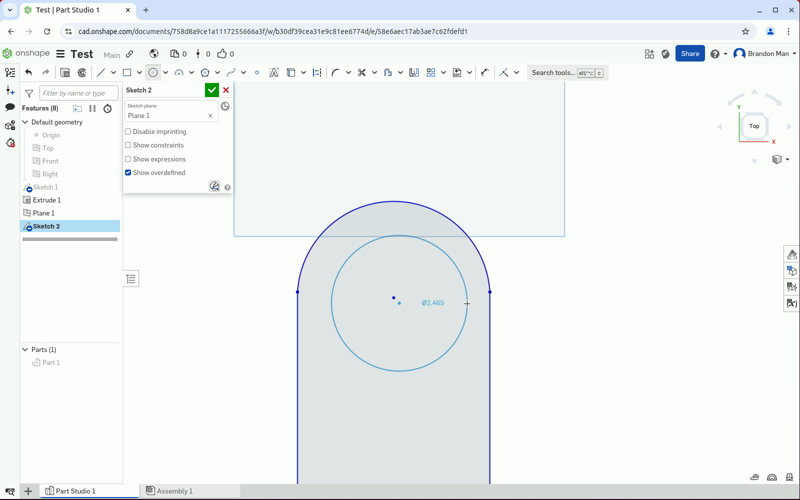
scroll(-6)
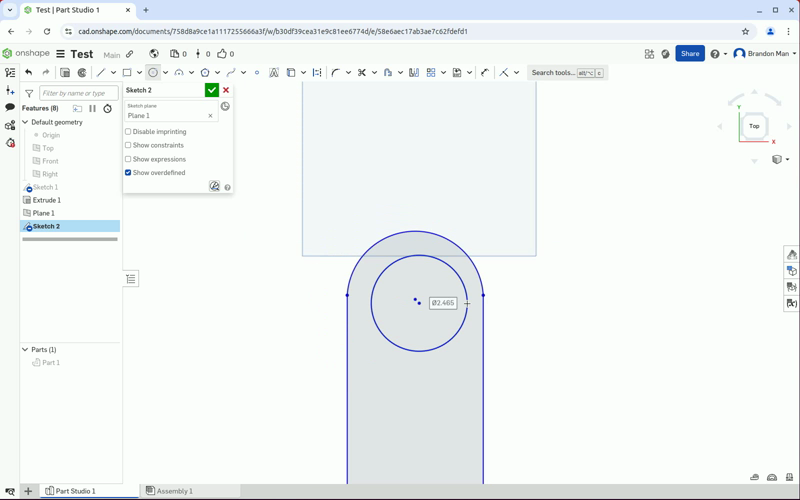
scroll(-6)
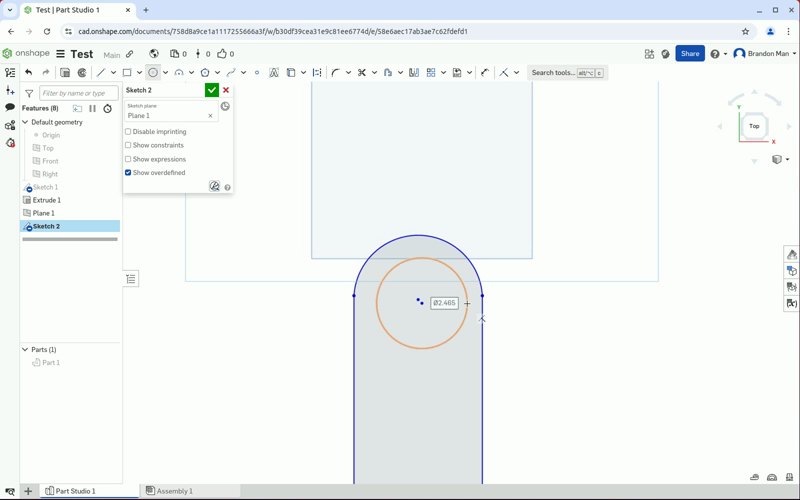
scroll(-6)
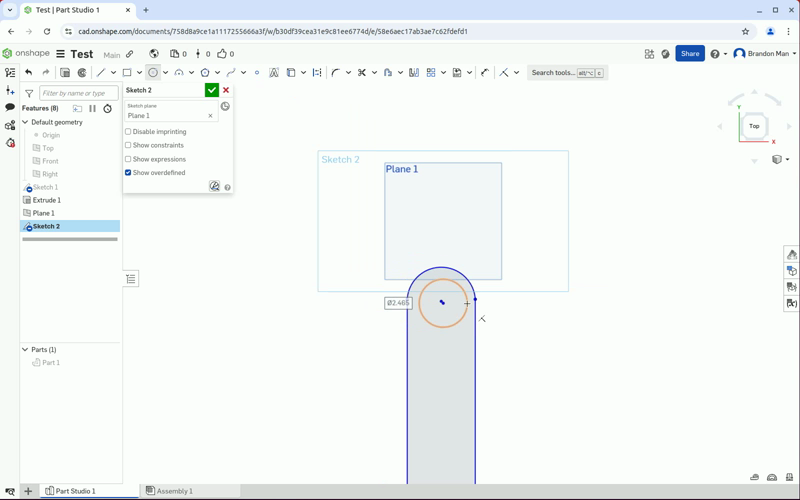
scroll(-6)
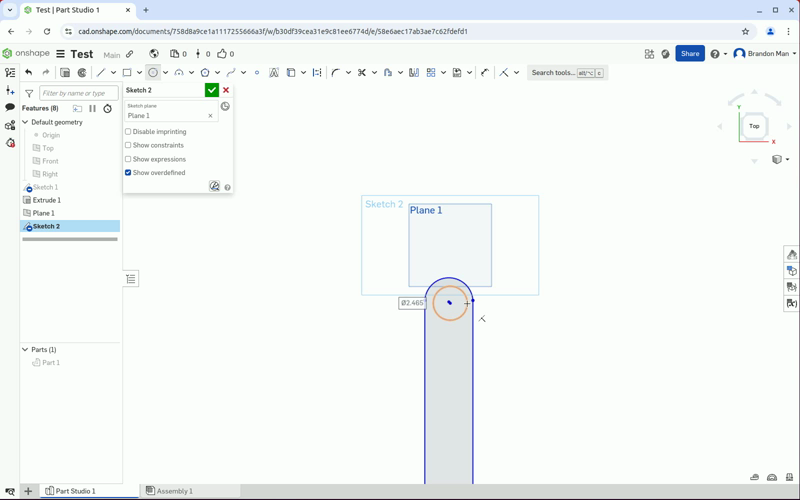
scroll(-6)
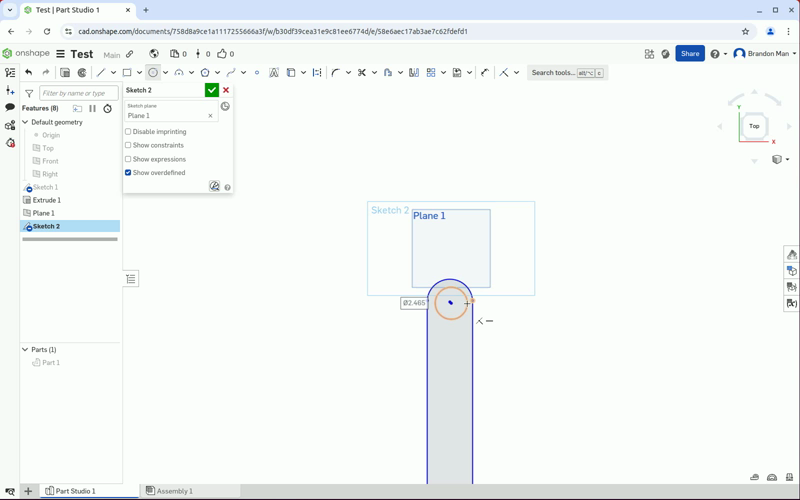
scroll(-6)
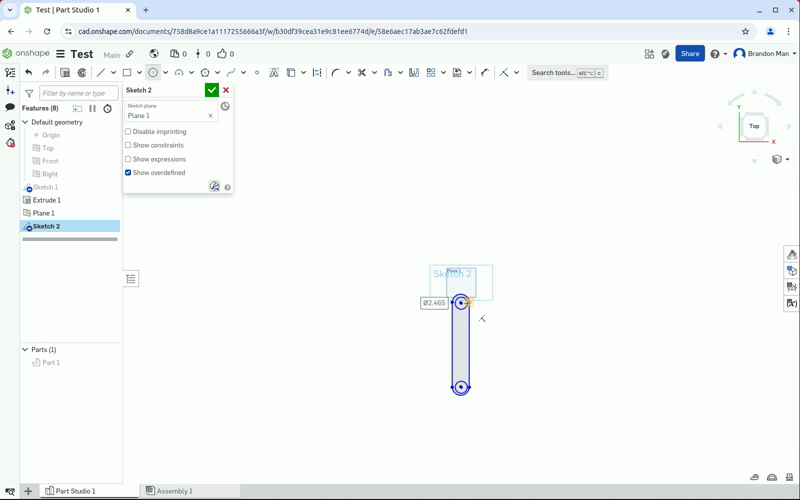
key(esc)
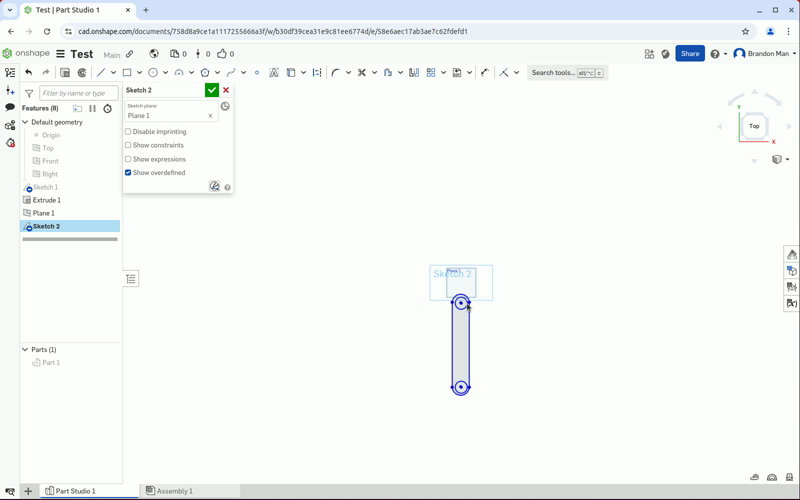
mouse_move(459, 340)
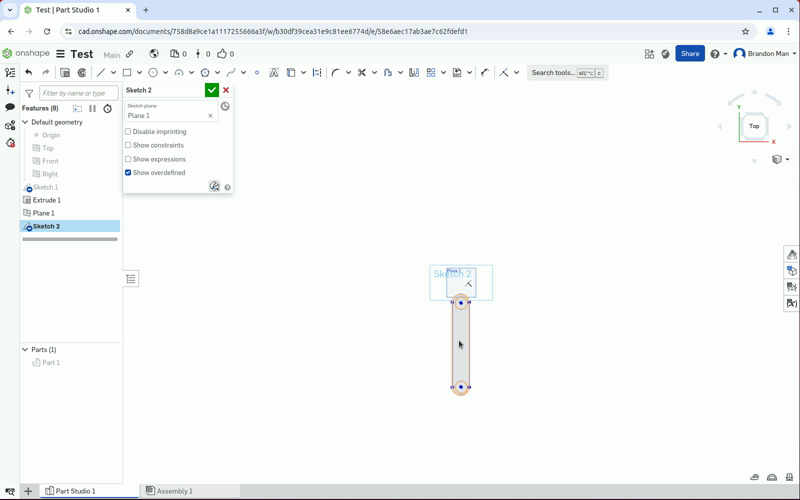
scroll(6)
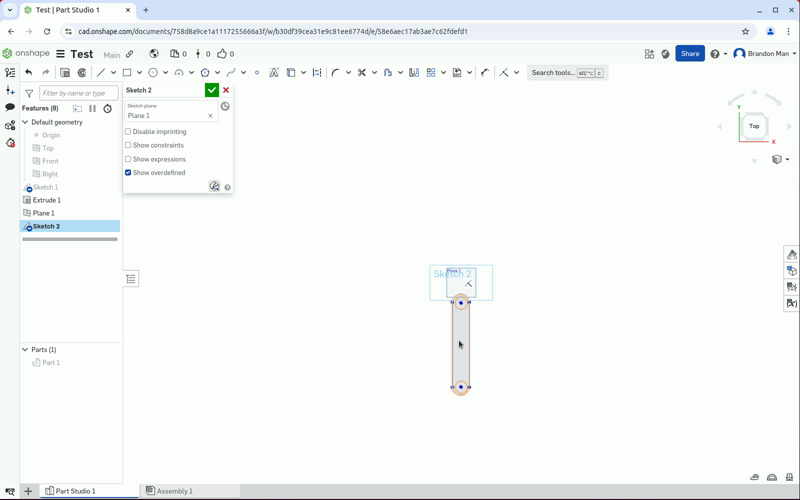
scroll(6)
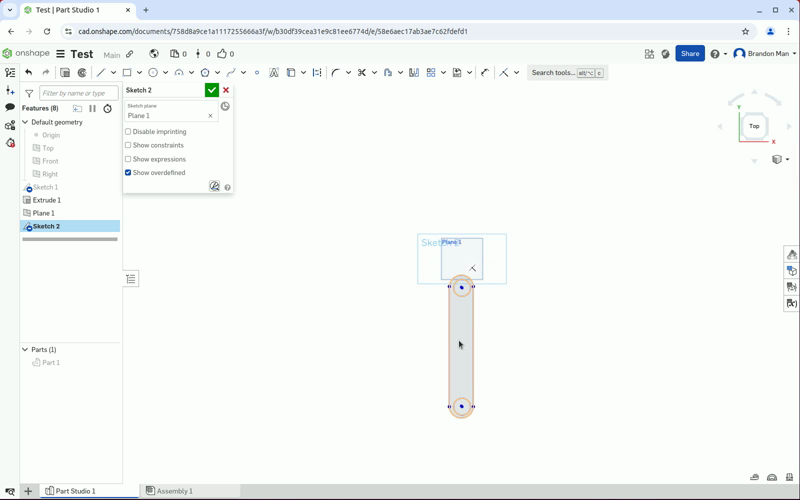
scroll(6)
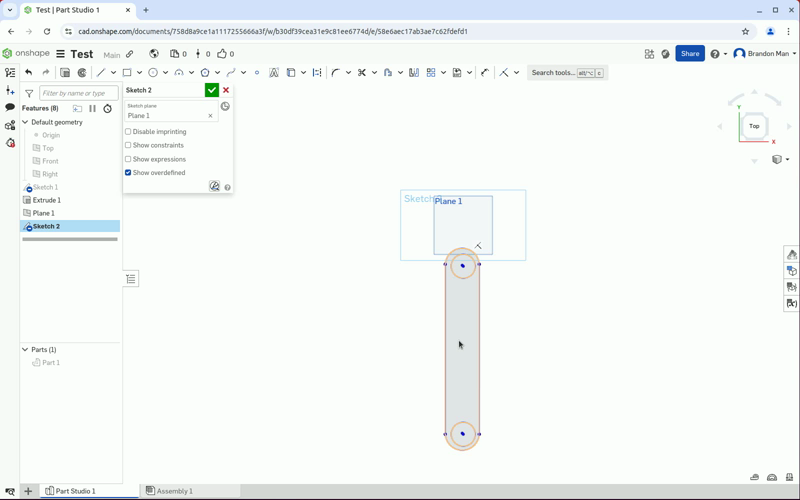
scroll(6)
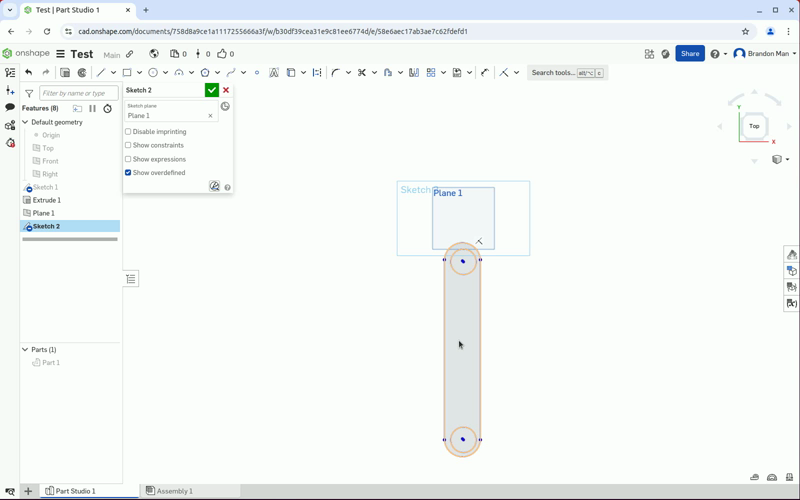
scroll(6)
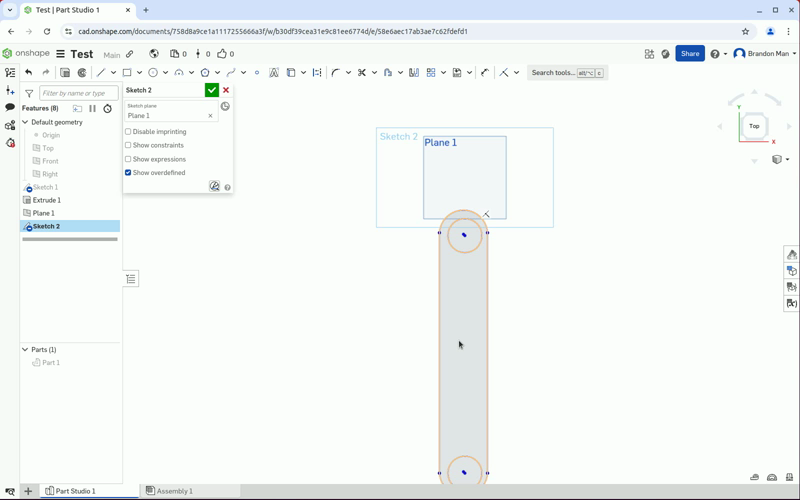
scroll(6)
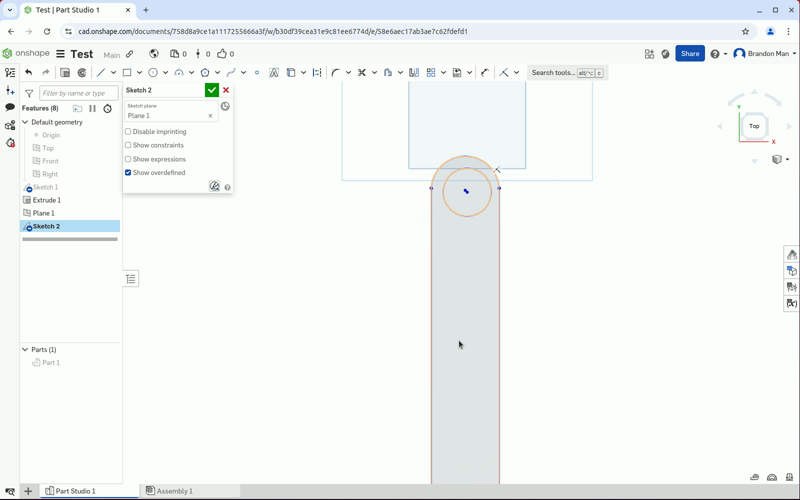
scroll(6)
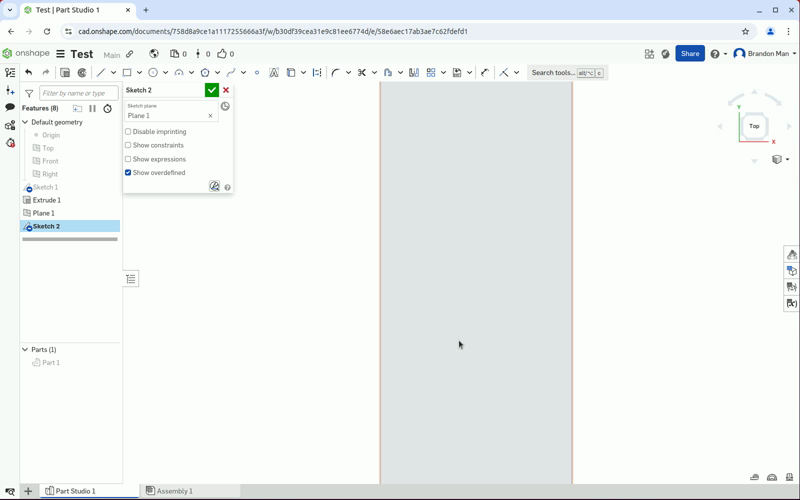
click(459, 340)
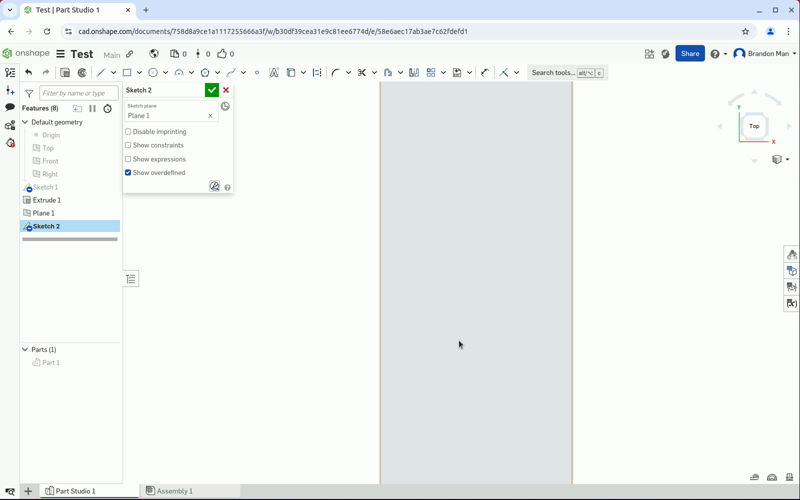
scroll(-6)
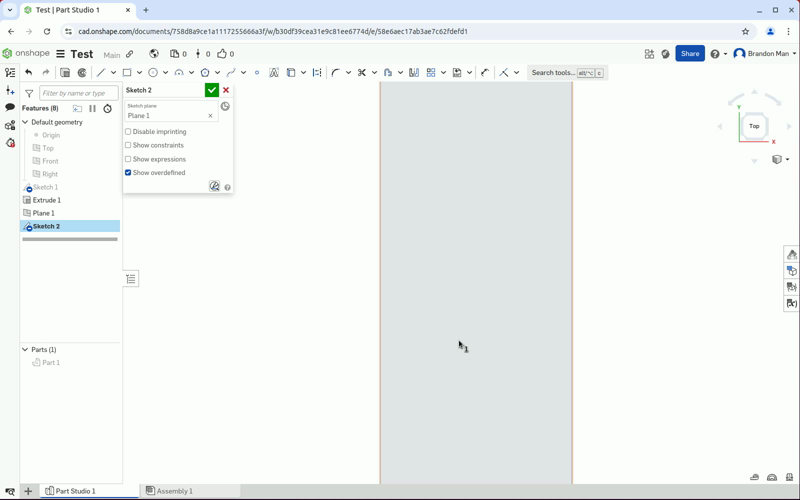
scroll(-6)
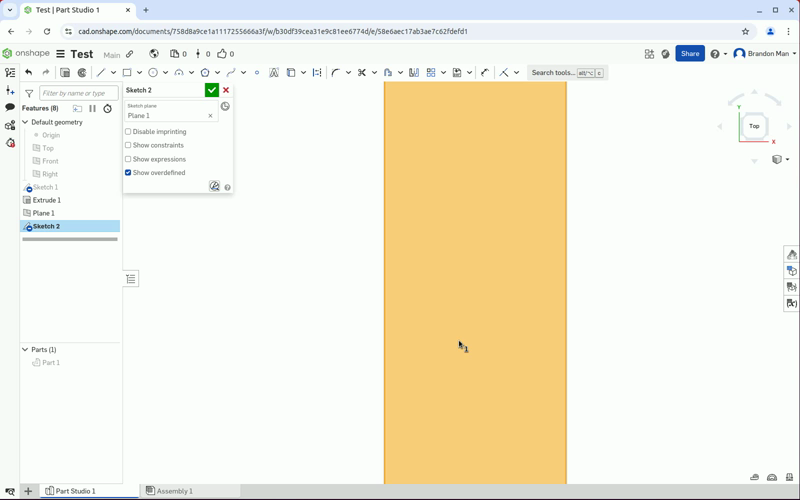
scroll(-6)
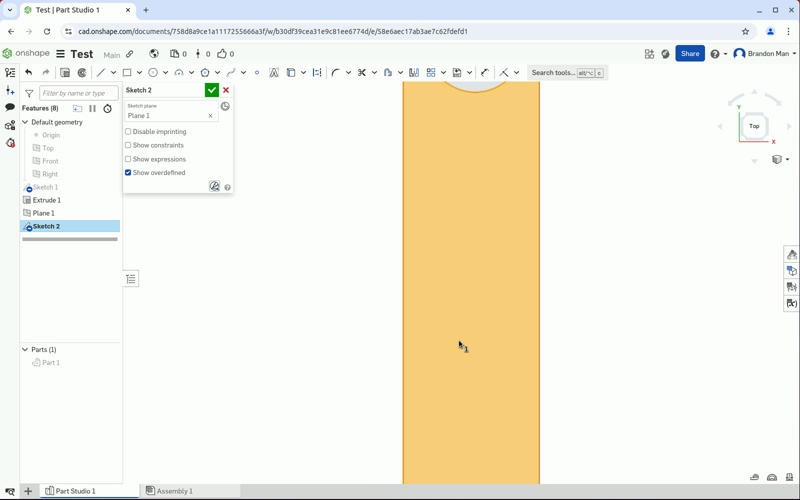
scroll(-6)
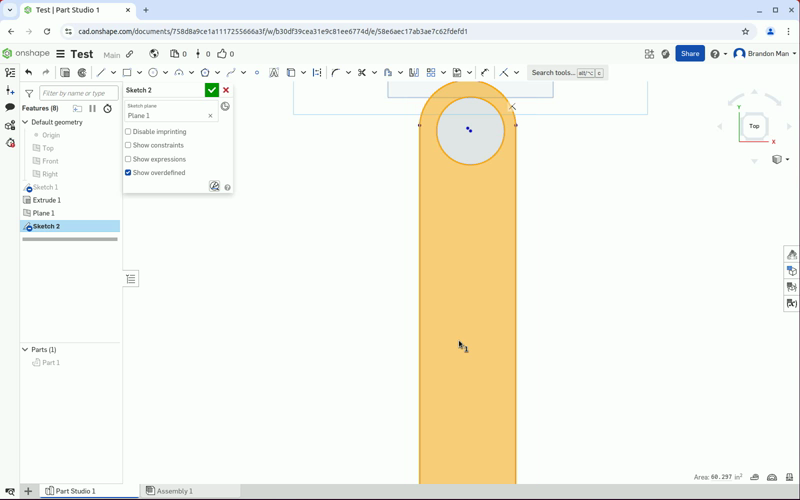
scroll(-6)
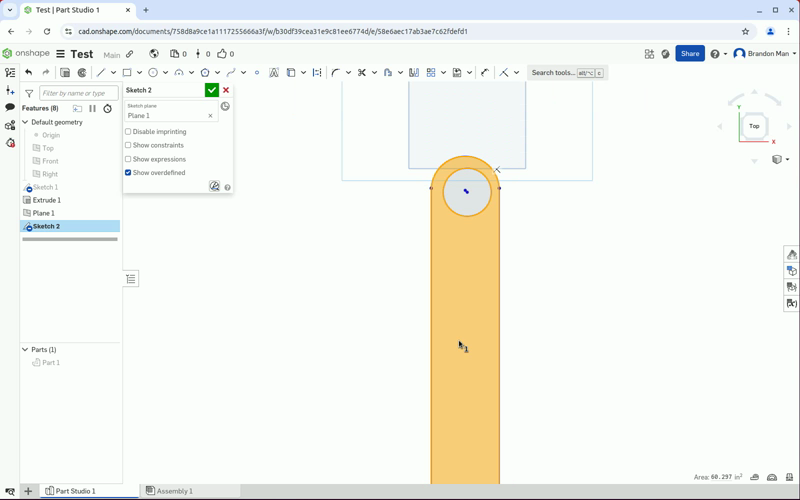
scroll(-6)
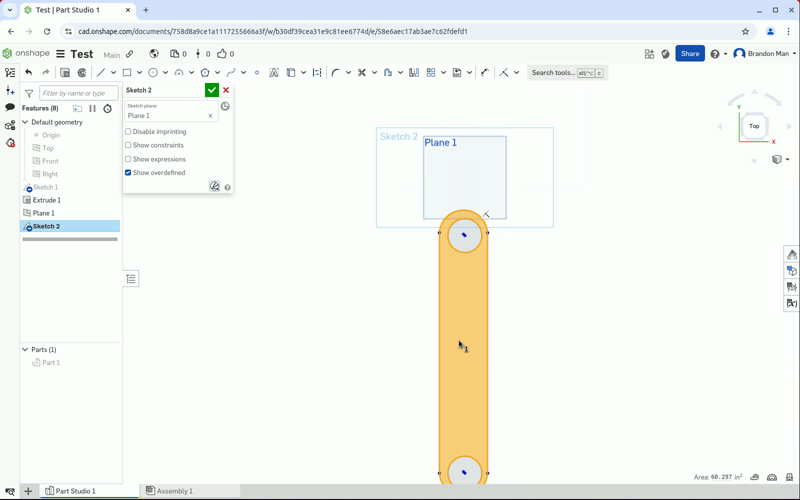
scroll(-6)
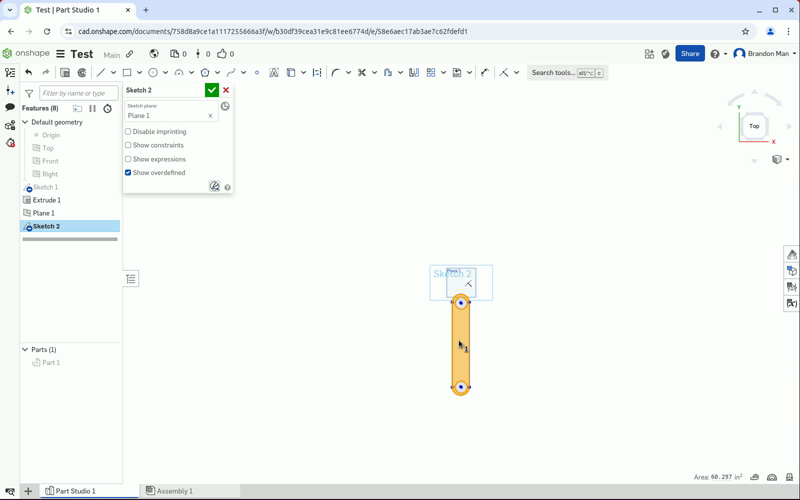
mouse_move(73, 352)
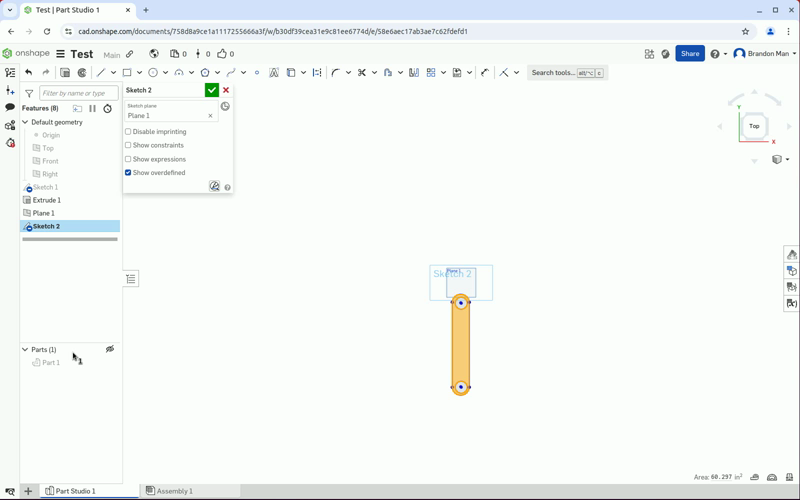
key(shift+y)
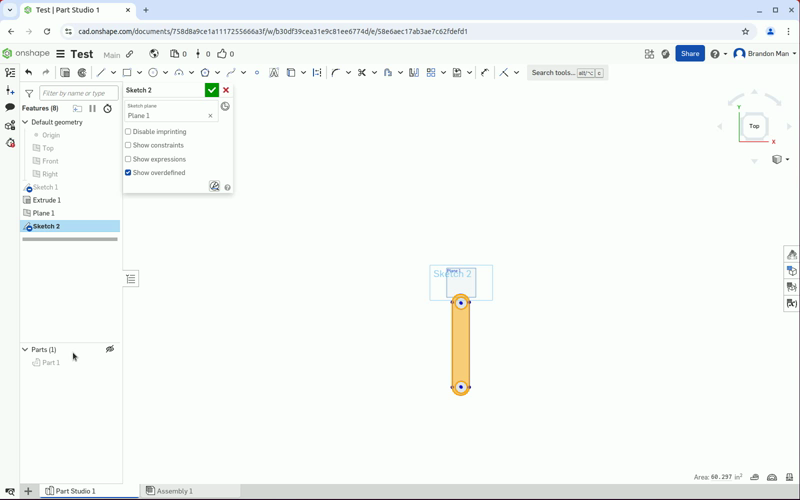
key(shift+e)
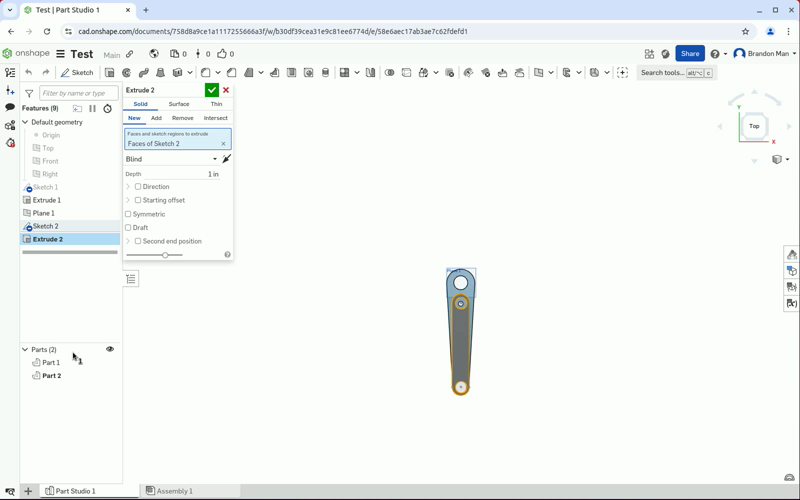
mouse_move(143, 106)
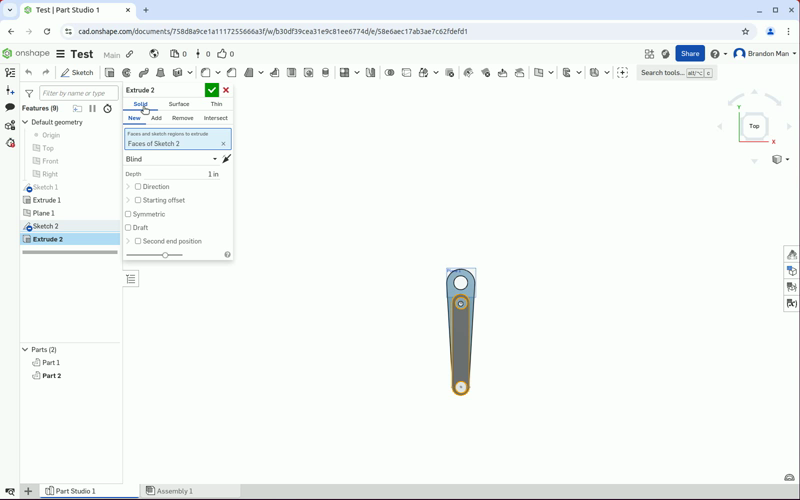
click(143, 106)
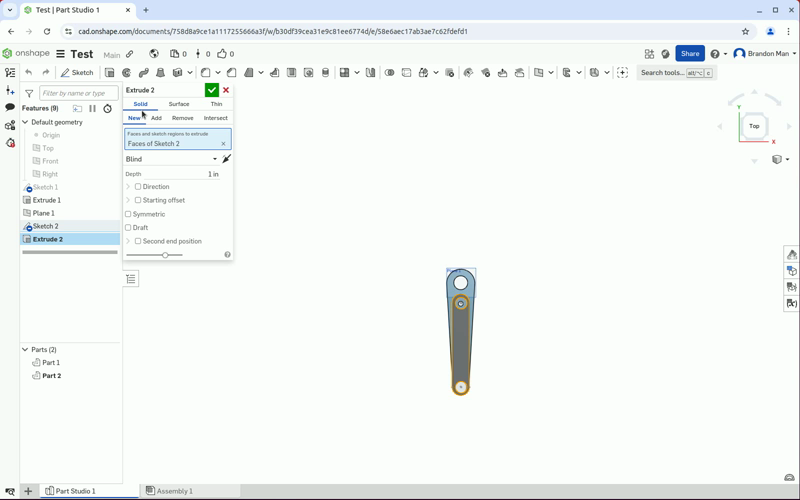
mouse_move(137, 120)
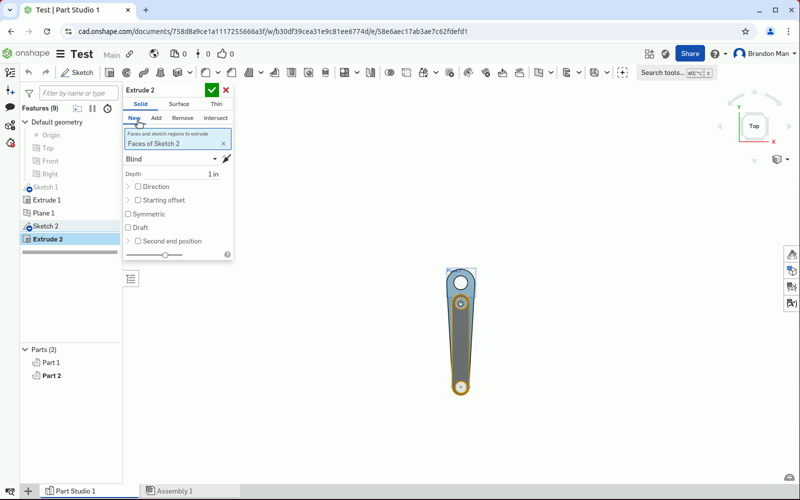
click(137, 120)
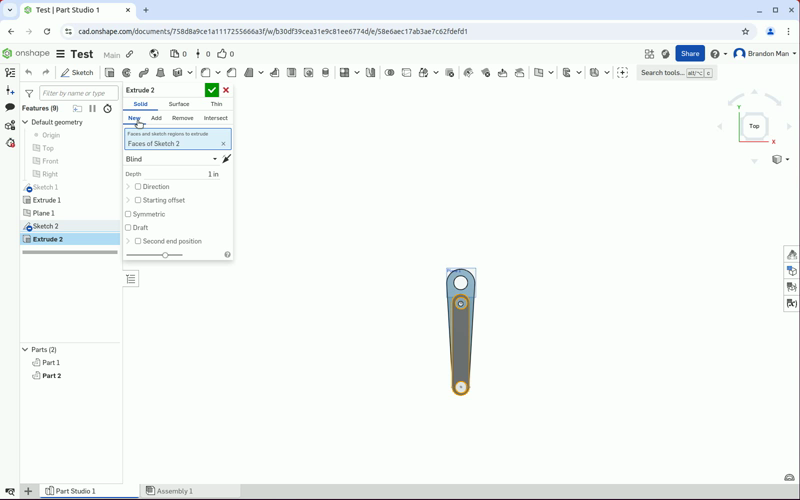
key(tab, 4)
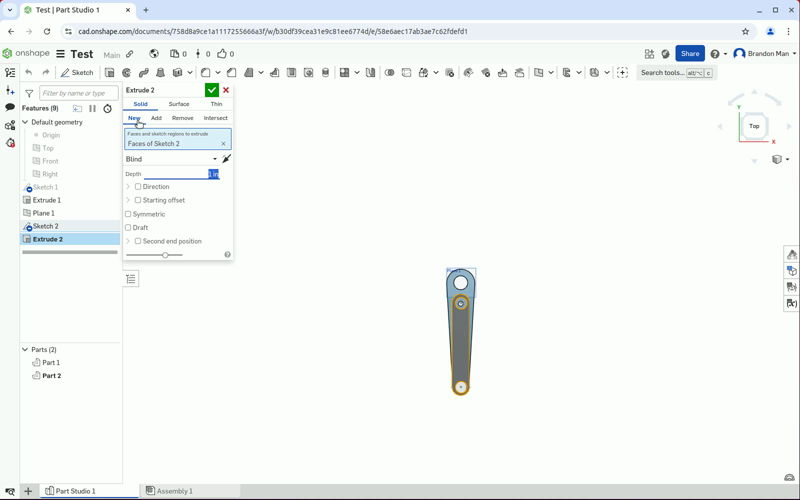
text(0.481)
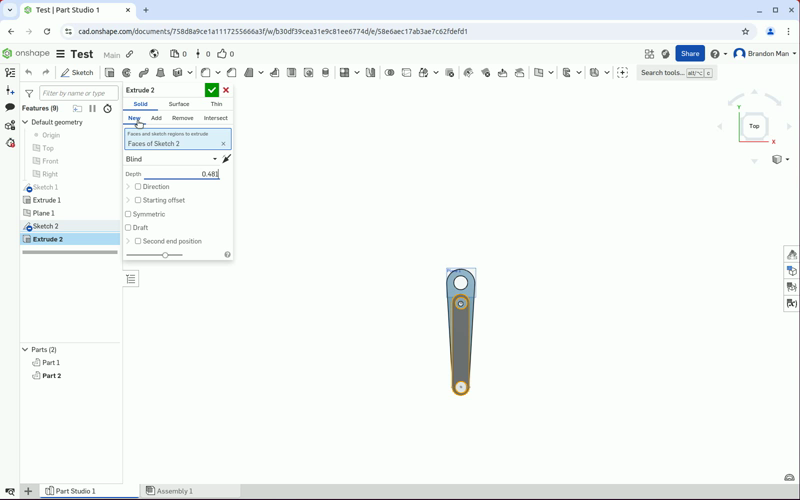
key(enter)
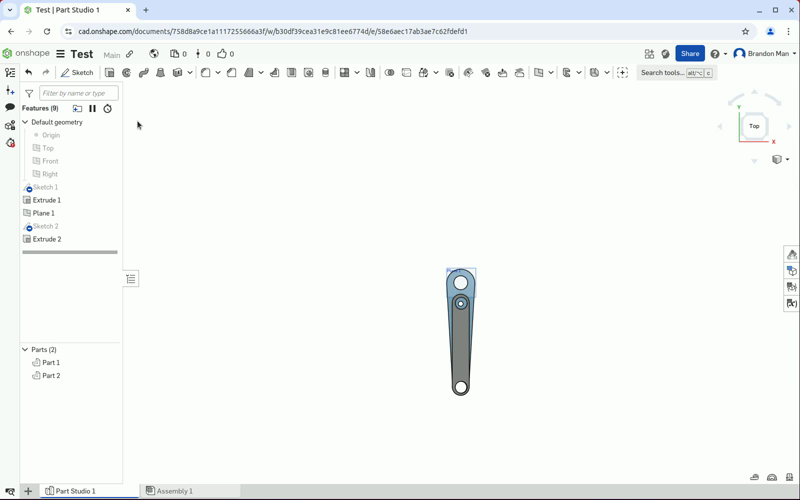
key(shift+h)
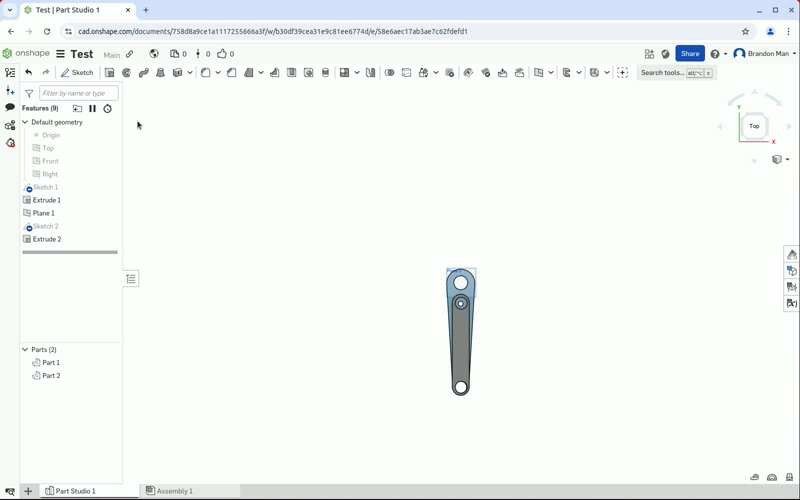
key(shift+h)
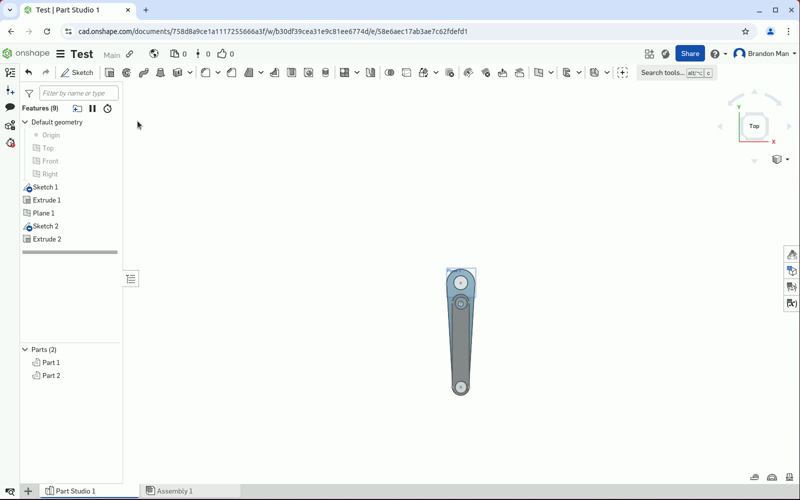
key(shift+7)
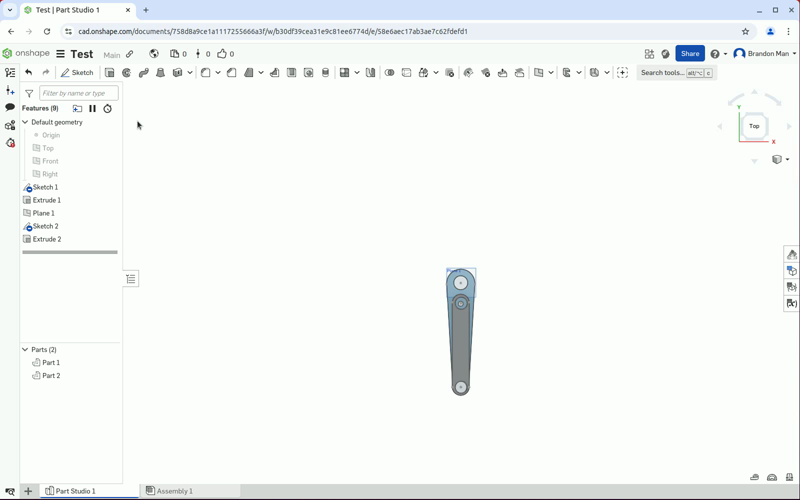
key(up, 3)
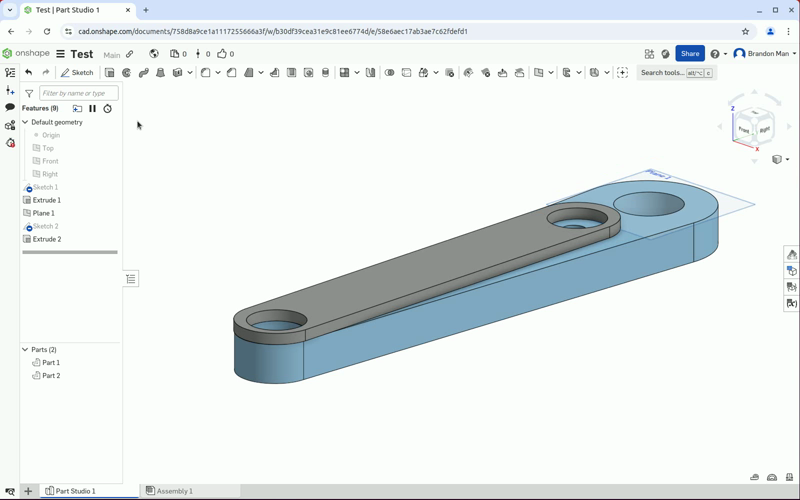
key(left, 3)
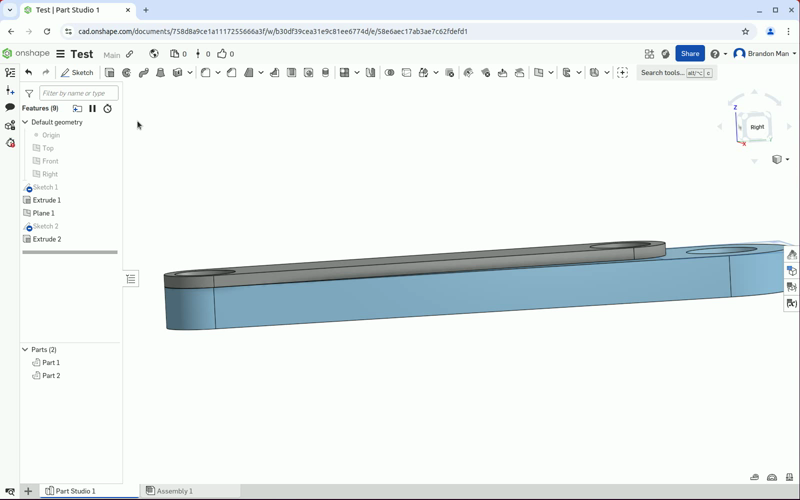
key(right, 3)
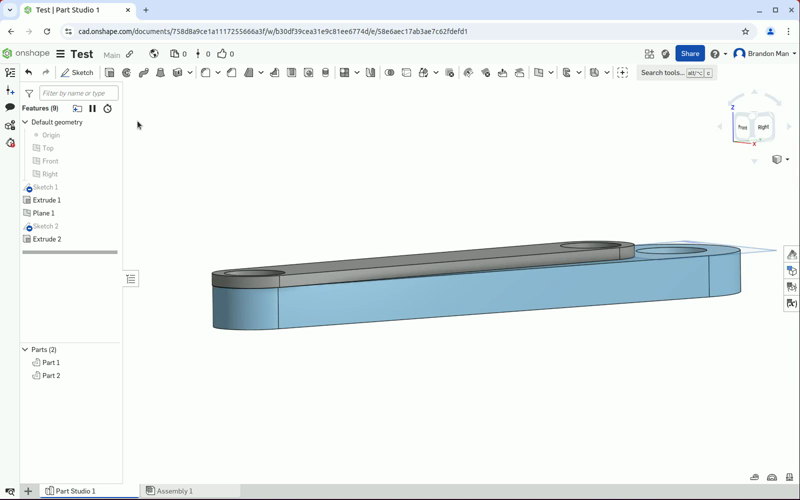
key(down, 3)
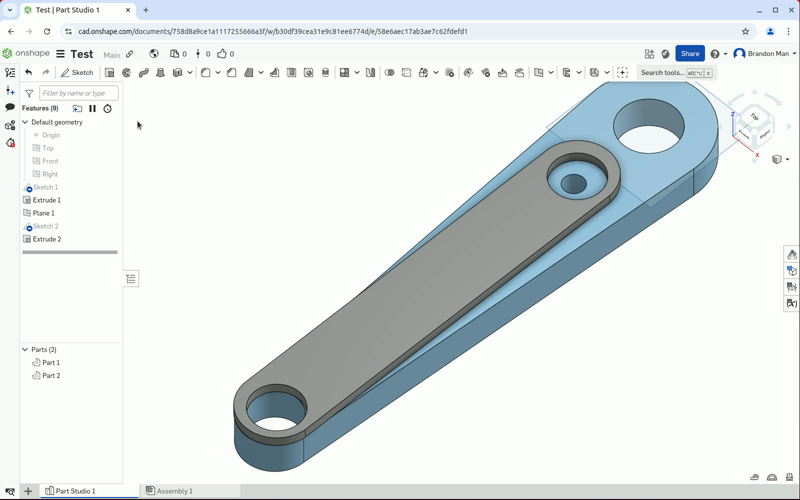
mouse_move(73, 189)
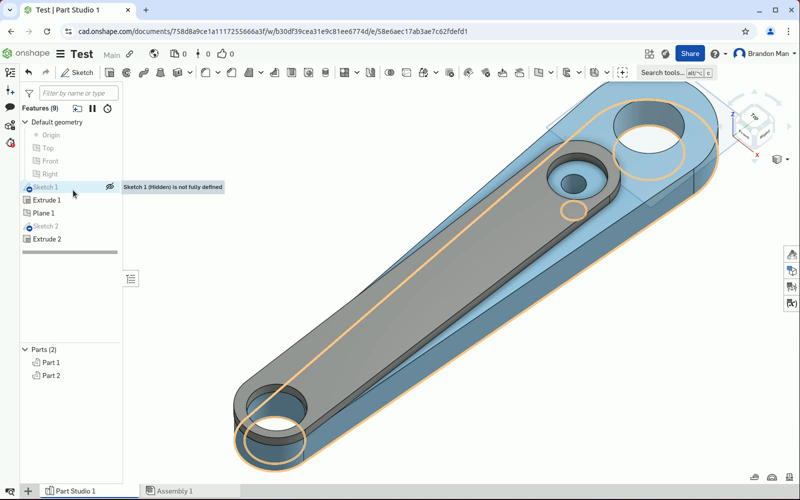
click(73, 189)